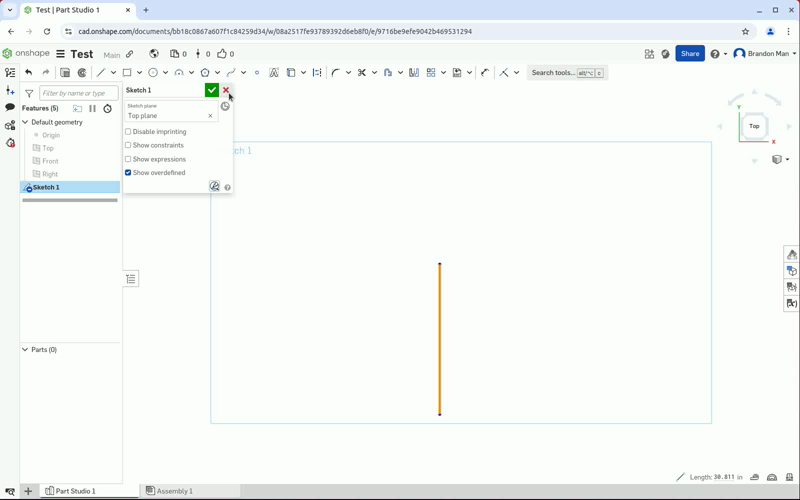
key(shift+h)
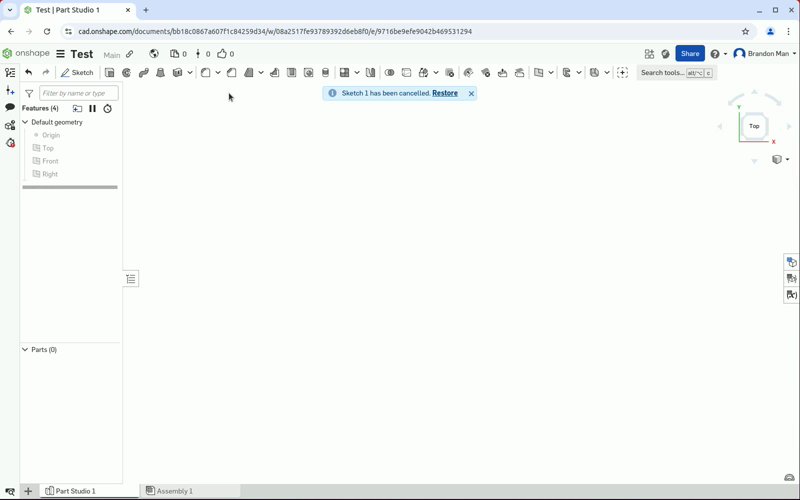
mouse_move(73, 352)
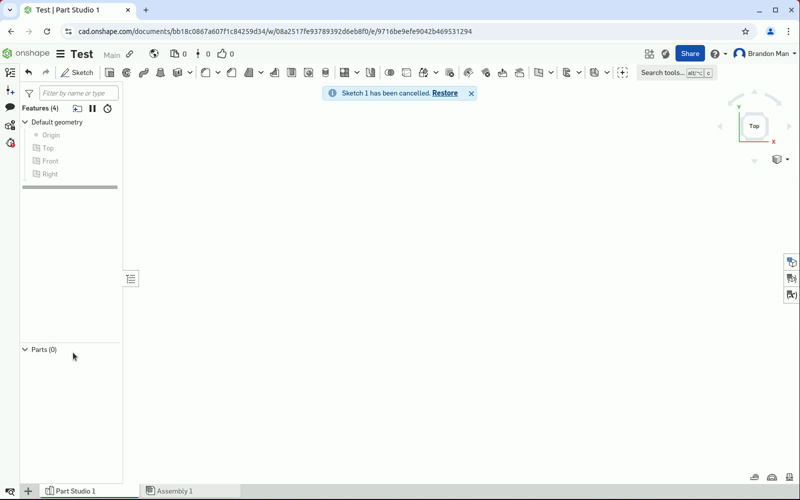
key(y)
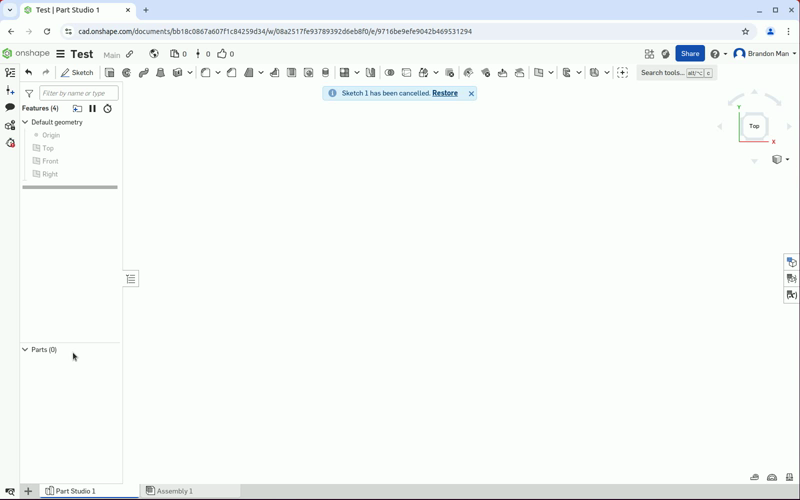
key(shift+p)
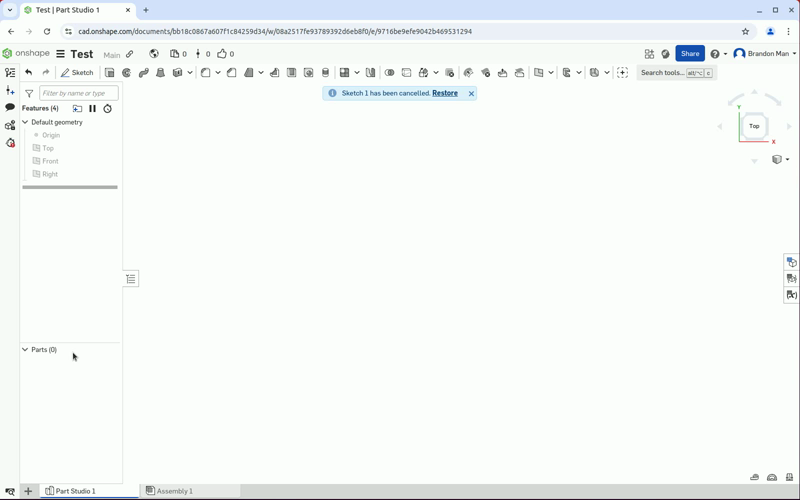
key(space)
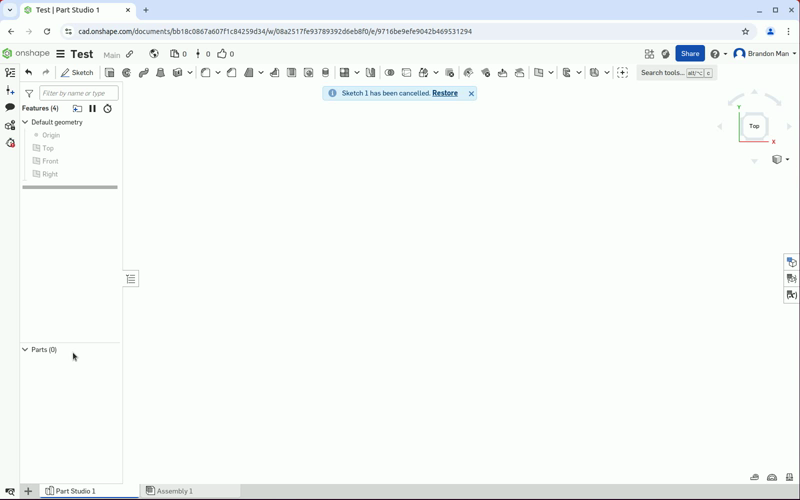
key_down(shift)
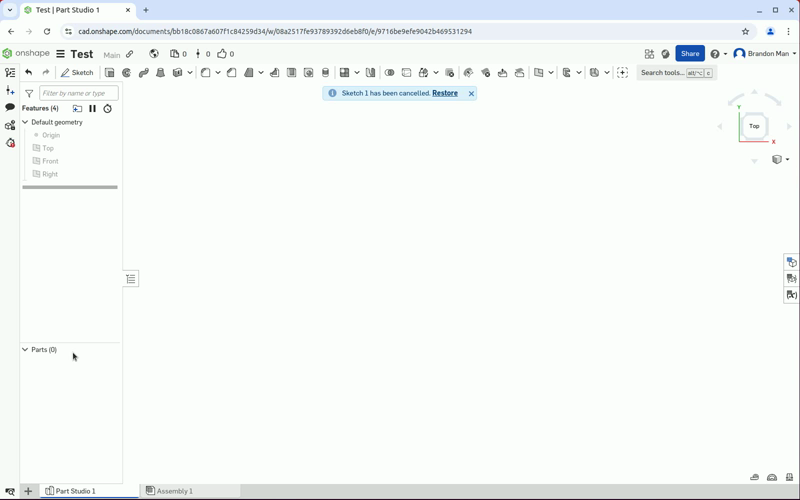
key(up)
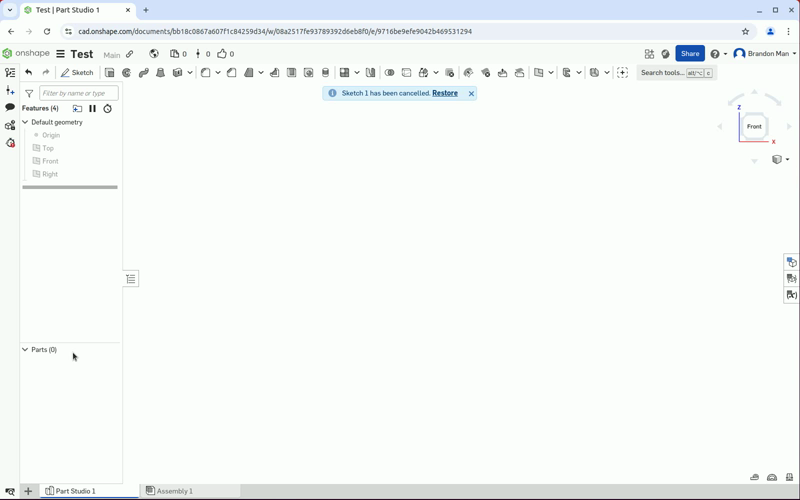
key_up(shift)
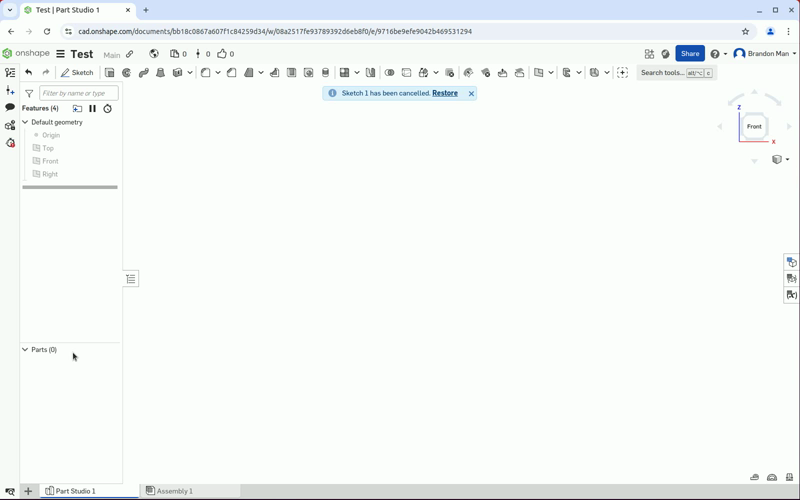
mouse_move(73, 352)
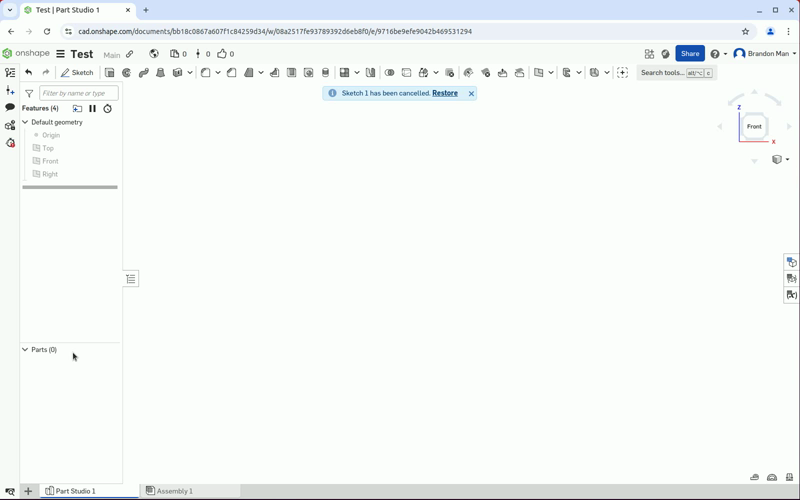
key(shift+y)
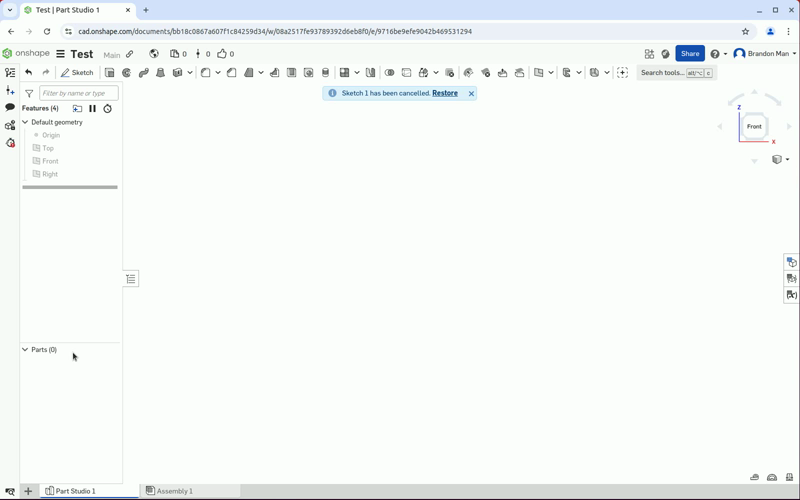
key(shift+s)
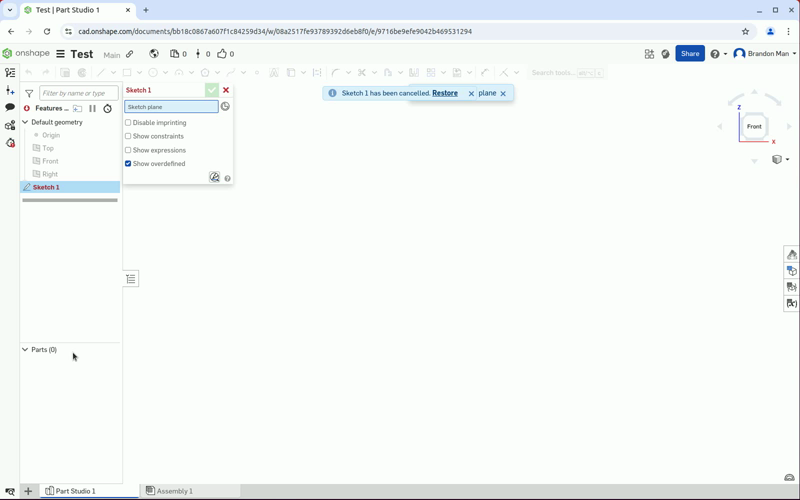
mouse_move(73, 163)
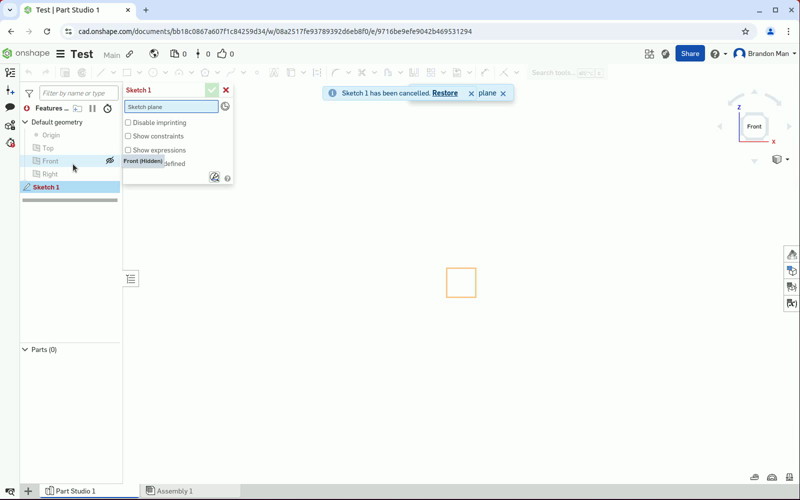
click(73, 163)
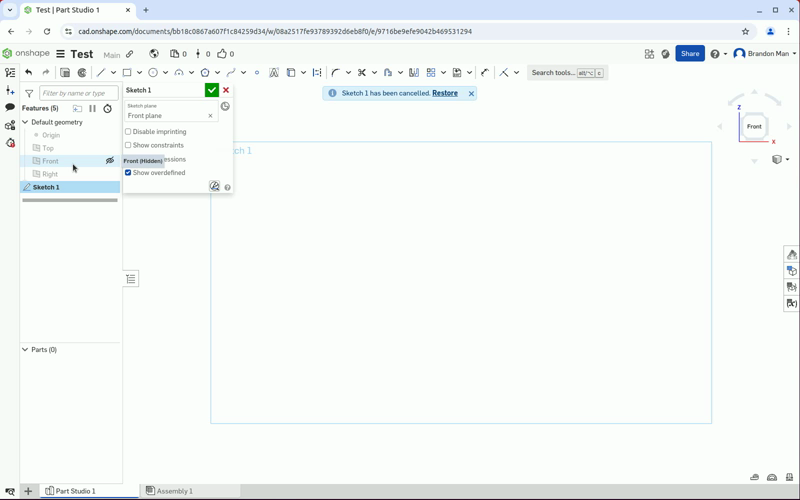
mouse_move(73, 352)
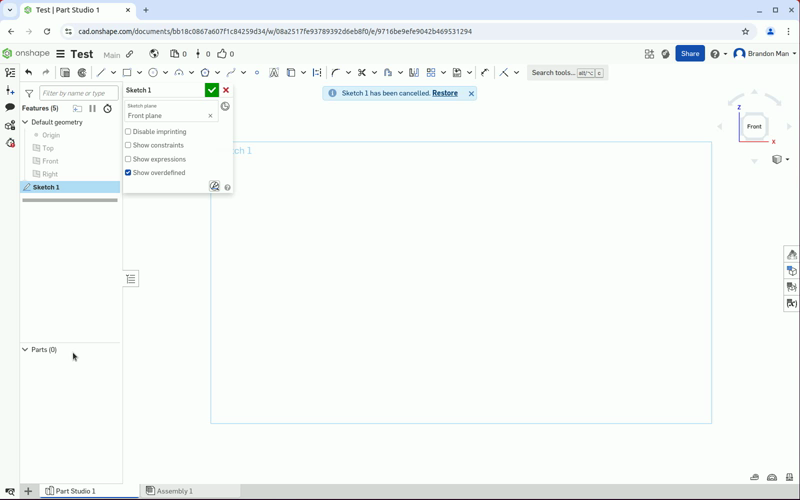
key(y)
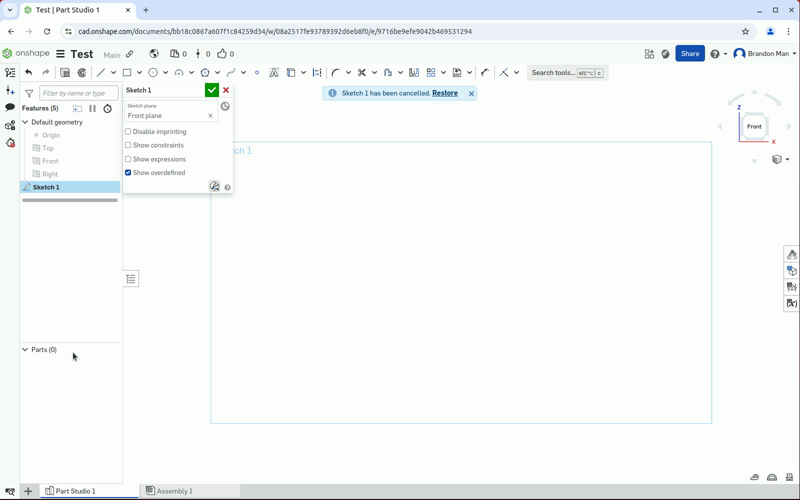
key(l)
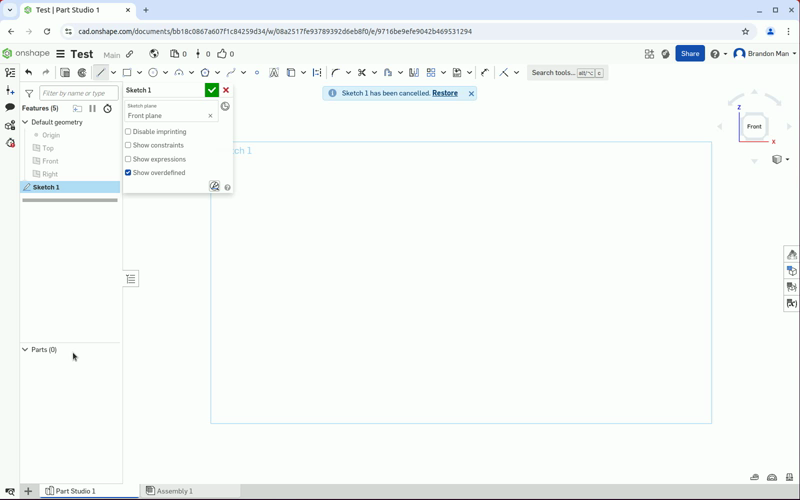
key_down(shift)
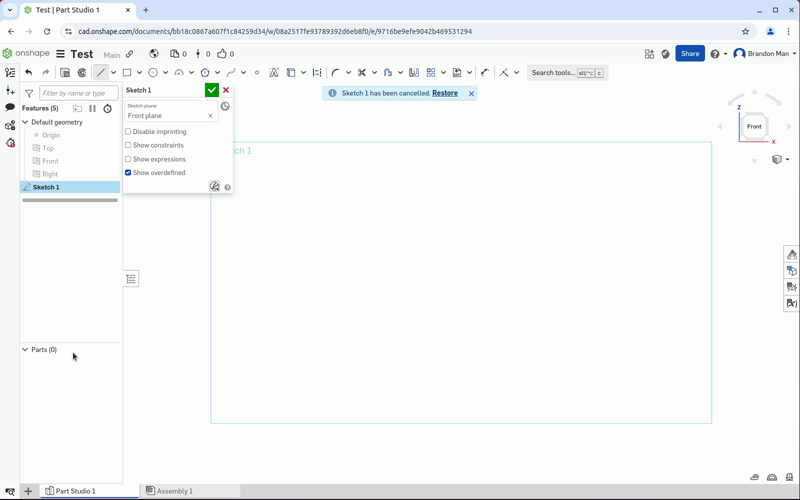
mouse_move(386, 322)
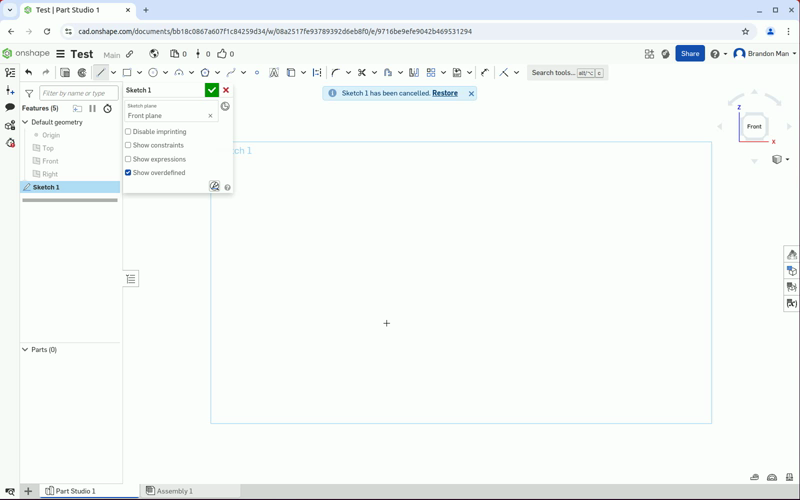
click(386, 322)
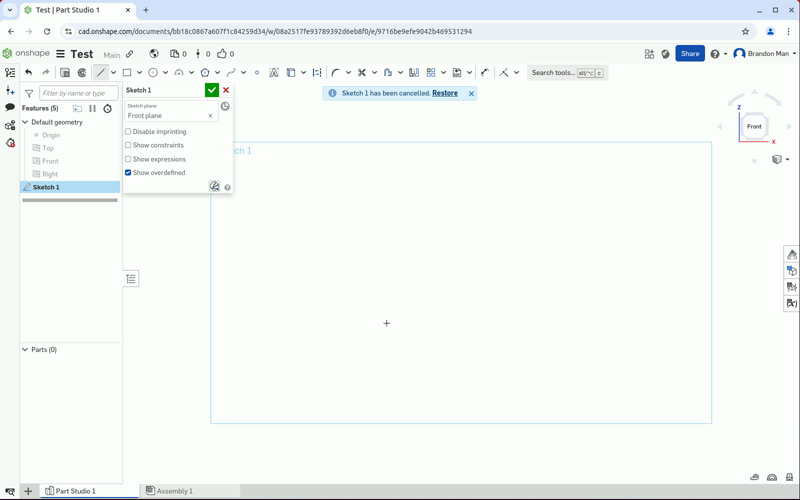
key_up(shift)
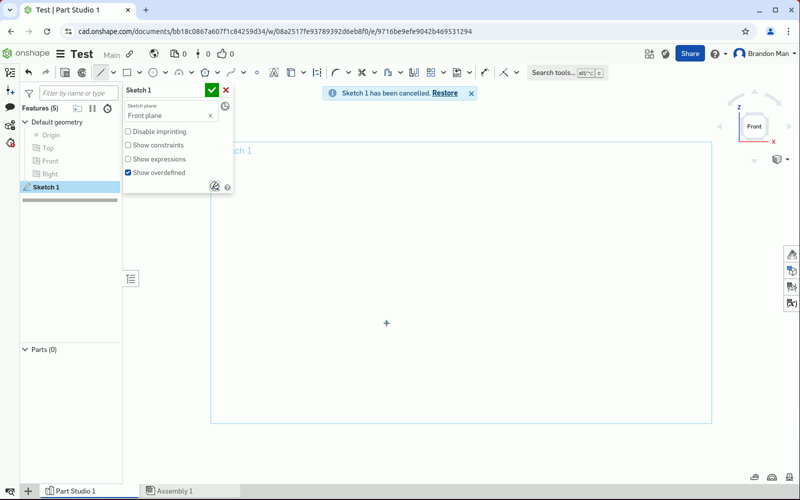
key_down(shift)
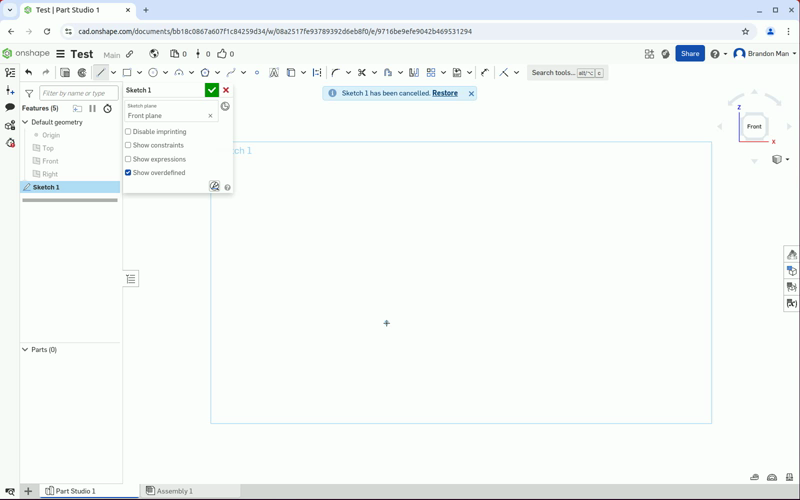
mouse_move(533, 322)
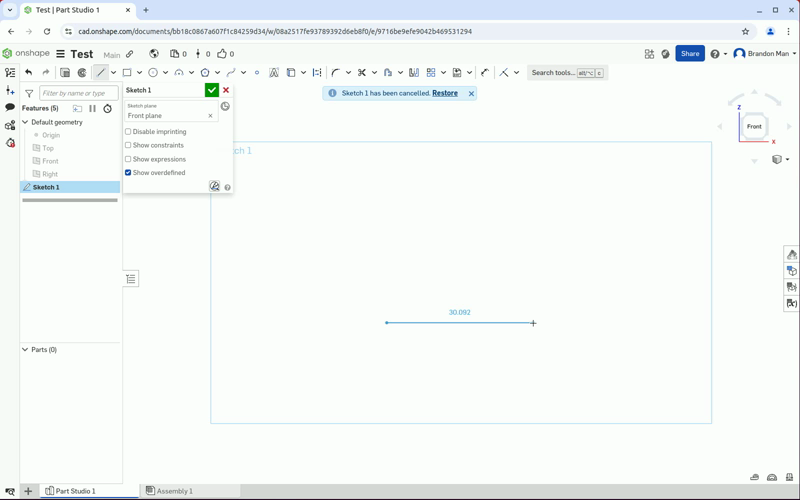
click(533, 322)
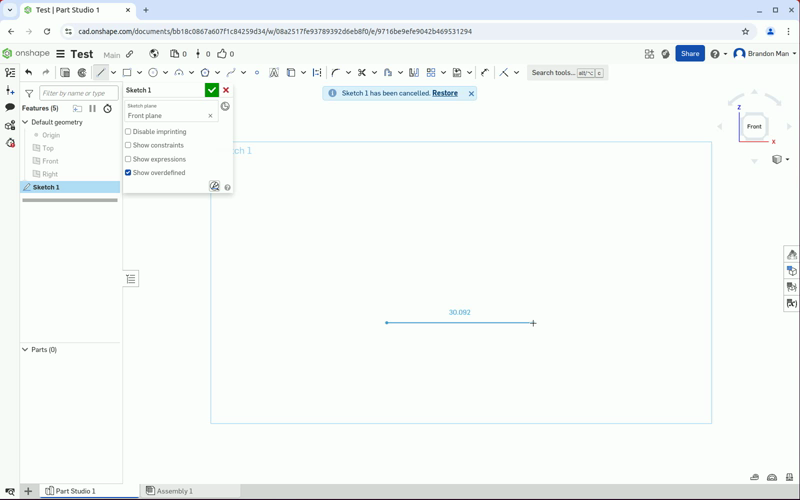
key_up(shift)
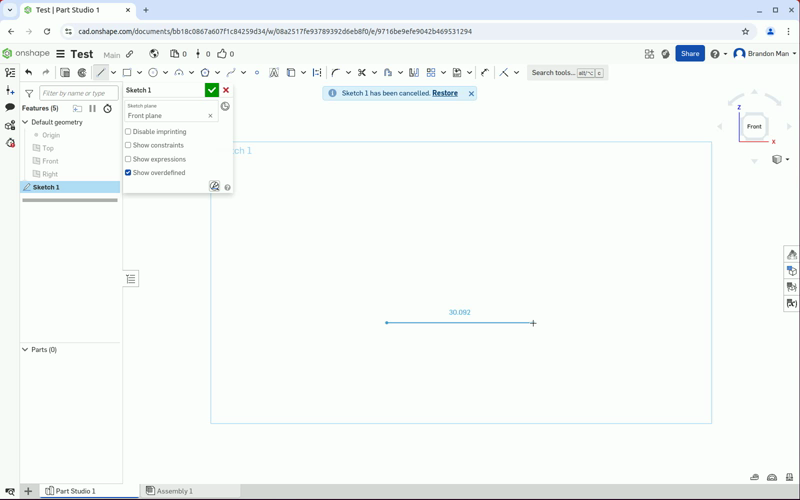
key(esc)
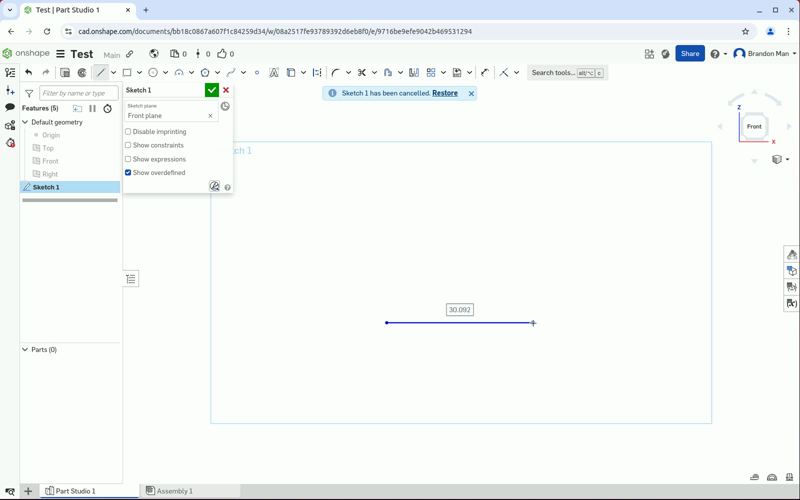
key(a)
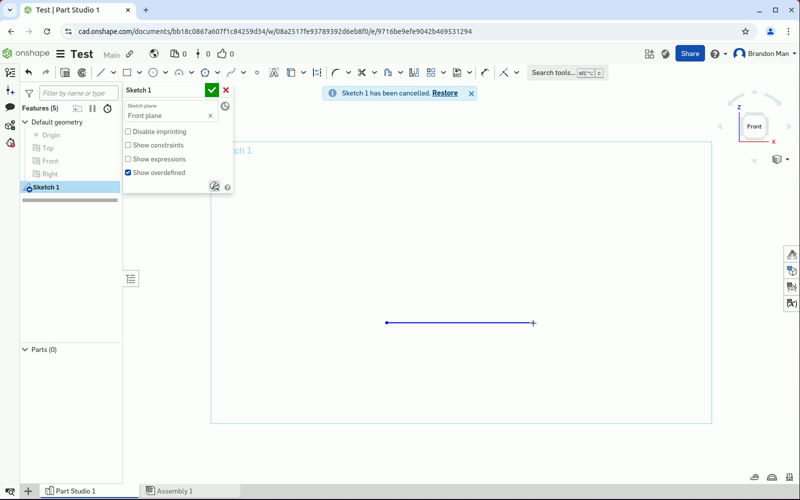
mouse_move(533, 322)
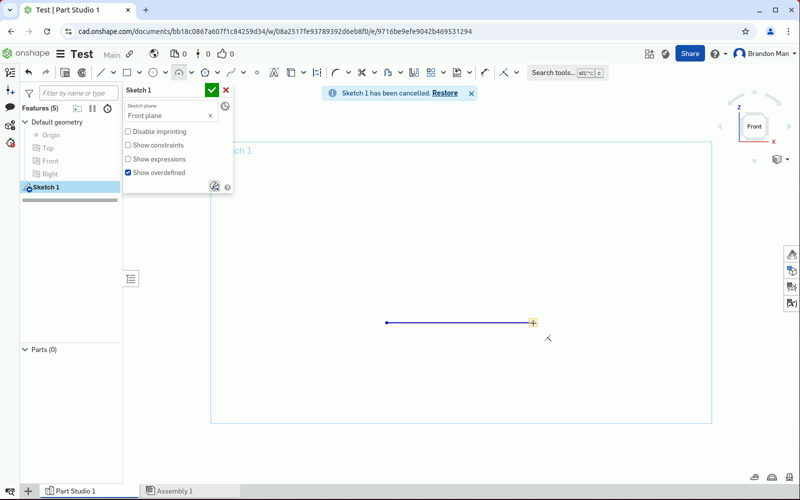
click(533, 322)
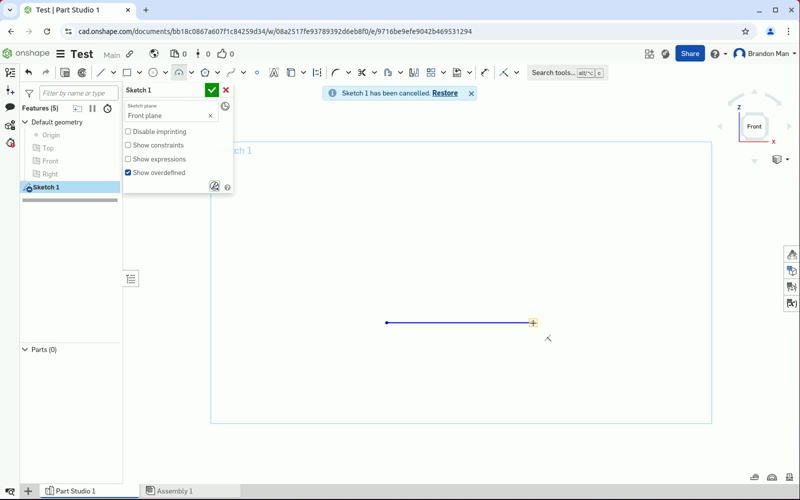
key_down(shift)
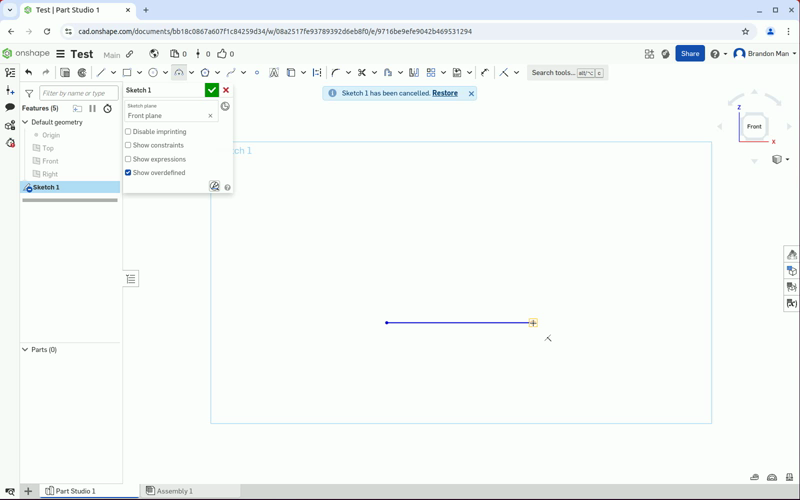
mouse_move(533, 244)
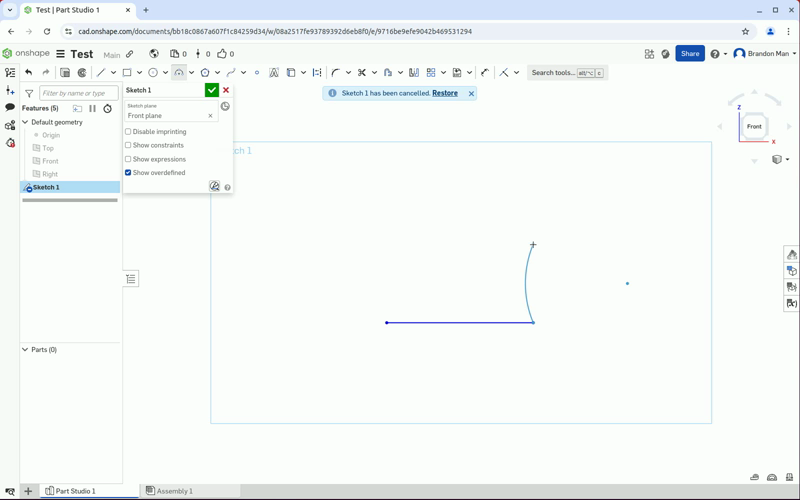
click(533, 244)
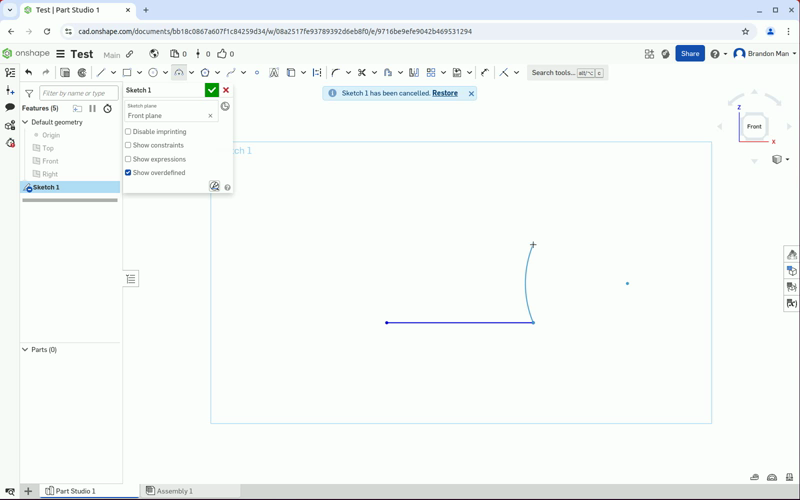
mouse_move(493, 283)
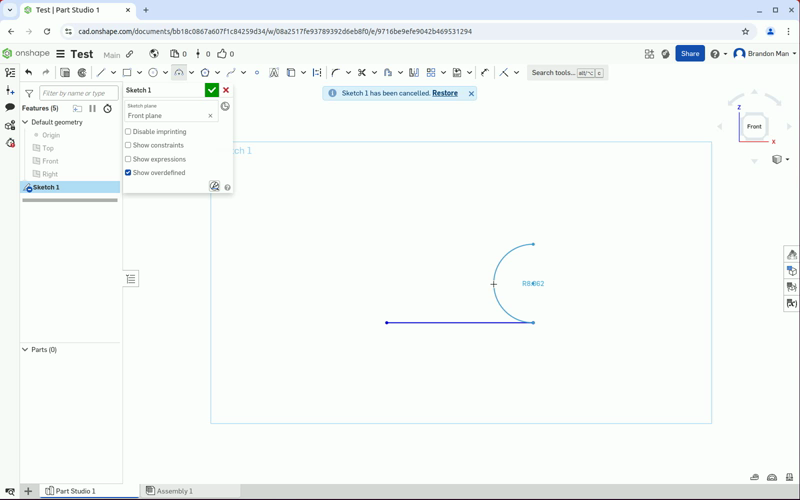
click(493, 283)
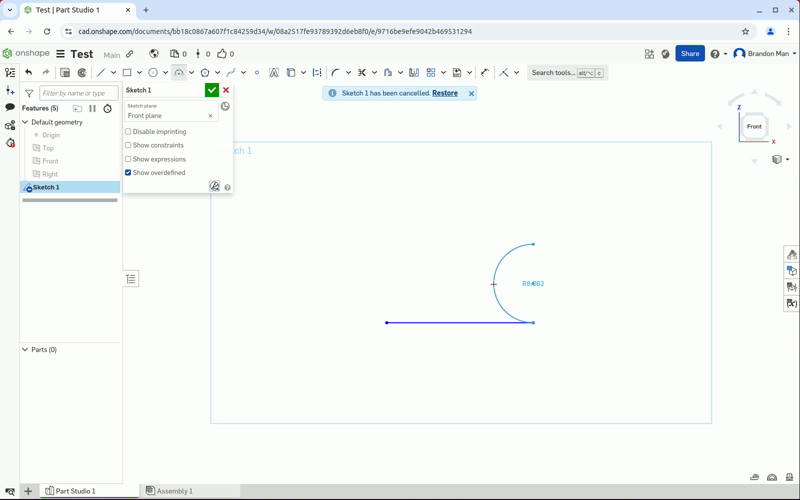
key_up(shift)
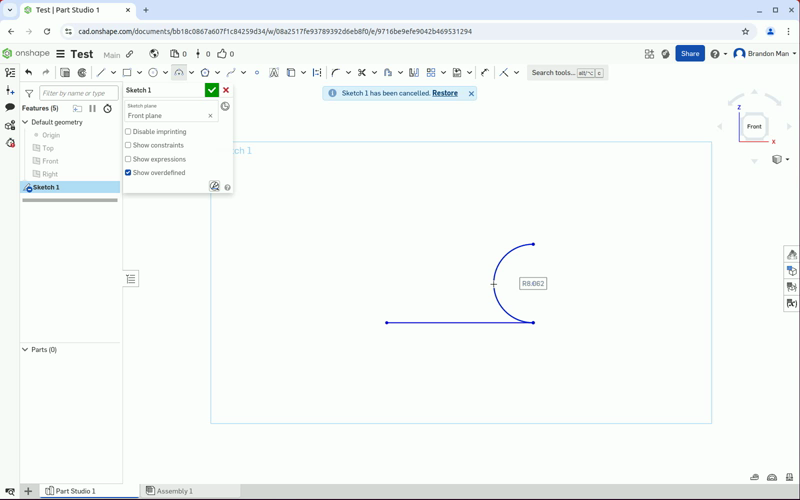
key(esc)
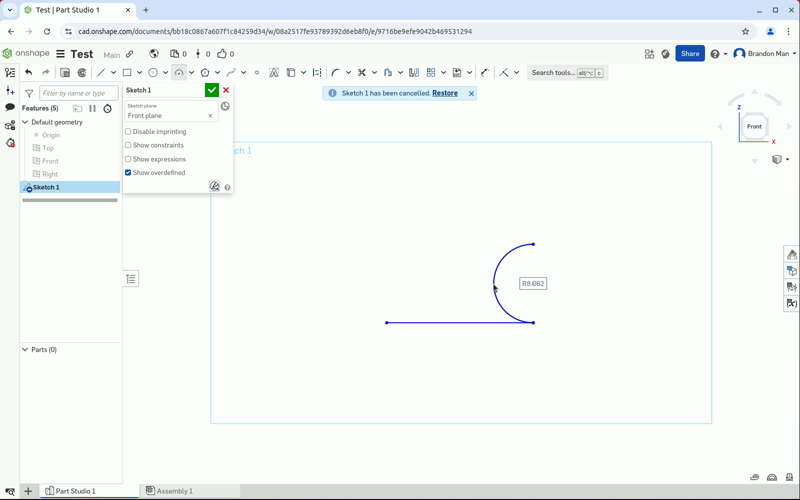
key(l)
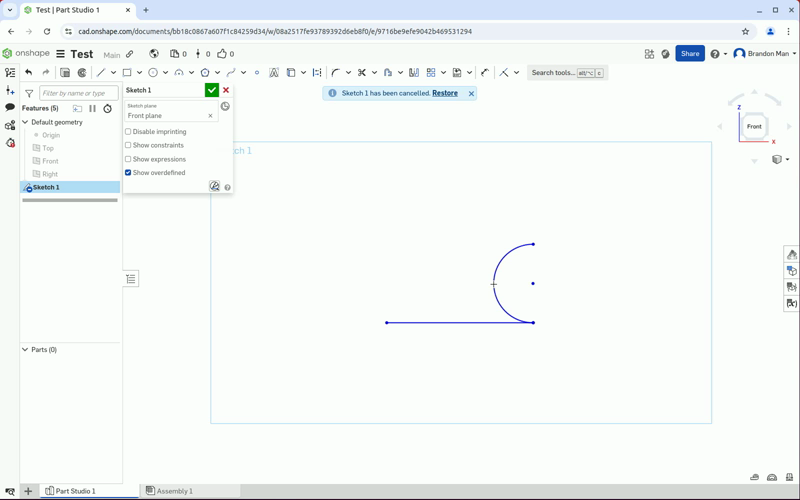
mouse_move(533, 244)
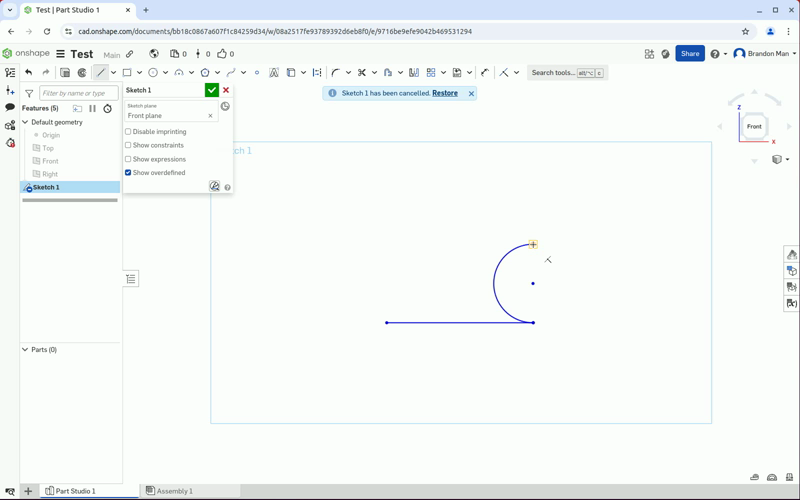
click(533, 244)
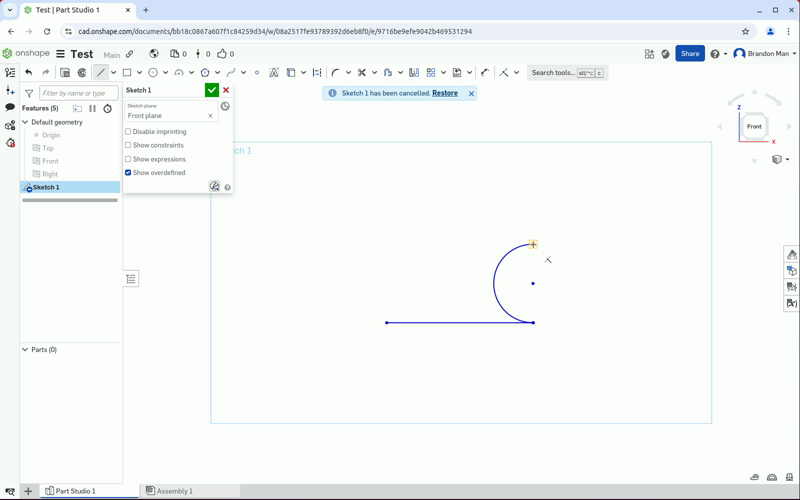
key_down(shift)
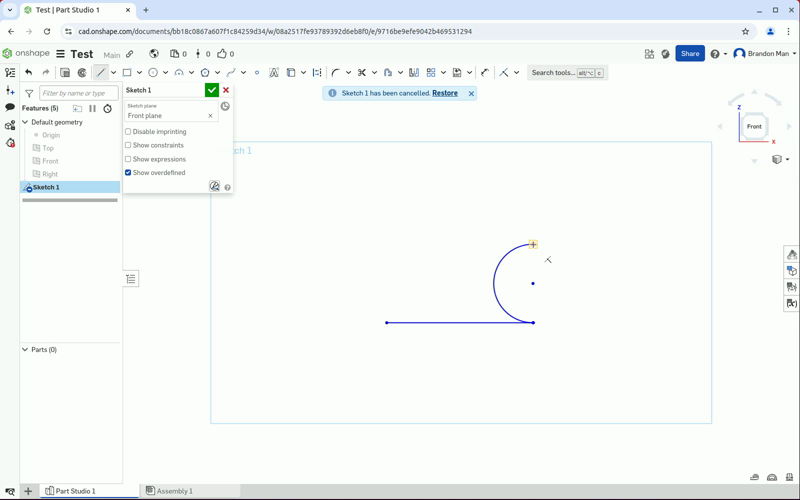
mouse_move(386, 244)
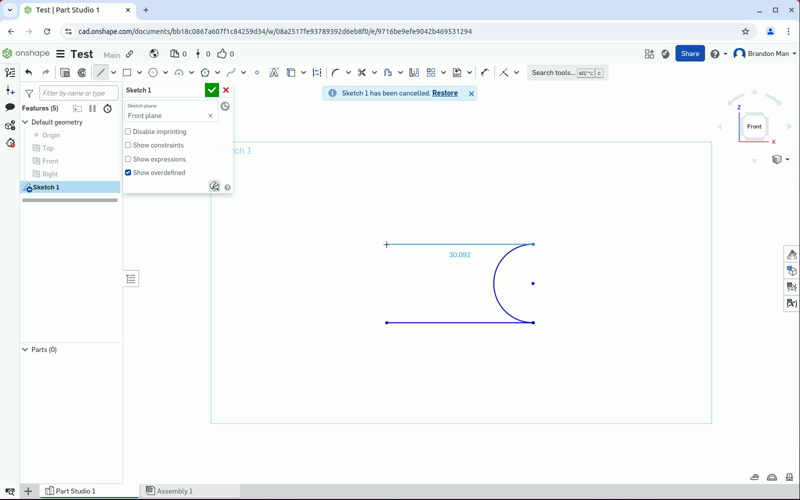
click(386, 244)
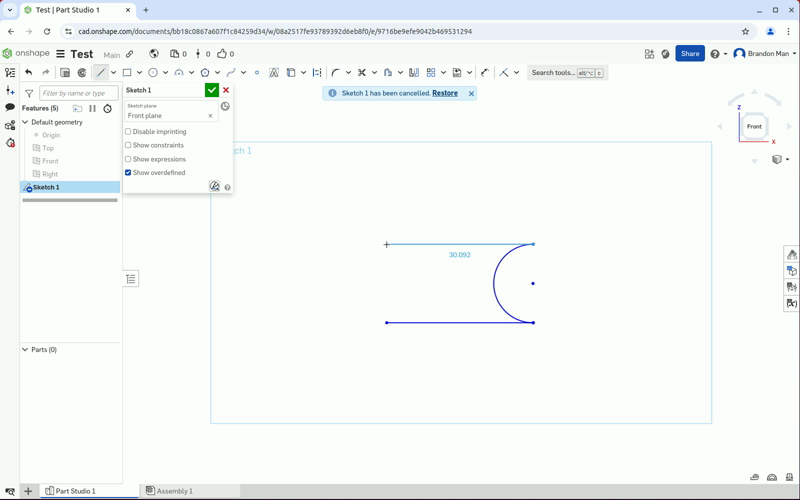
key_up(shift)
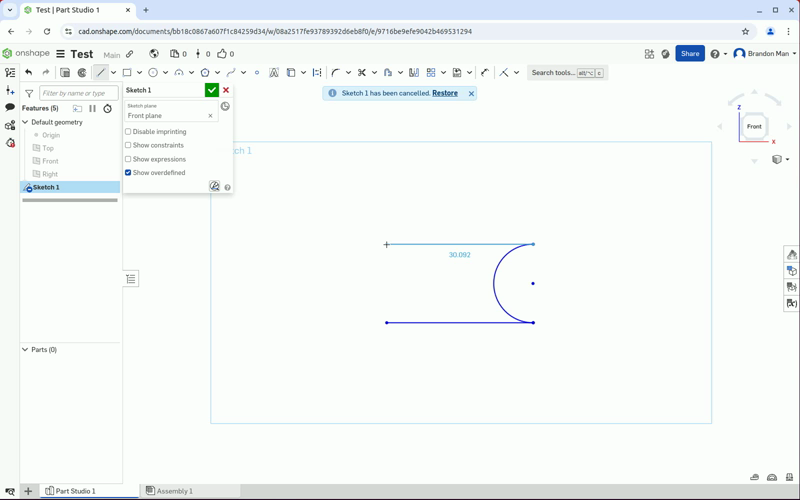
key(esc)
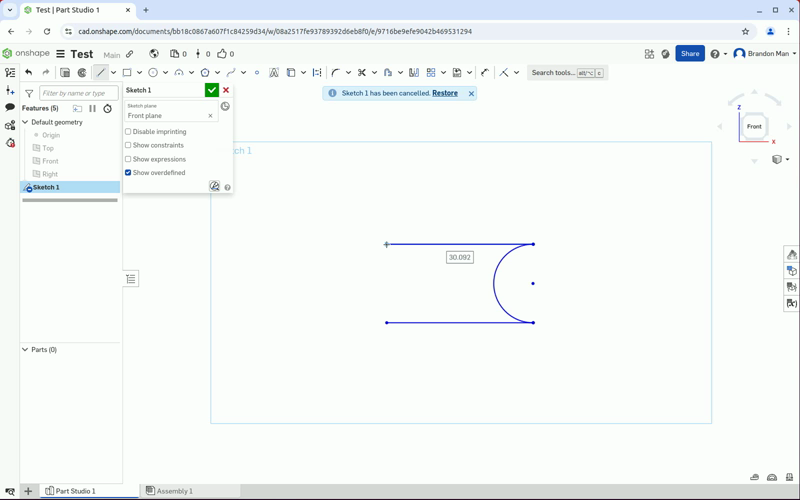
key(a)
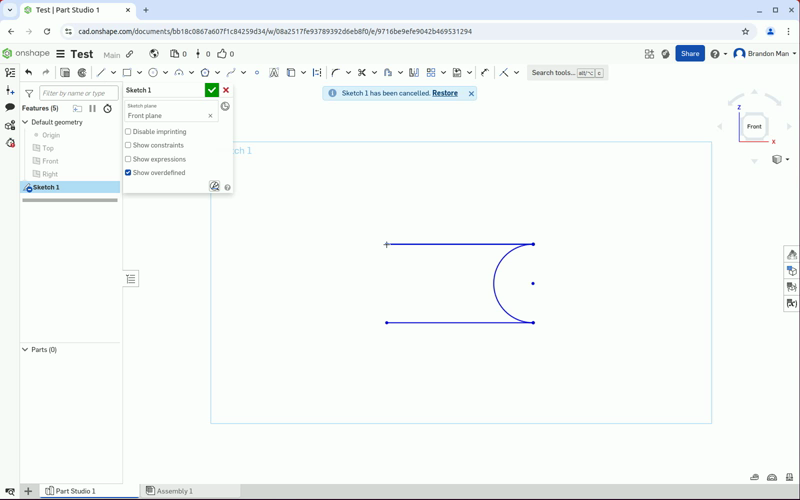
mouse_move(386, 244)
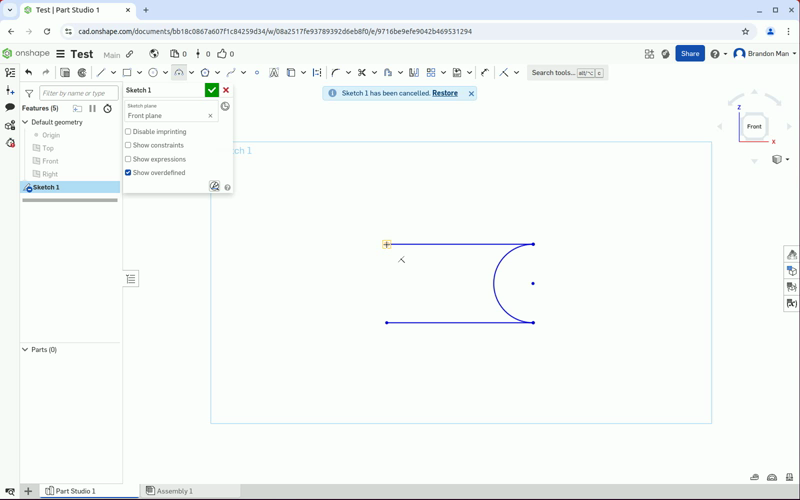
click(386, 244)
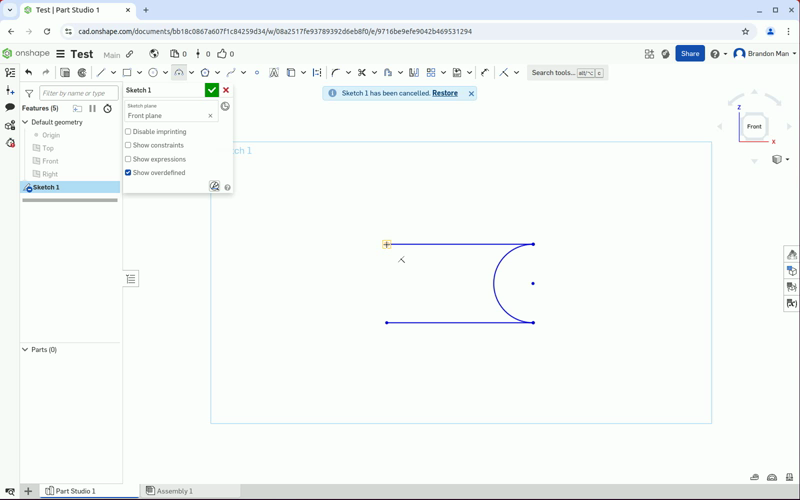
mouse_move(386, 322)
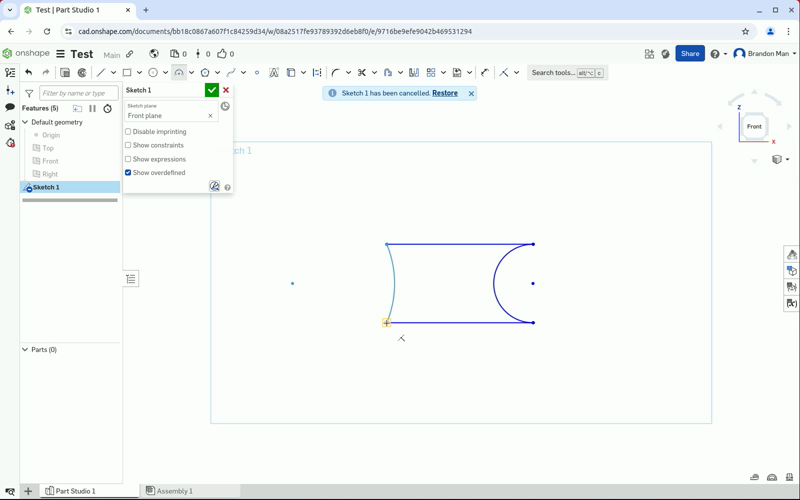
click(386, 322)
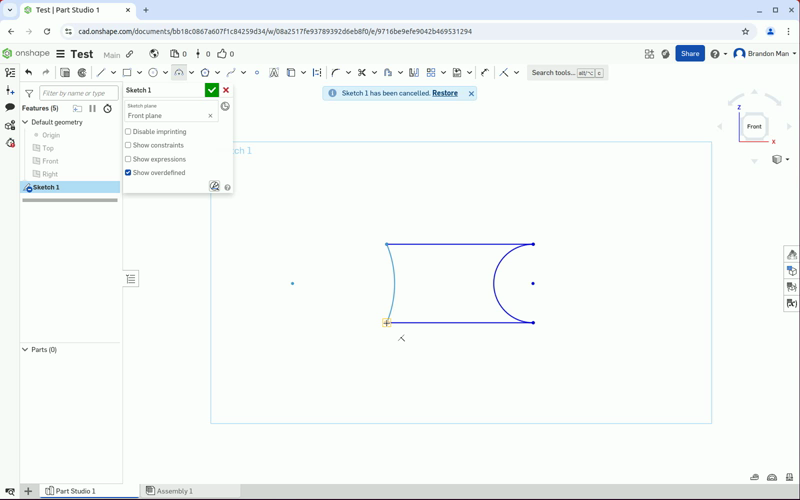
key_down(shift)
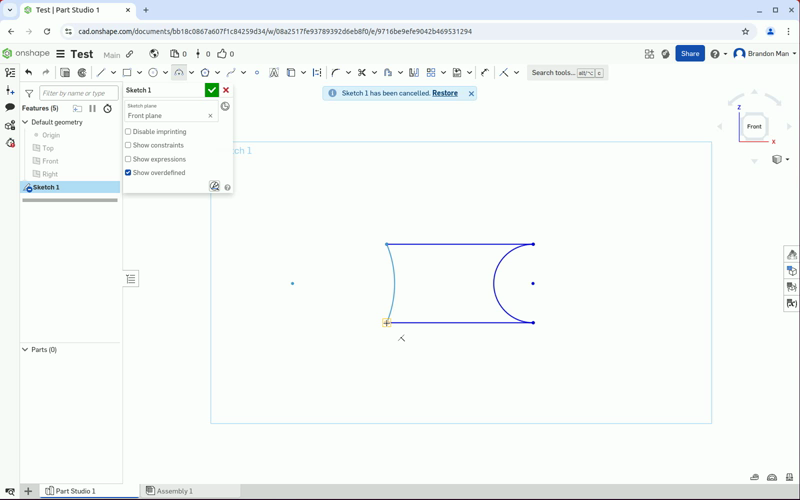
mouse_move(426, 283)
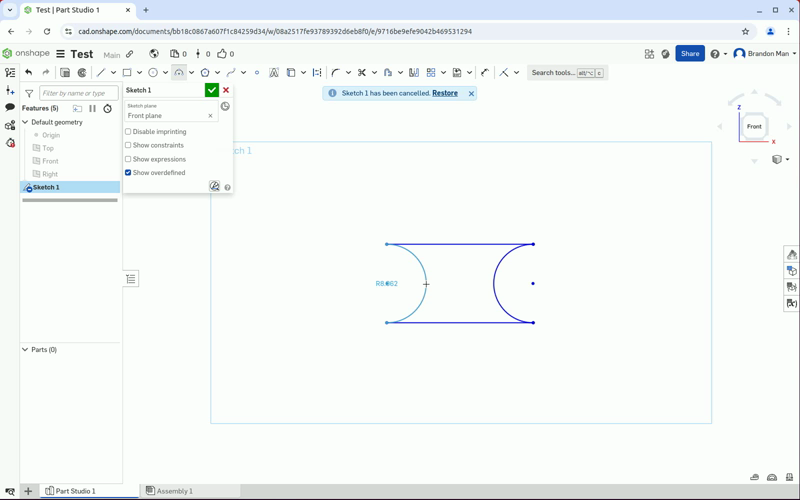
click(426, 283)
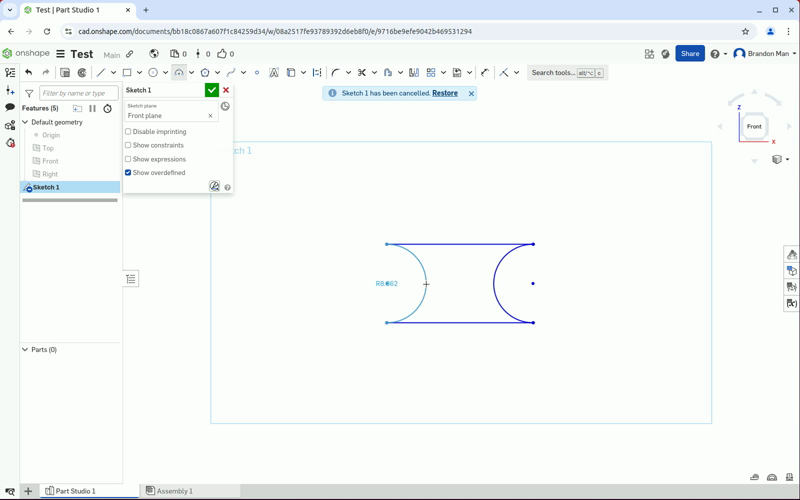
key_up(shift)
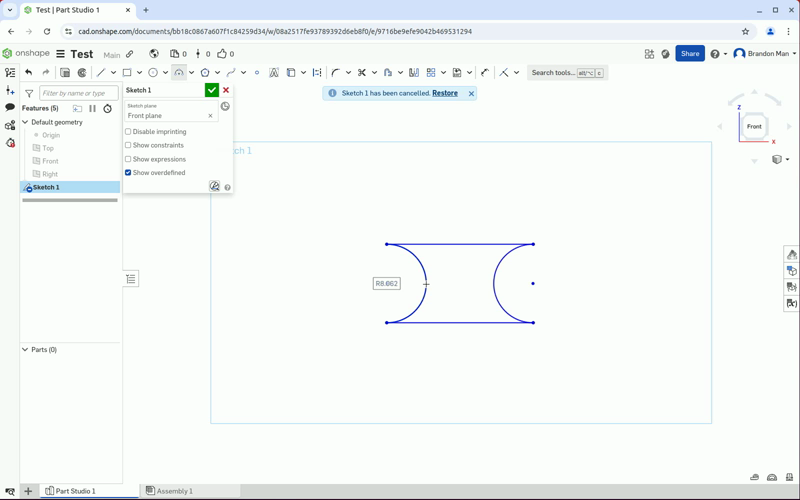
key(esc)
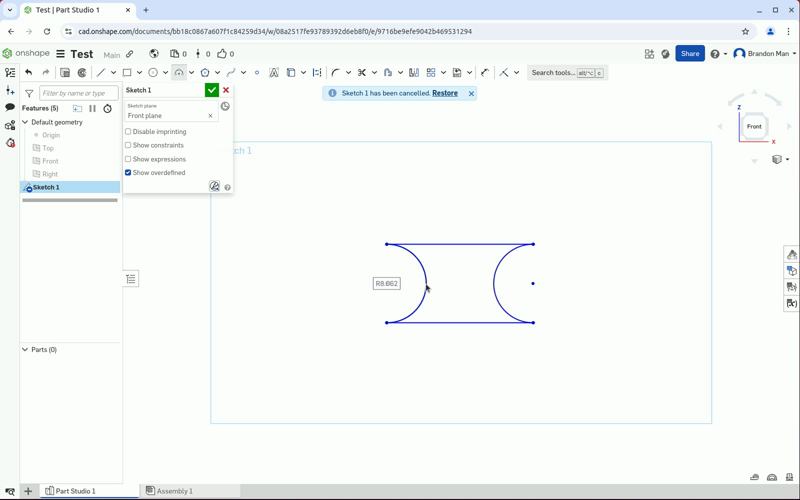
mouse_move(518, 254)
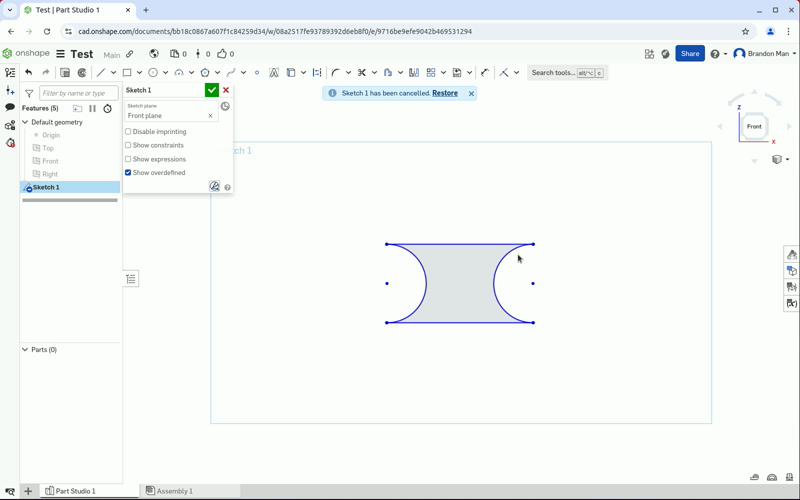
scroll(6)
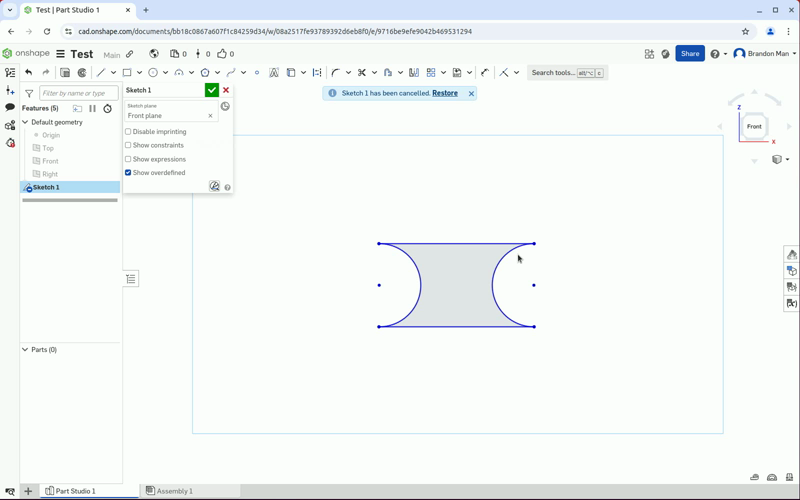
scroll(6)
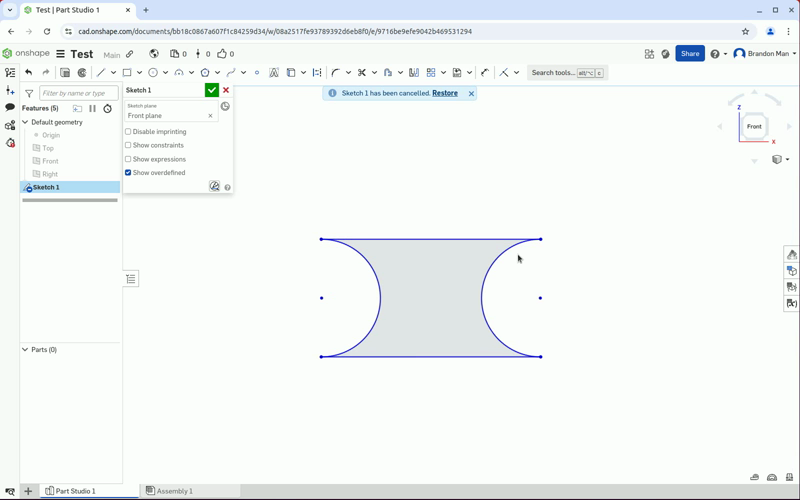
scroll(6)
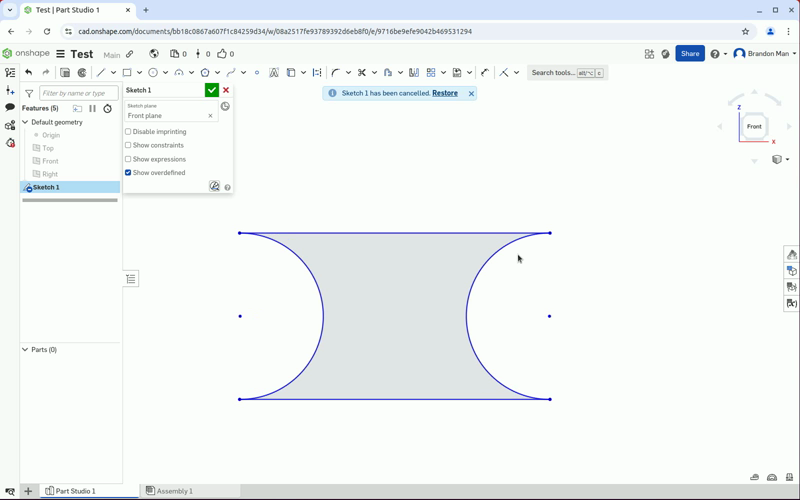
scroll(6)
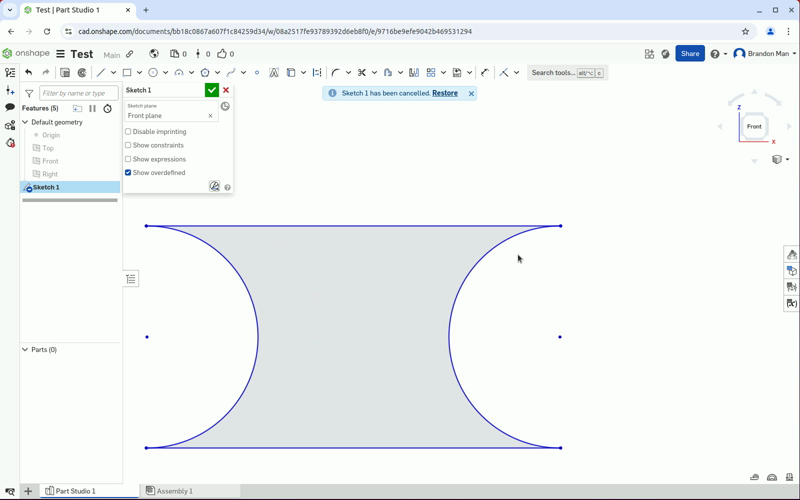
scroll(6)
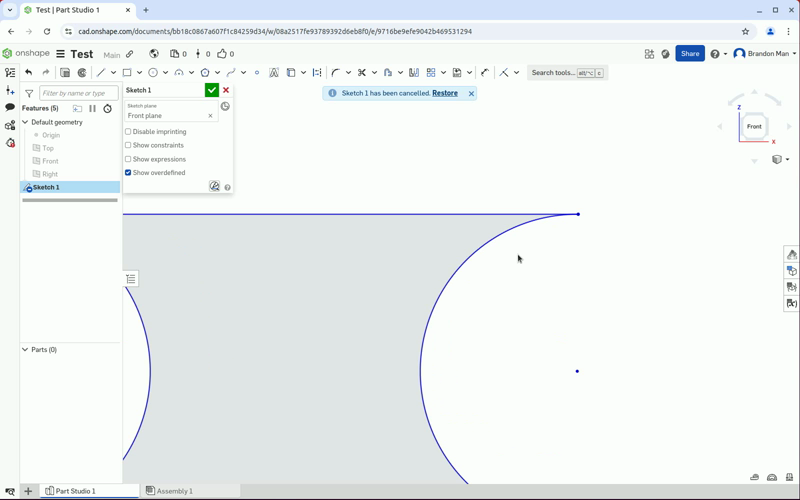
scroll(6)
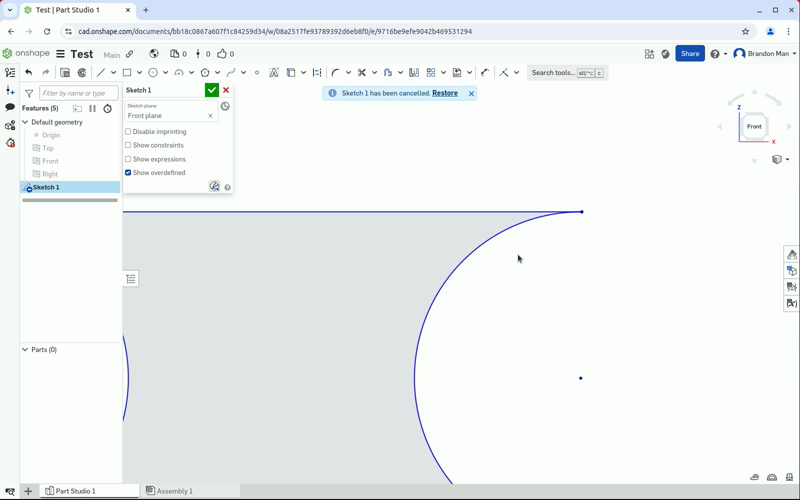
scroll(6)
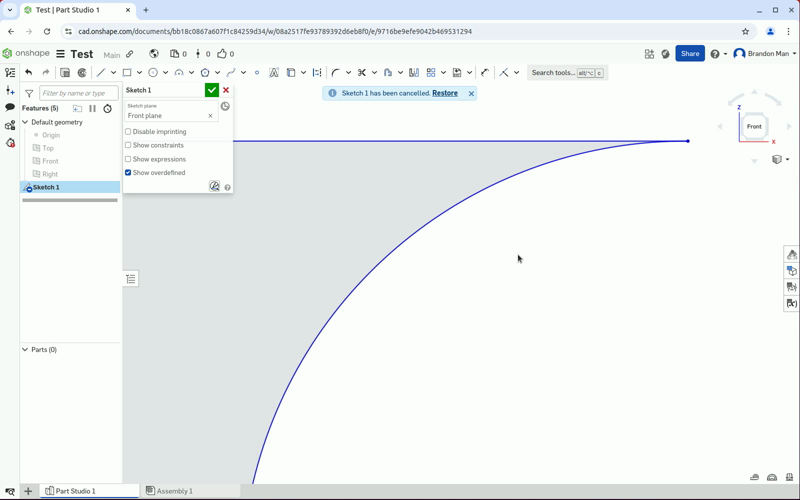
click(518, 254)
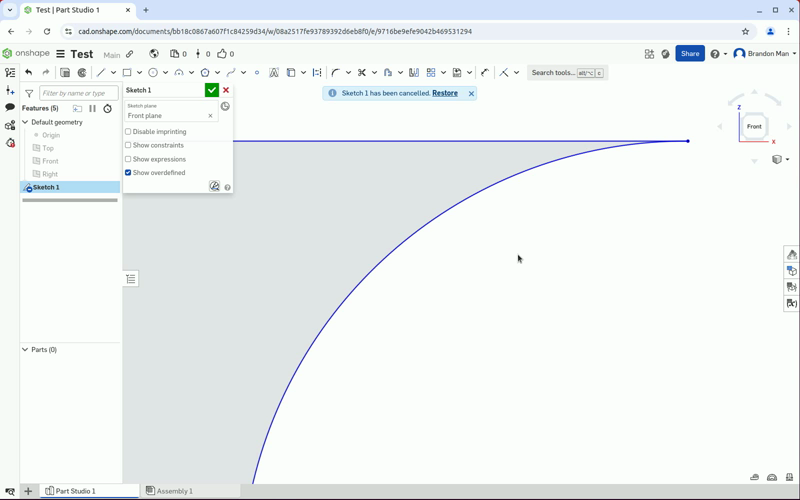
scroll(-6)
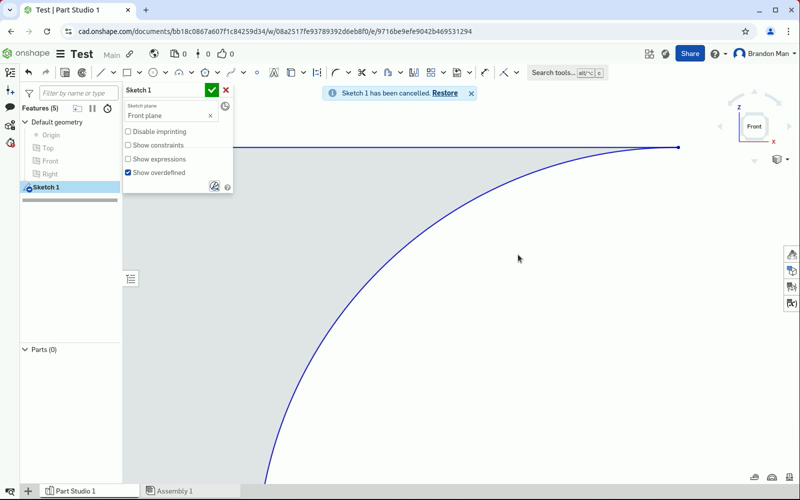
scroll(-6)
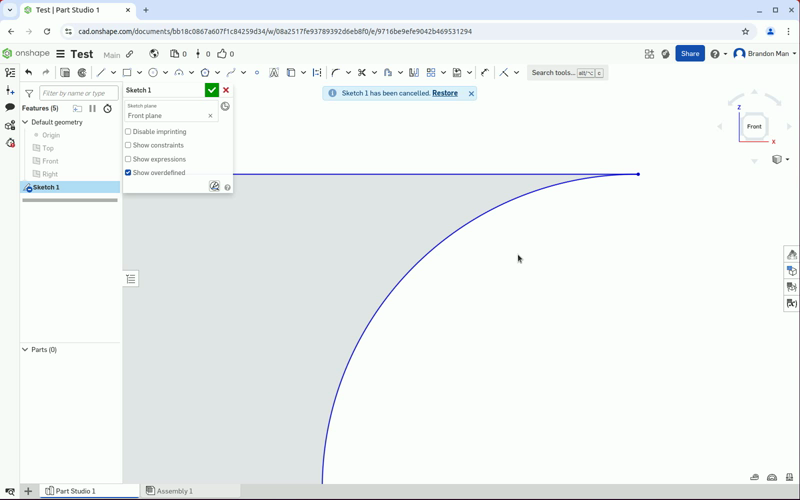
scroll(-6)
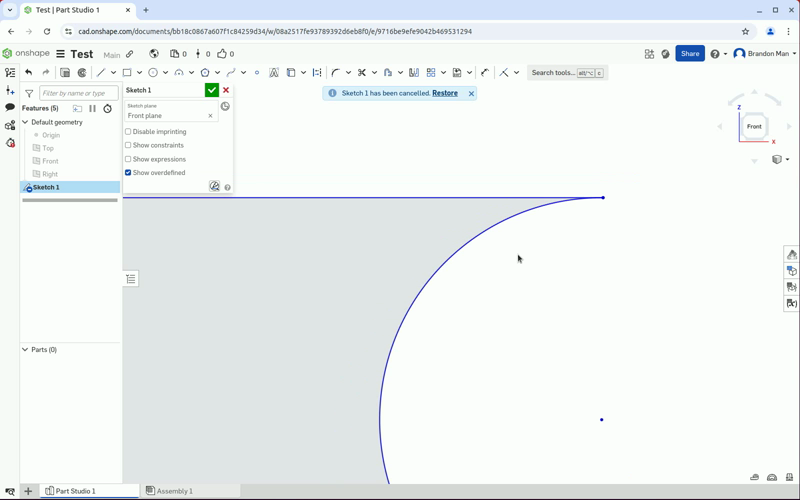
scroll(-6)
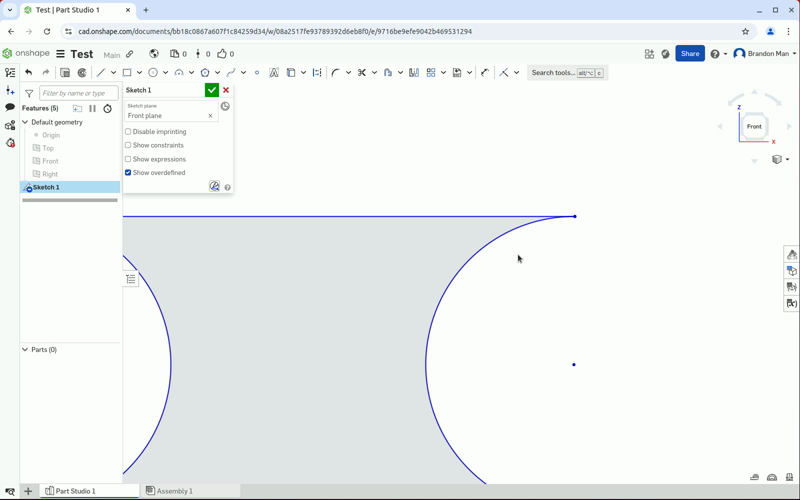
scroll(-6)
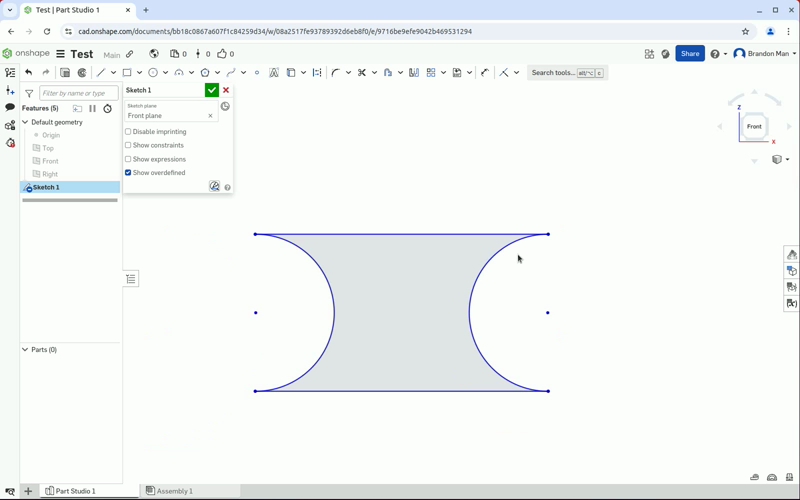
scroll(-6)
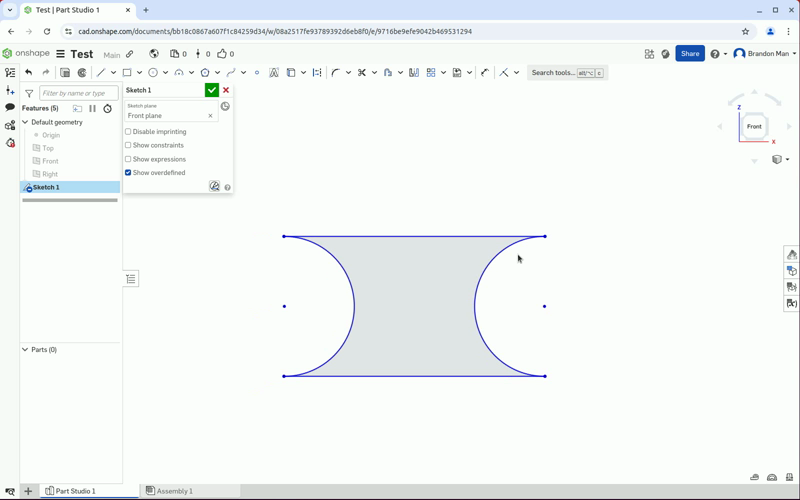
scroll(-6)
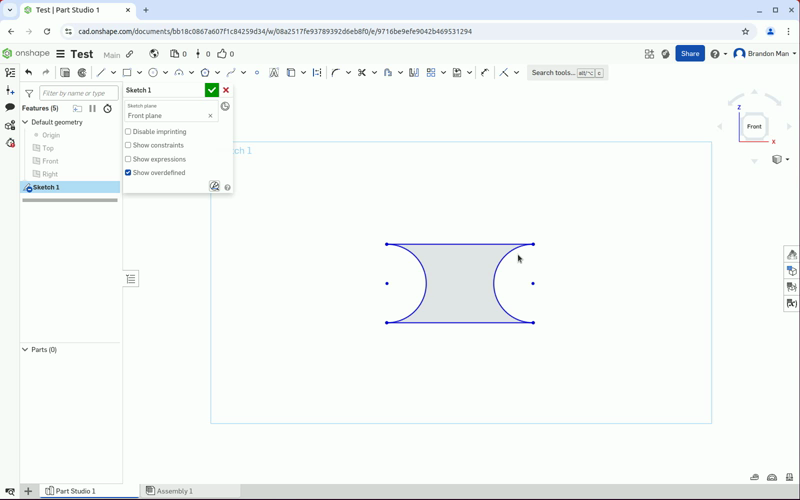
mouse_move(73, 352)
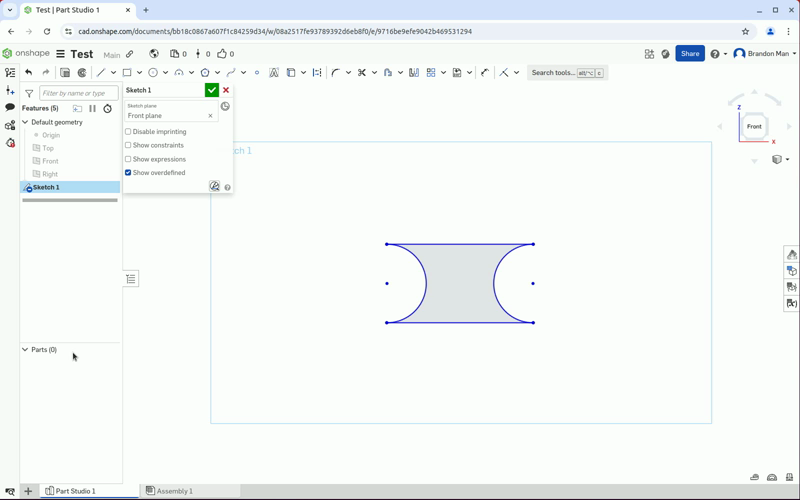
key(shift+y)
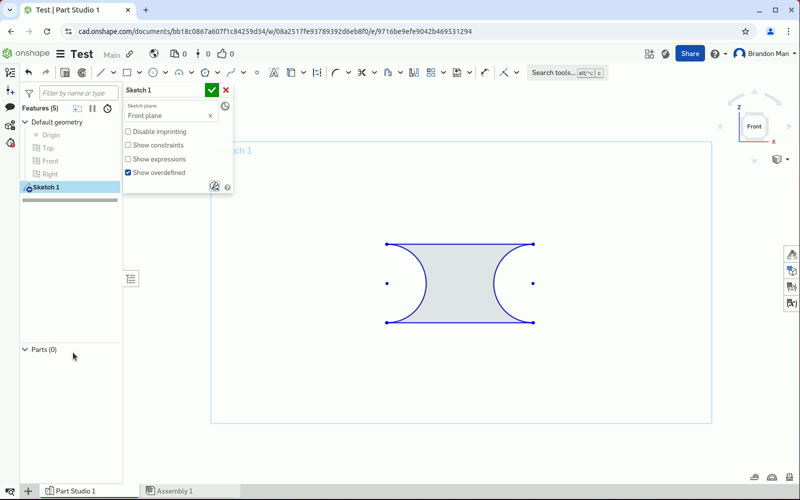
key(shift+e)
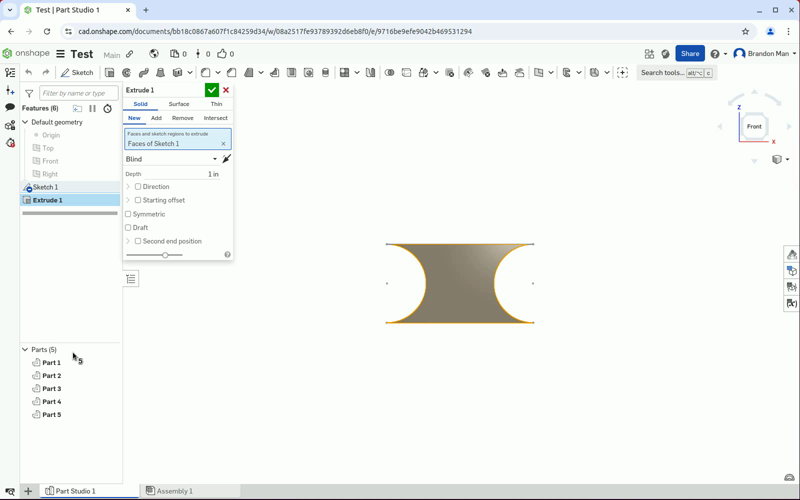
mouse_move(143, 106)
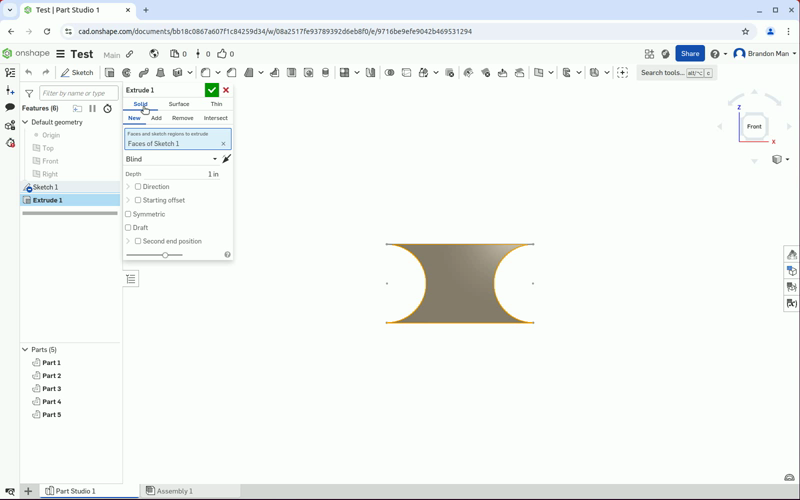
click(143, 106)
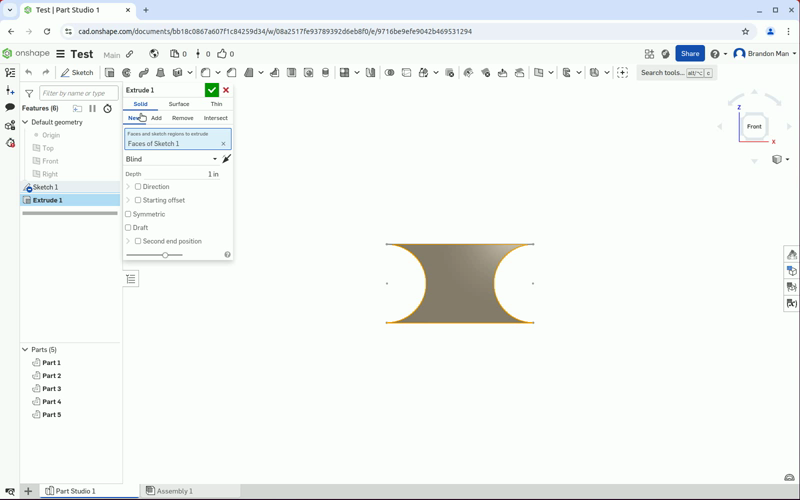
mouse_move(137, 120)
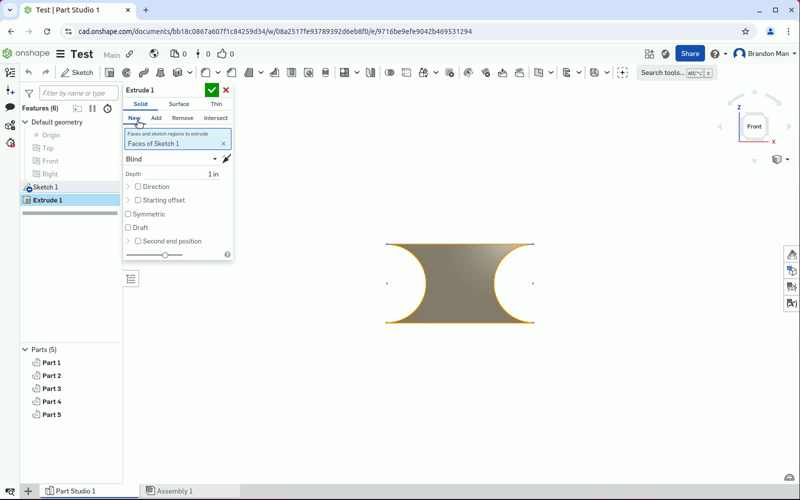
click(137, 120)
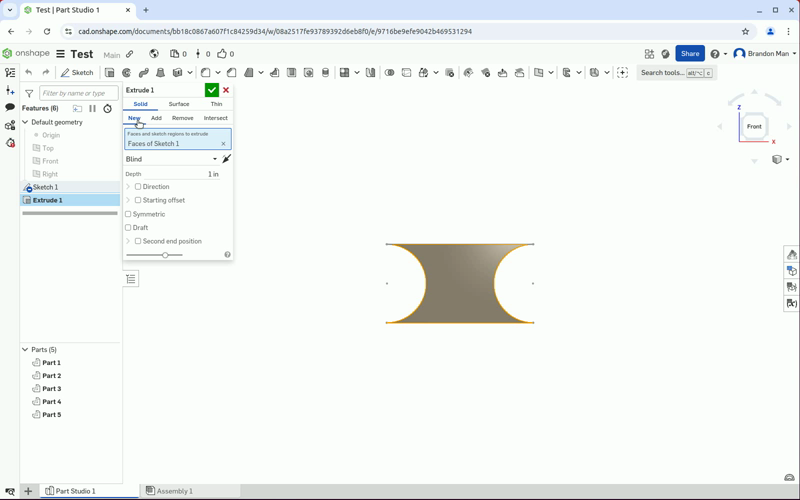
key(tab, 4)
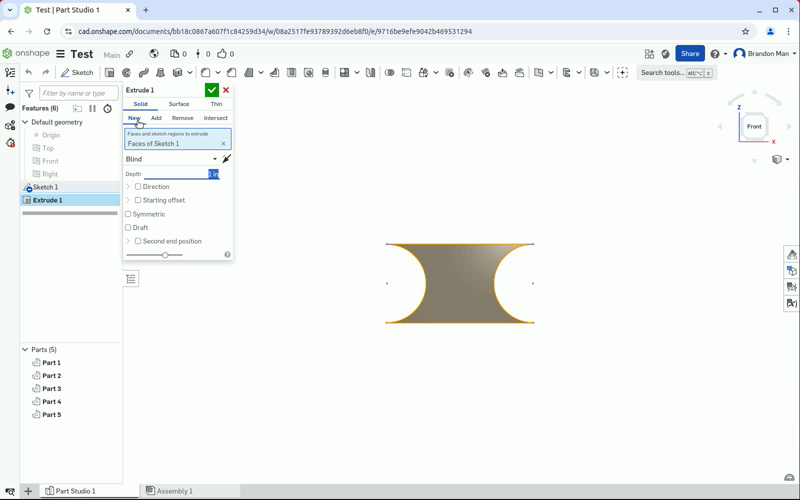
text(4.092)
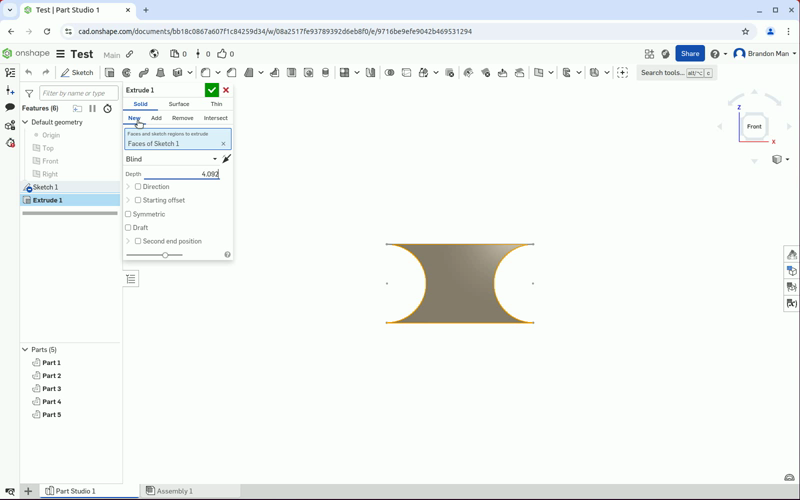
key(enter)
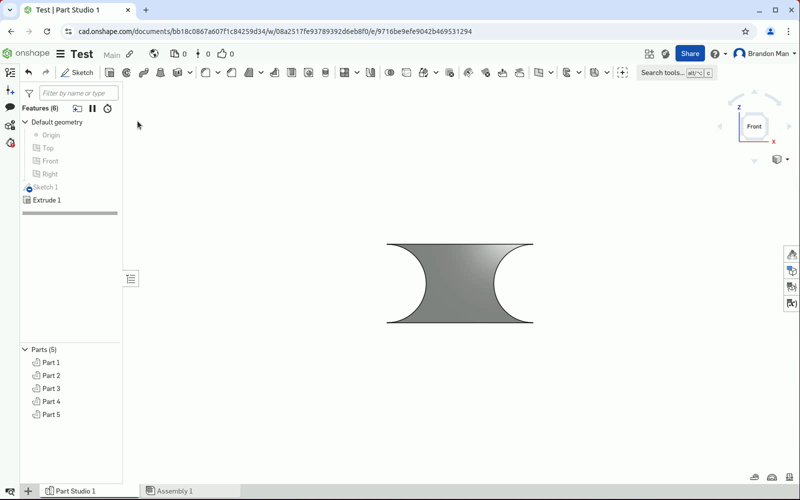
key(shift+h)
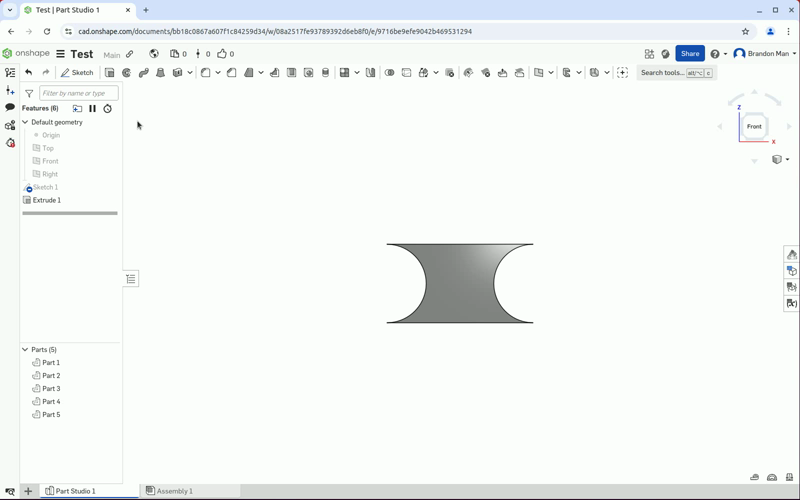
key(shift+h)
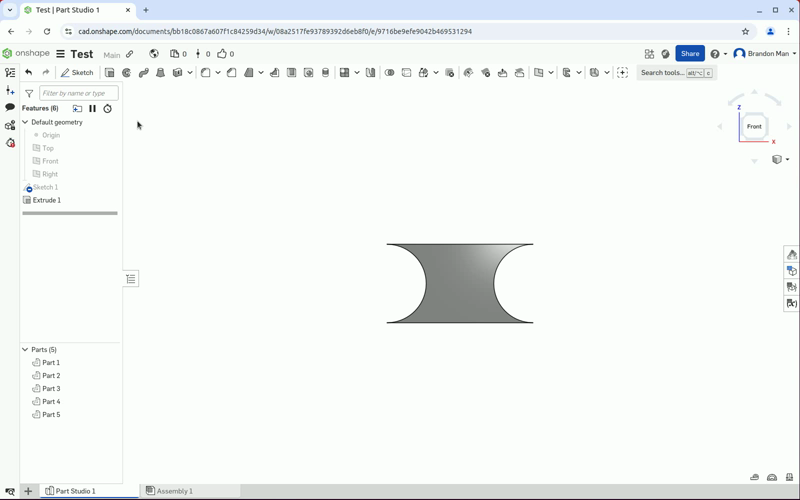
mouse_move(73, 189)
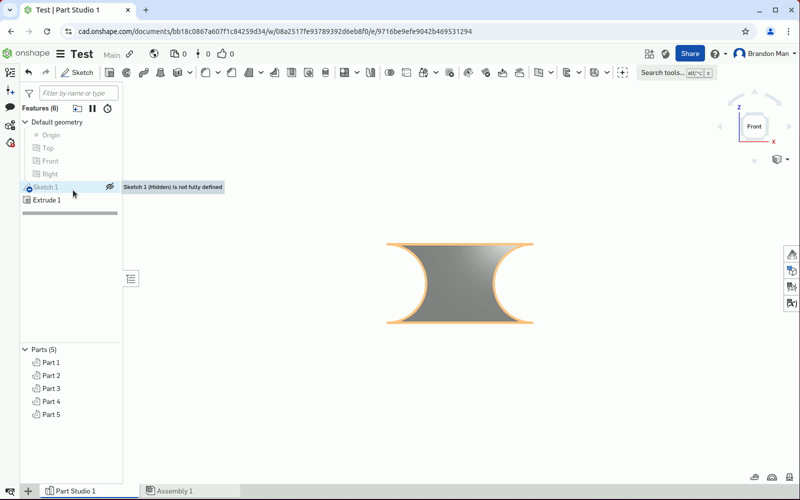
click(73, 189)
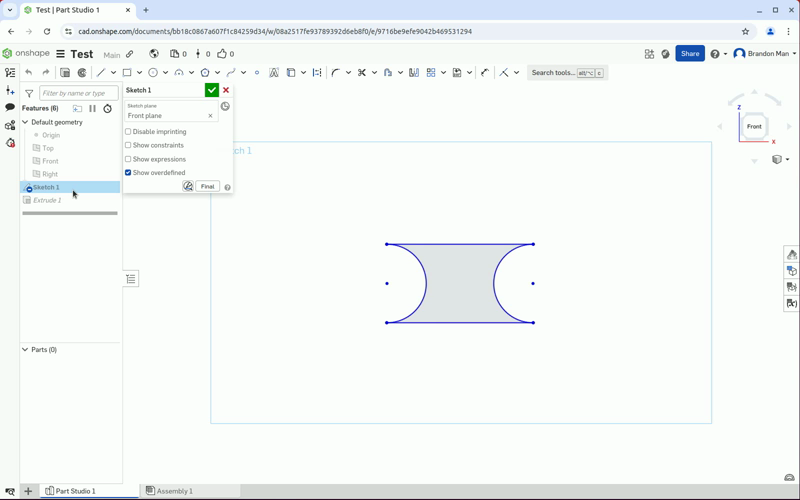
mouse_move(229, 92)
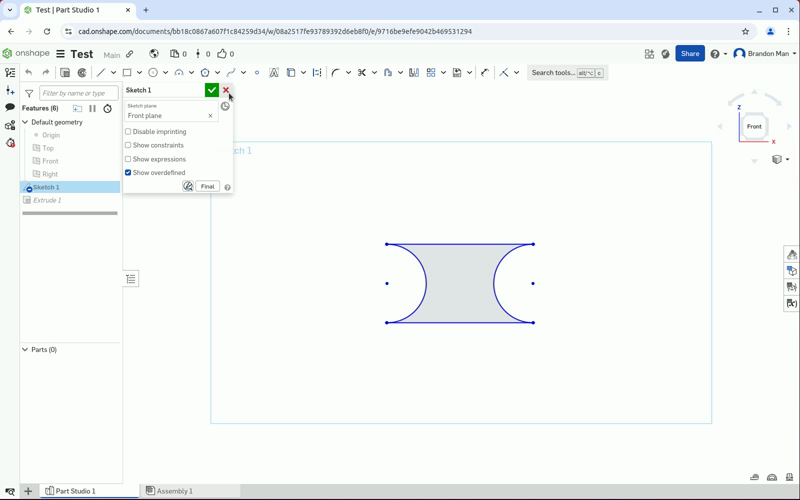
click(229, 92)
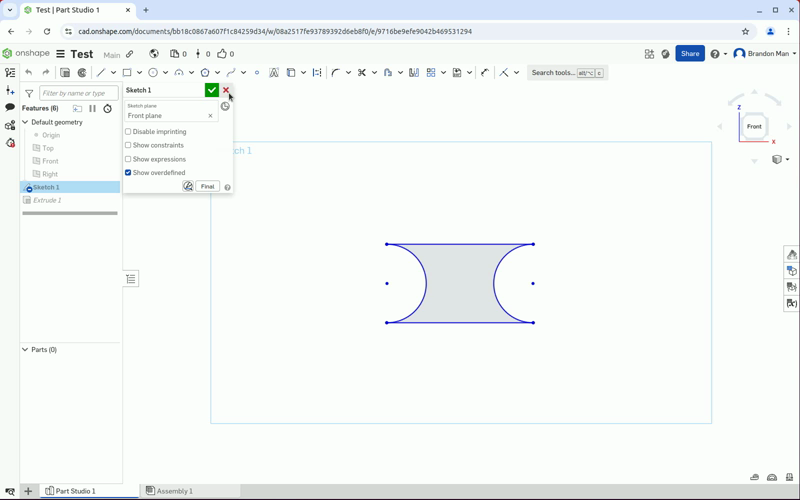
key(shift+s)
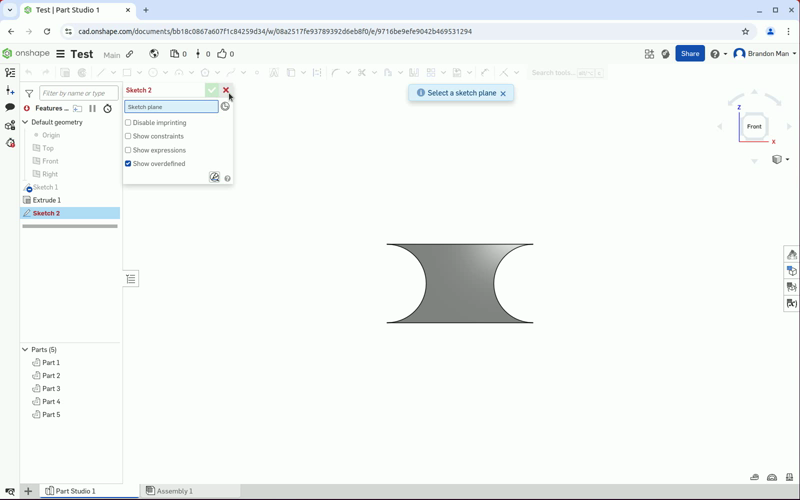
mouse_move(73, 163)
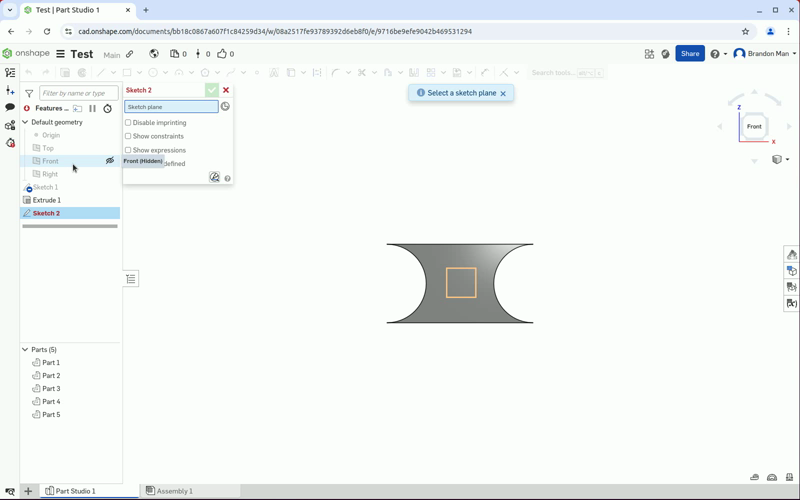
click(73, 163)
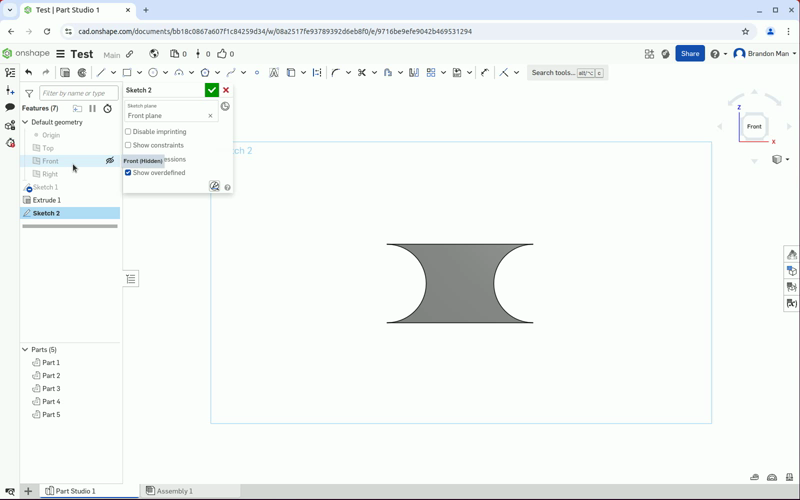
mouse_move(73, 352)
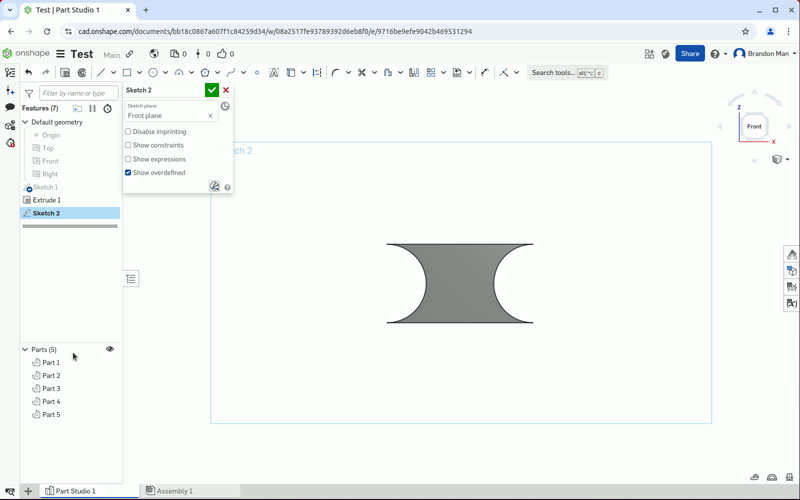
key(y)
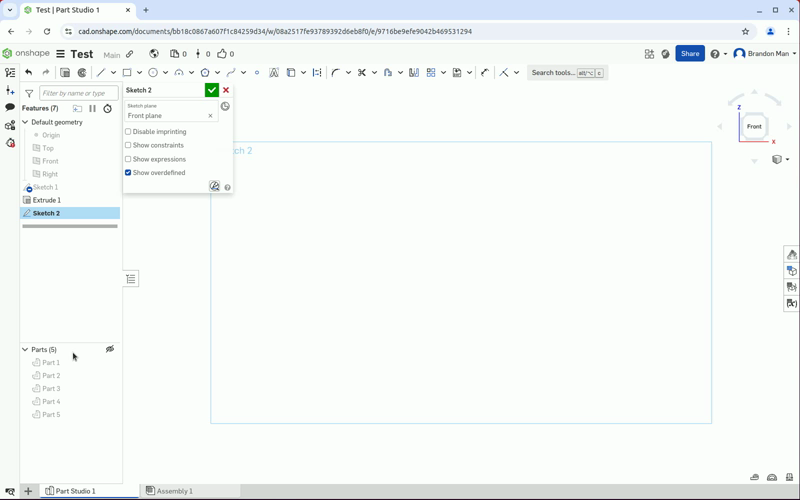
key(c)
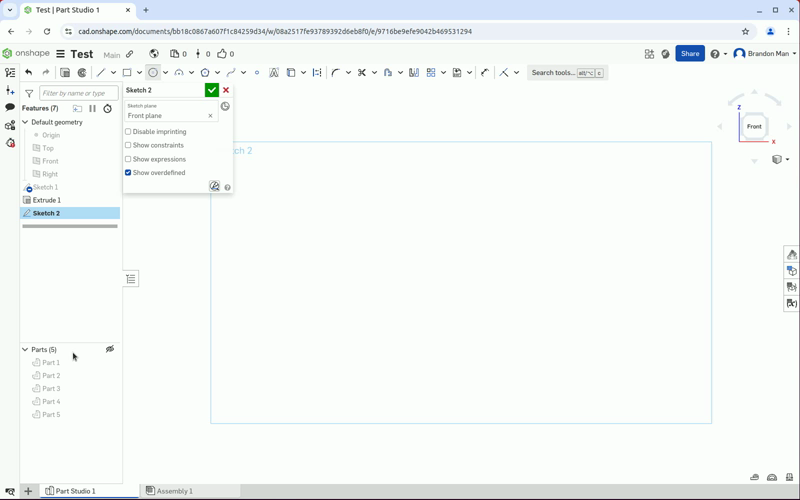
key_down(shift)
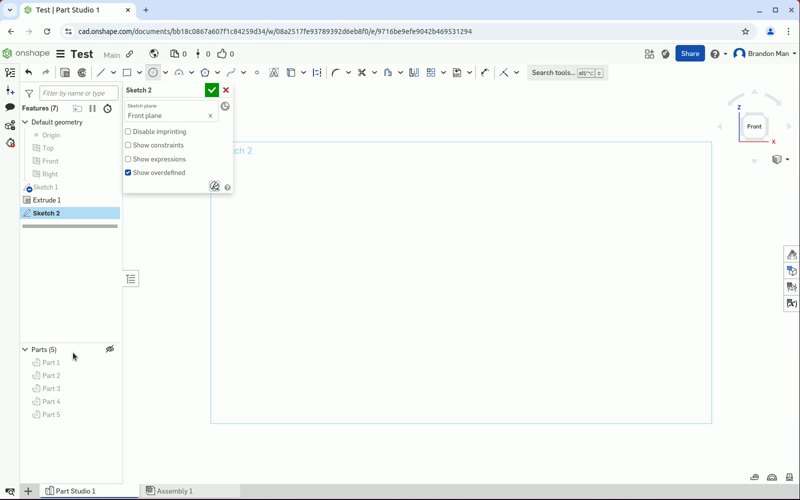
mouse_move(388, 282)
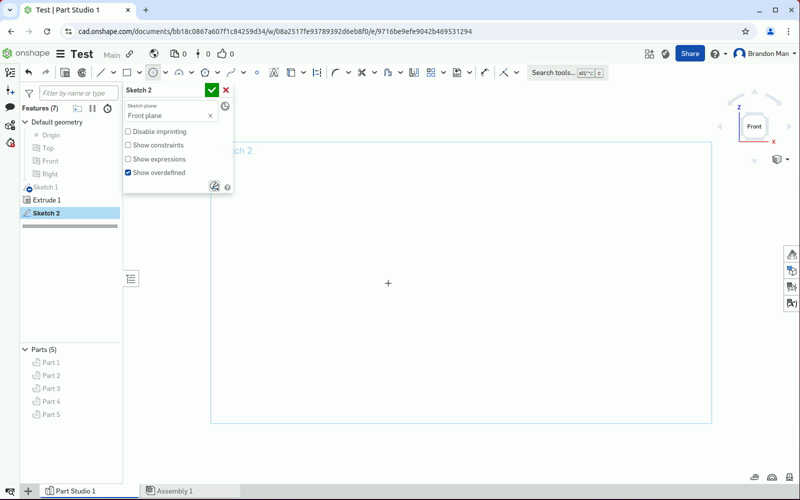
click(388, 282)
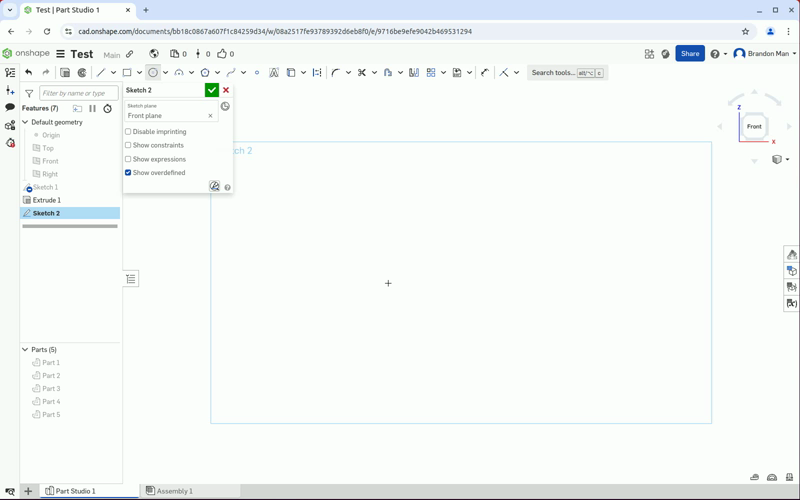
key_up(shift)
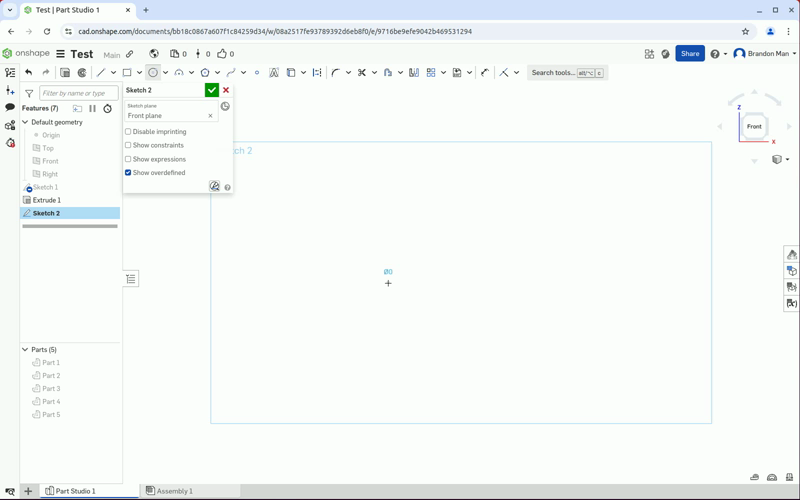
mouse_move(428, 282)
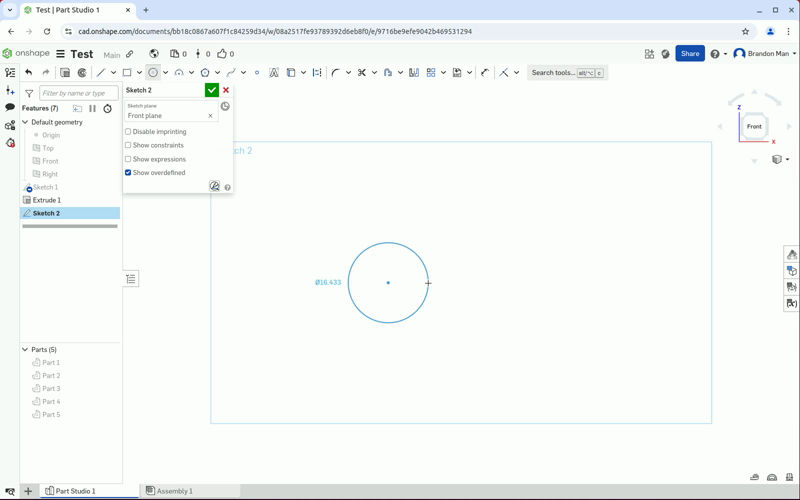
click(428, 282)
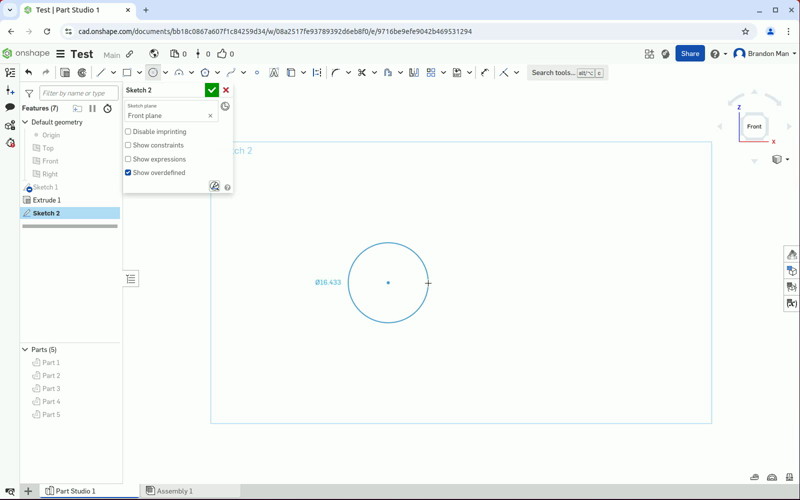
key(esc)
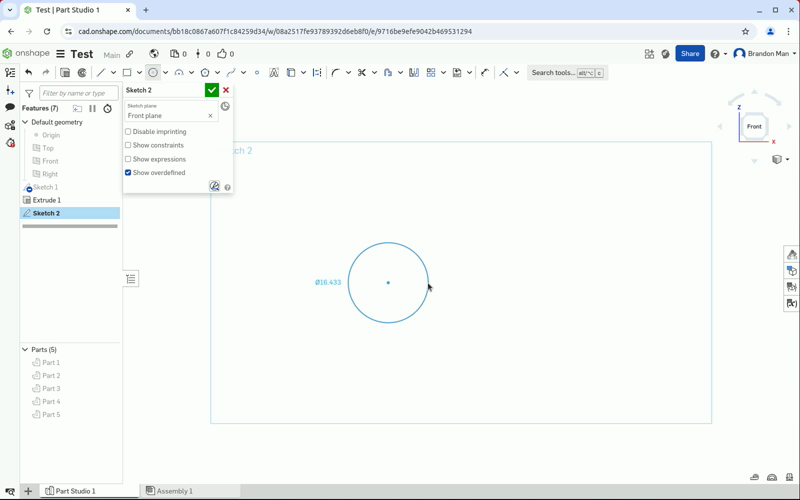
mouse_move(377, 271)
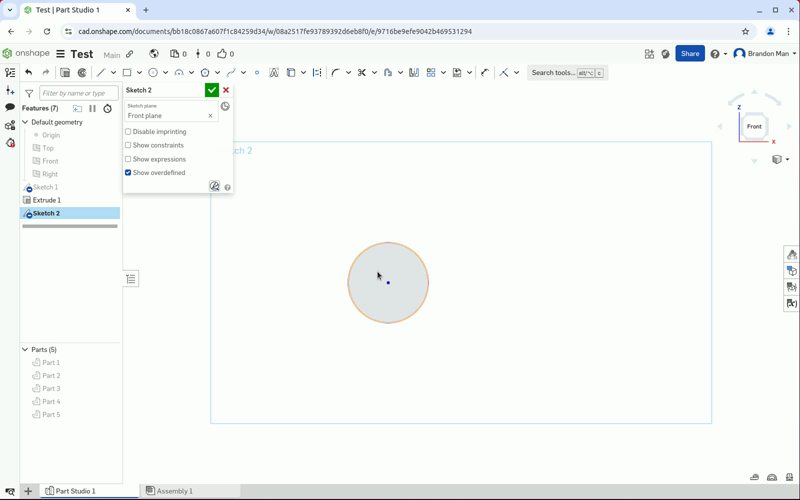
click(377, 271)
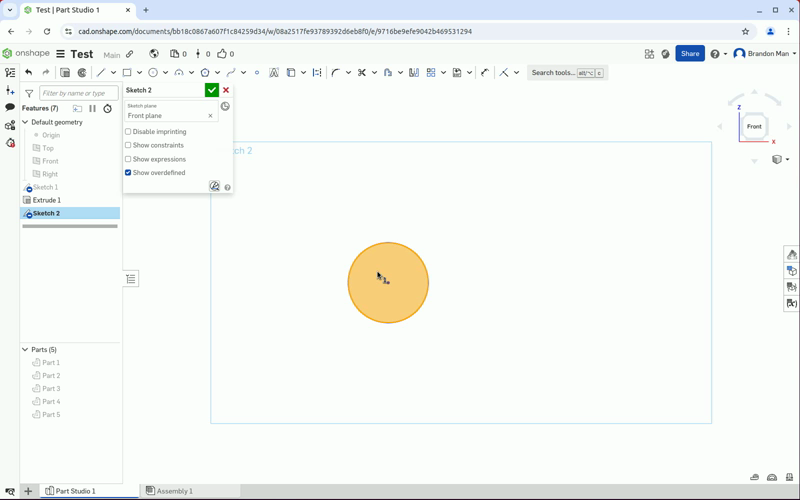
mouse_move(73, 352)
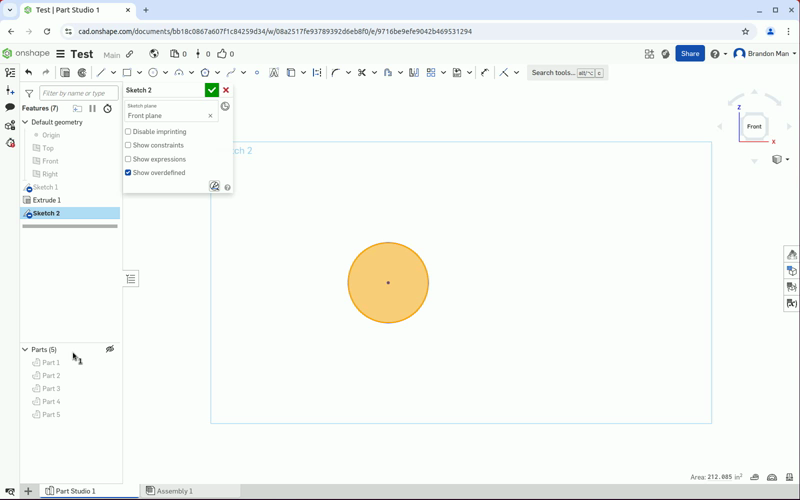
key(shift+y)
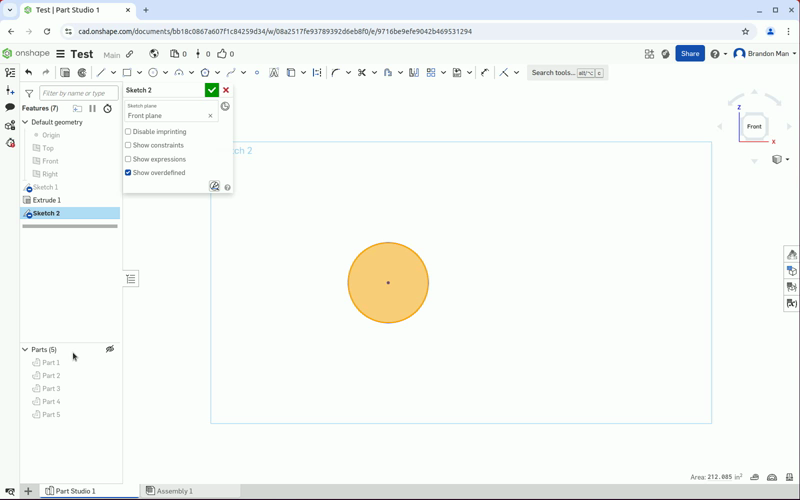
key(shift+e)
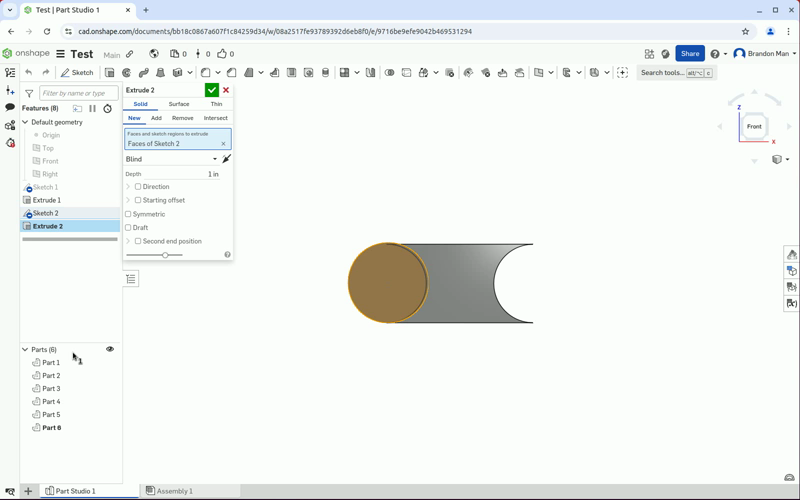
mouse_move(143, 106)
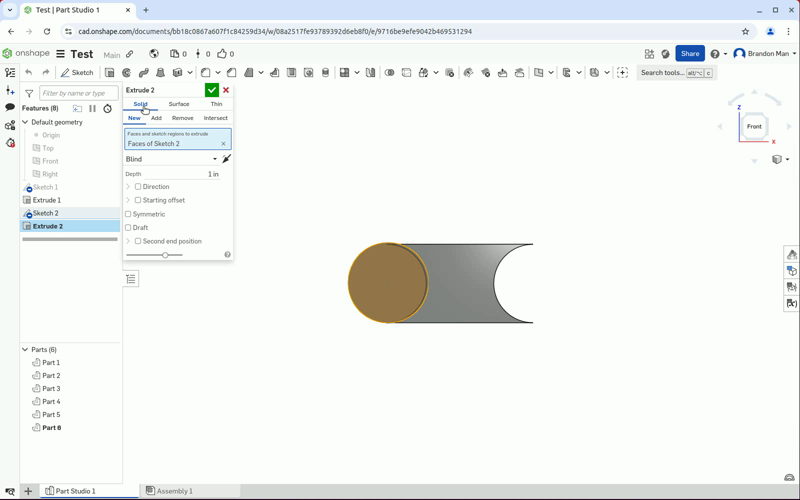
click(143, 106)
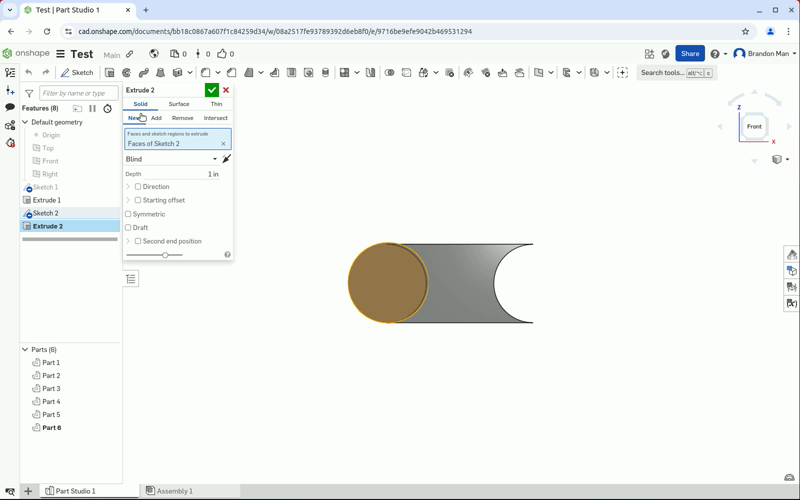
mouse_move(137, 120)
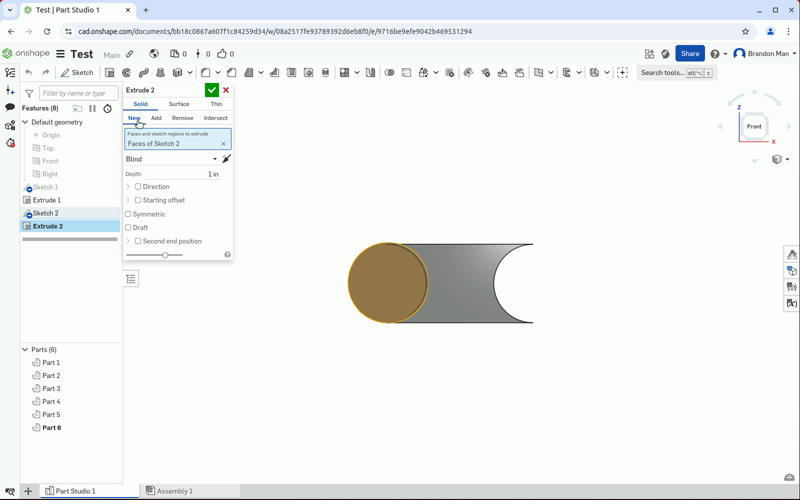
click(137, 120)
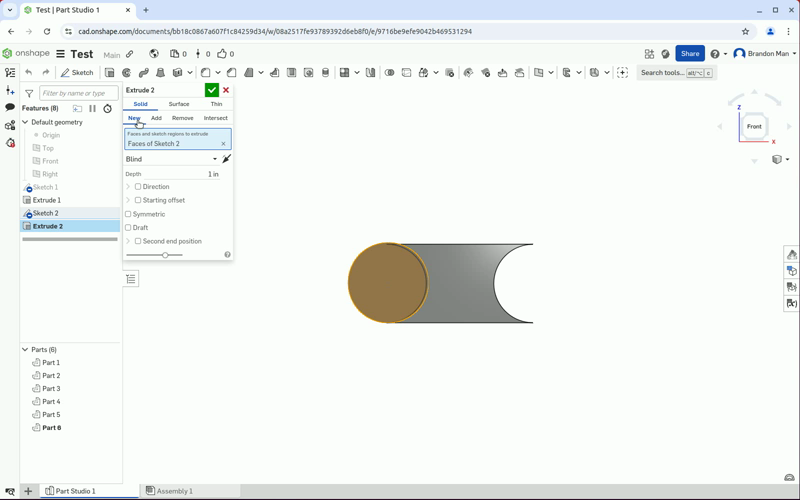
key(tab, 4)
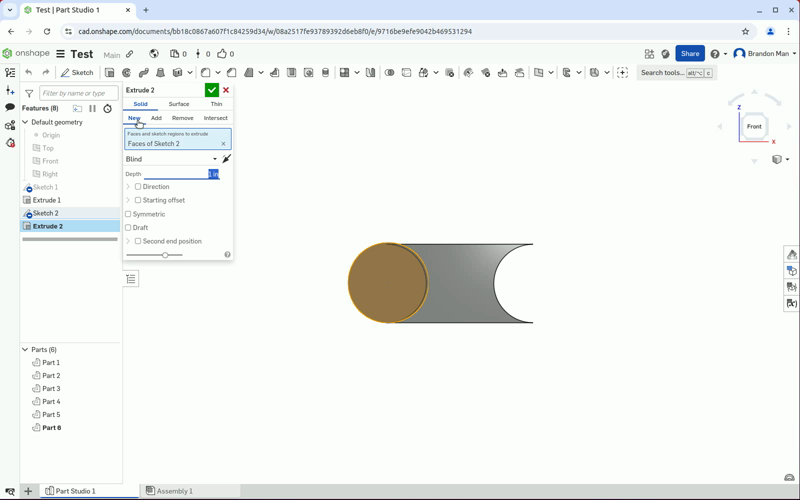
text(4.092)
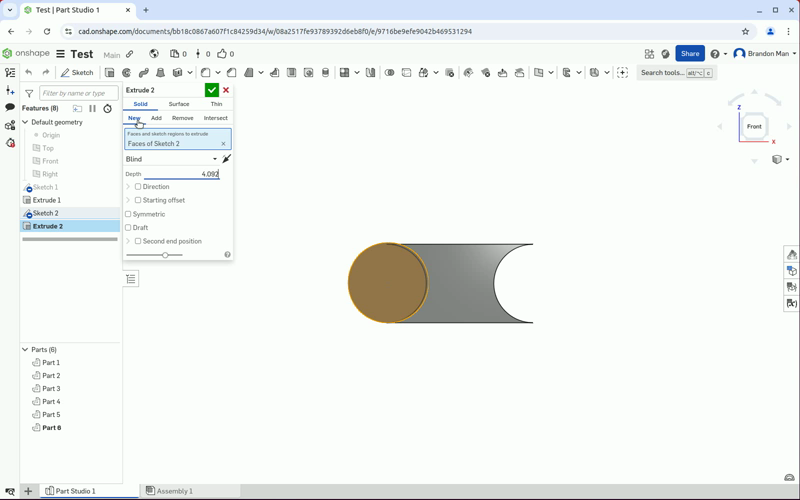
key(enter)
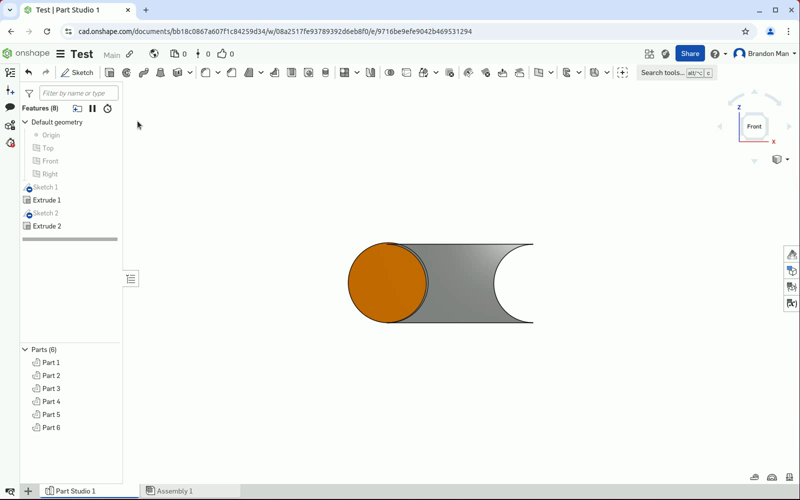
key(shift+h)
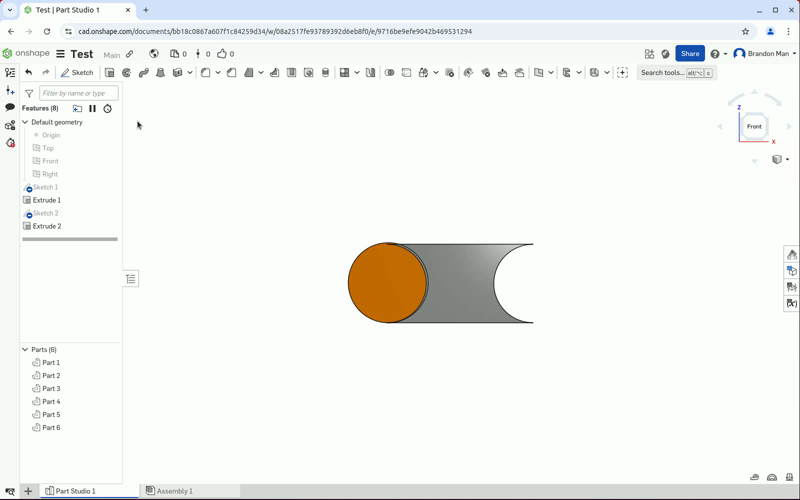
key(shift+h)
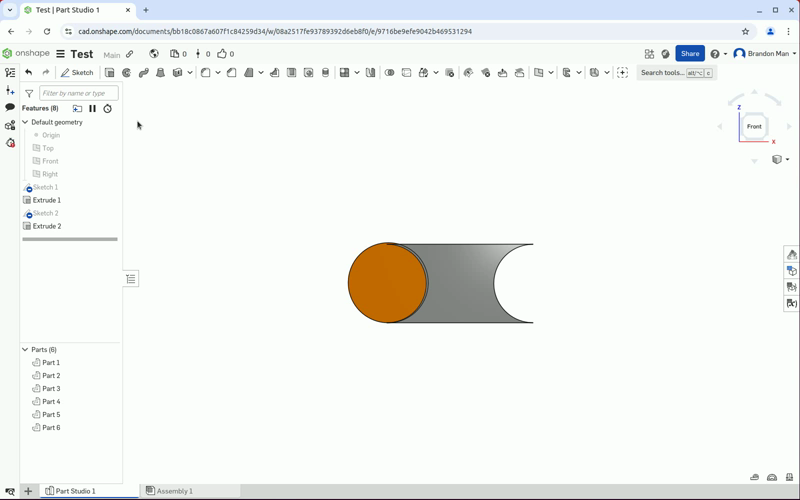
mouse_move(73, 189)
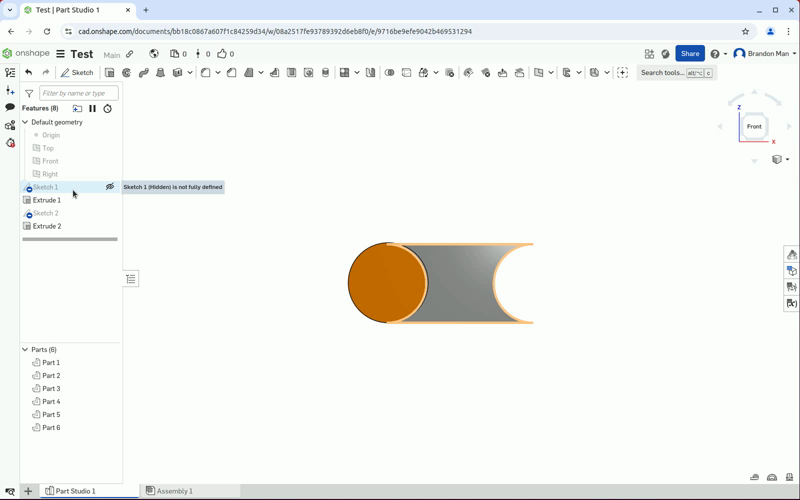
click(73, 189)
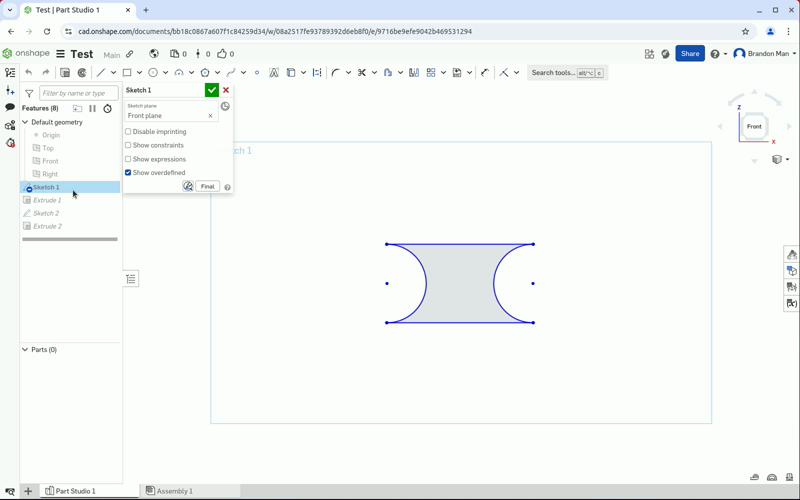
mouse_move(229, 92)
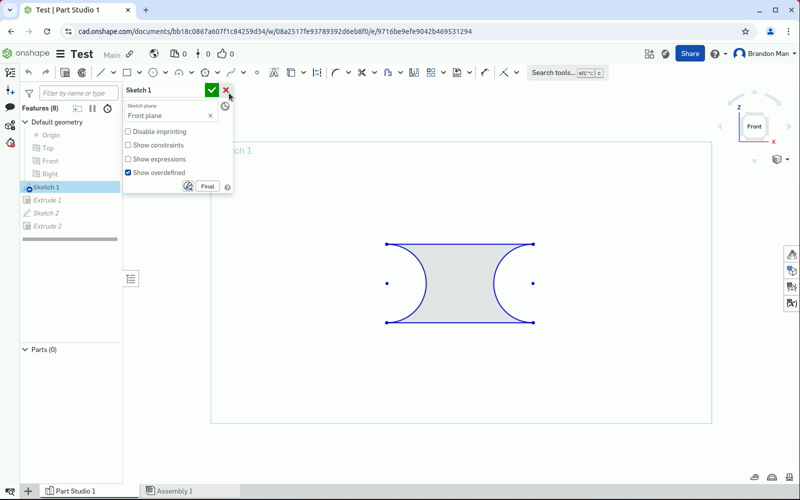
click(229, 92)
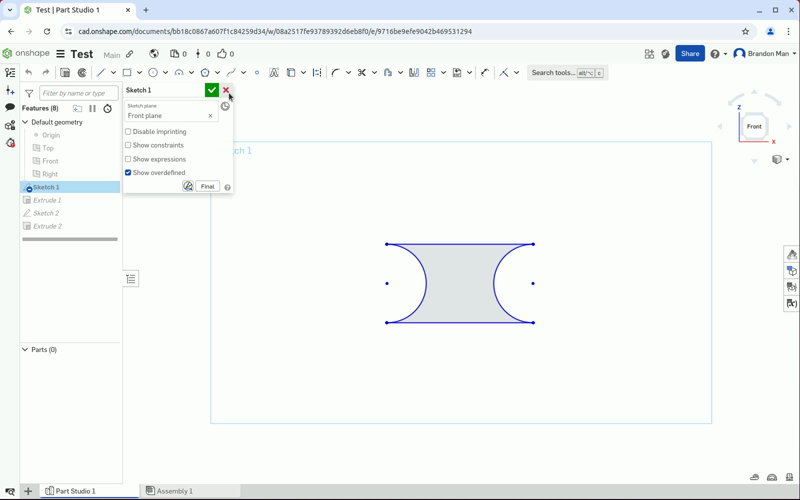
key(shift+s)
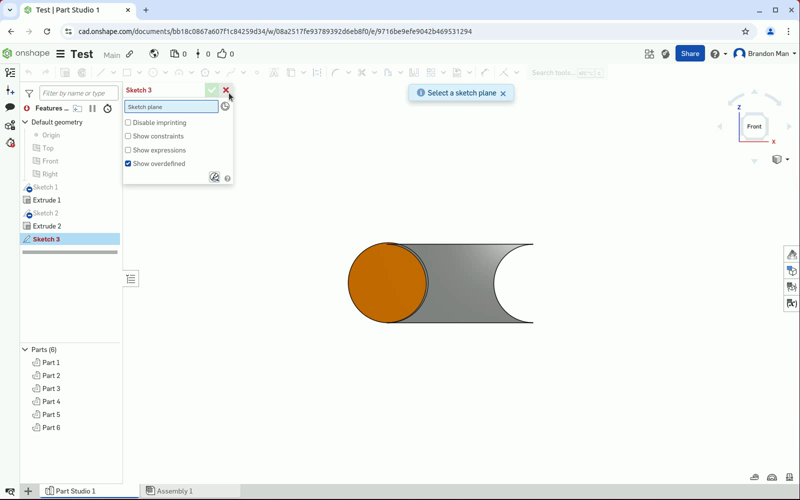
mouse_move(73, 163)
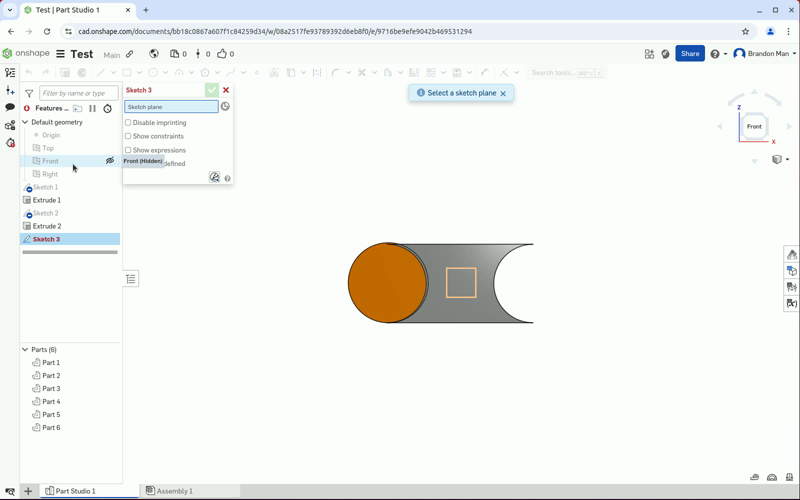
click(73, 163)
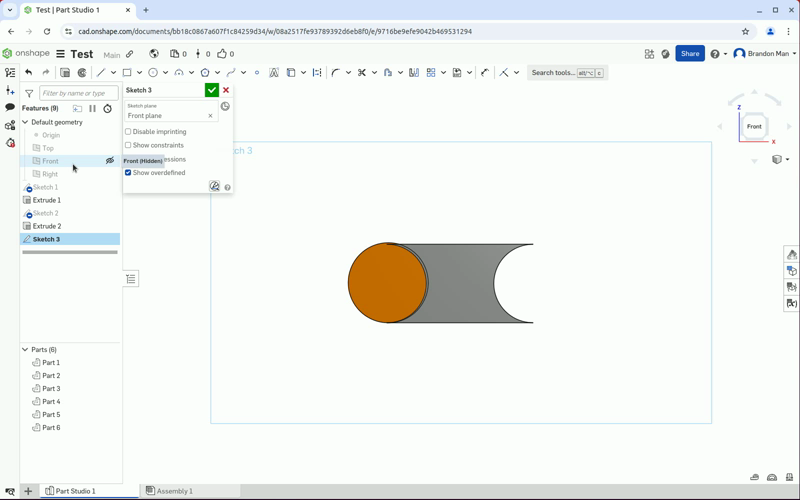
mouse_move(73, 352)
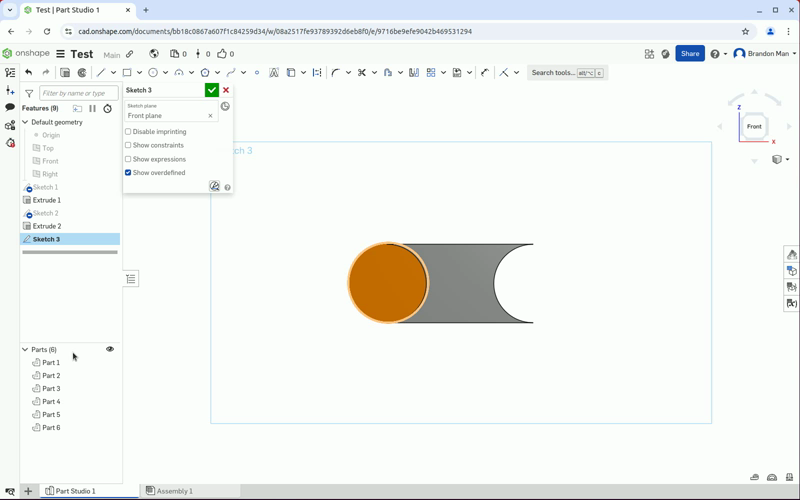
key(y)
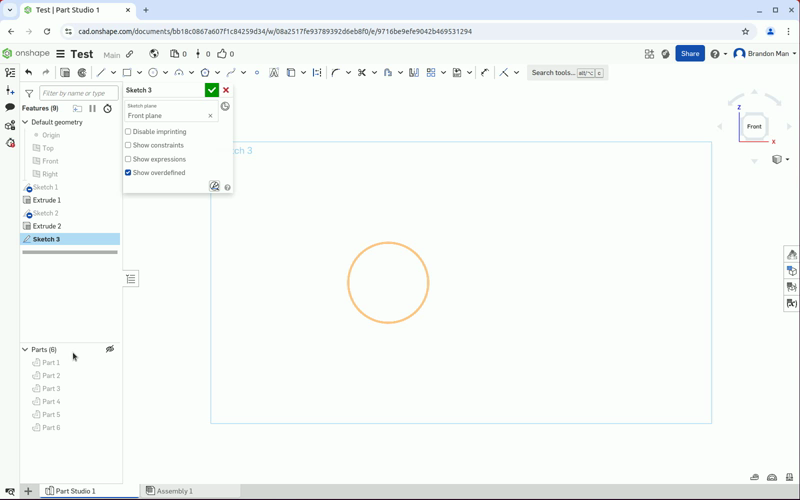
key(l)
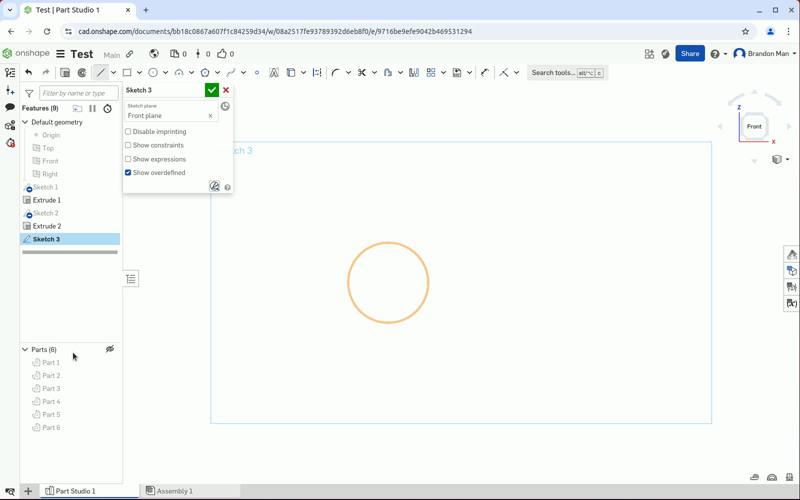
key_down(shift)
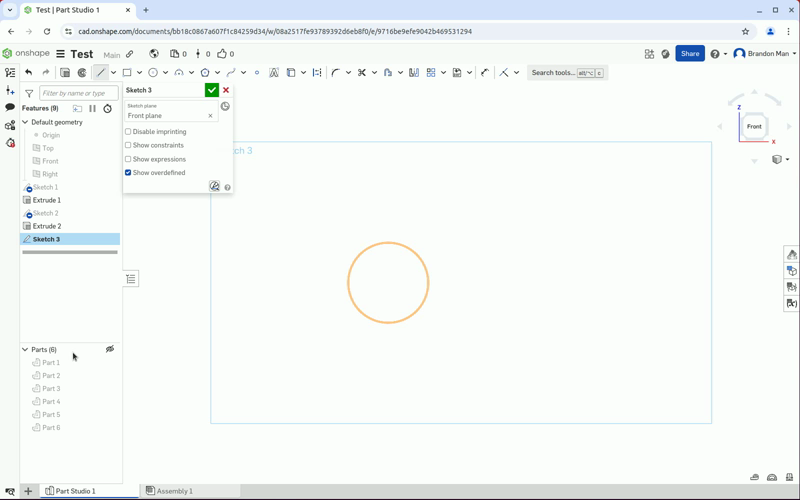
mouse_move(533, 321)
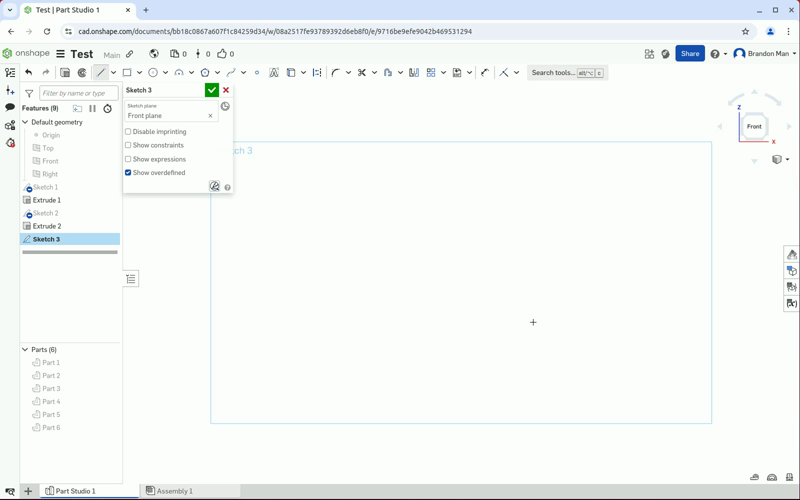
click(533, 321)
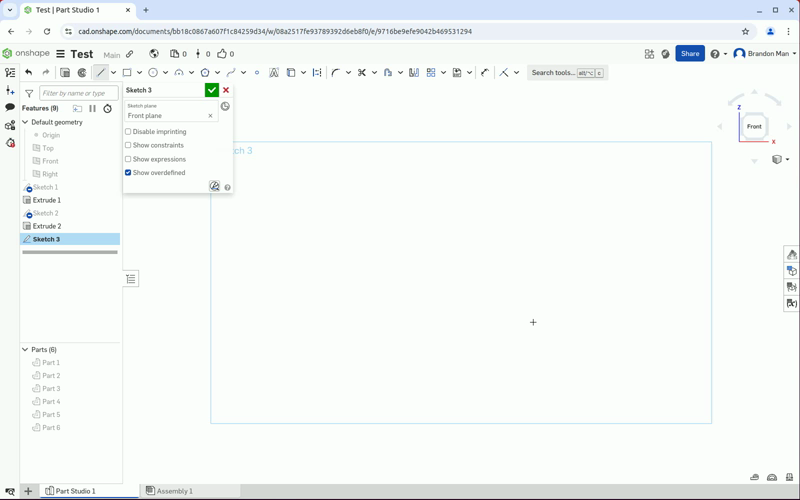
key_up(shift)
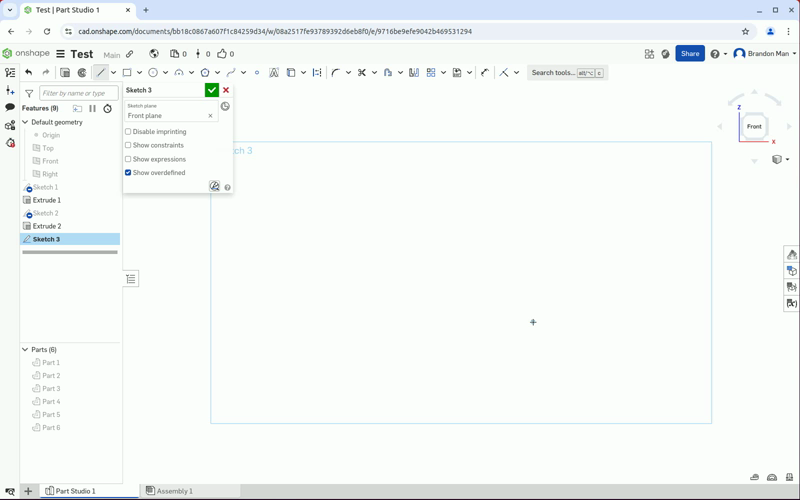
key_down(shift)
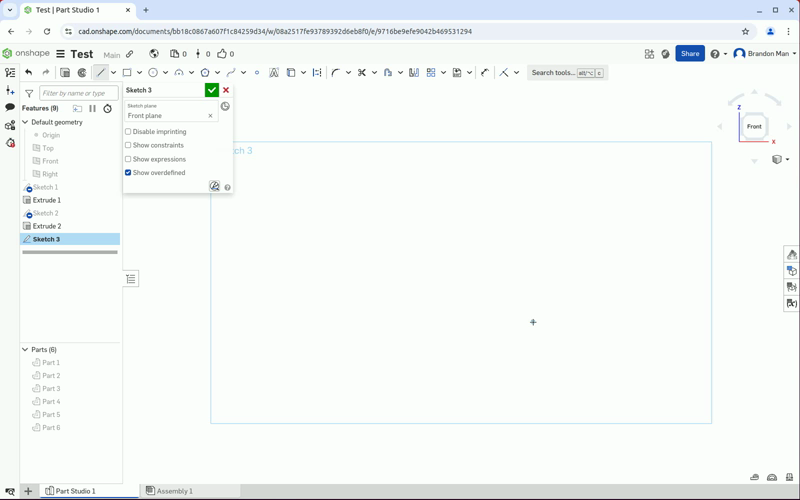
mouse_move(563, 321)
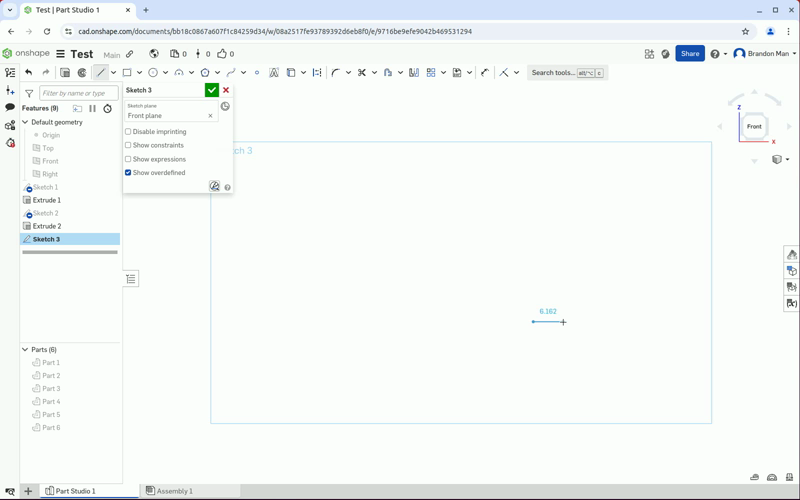
mouse_move(534, 321)
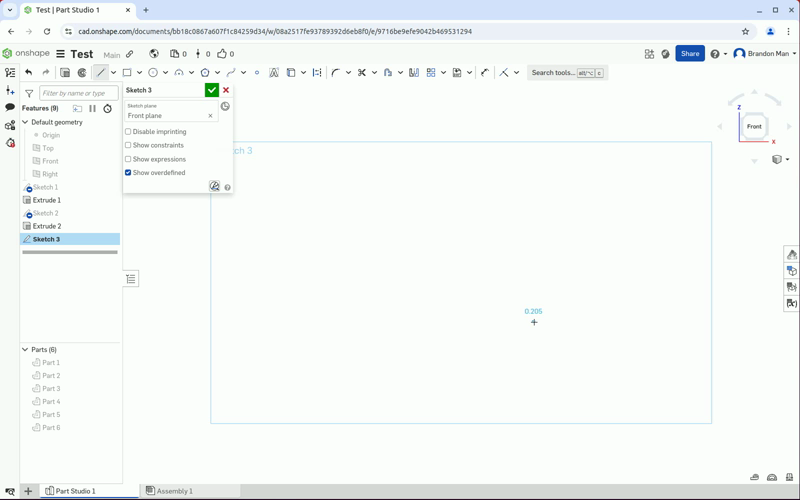
scroll(6)
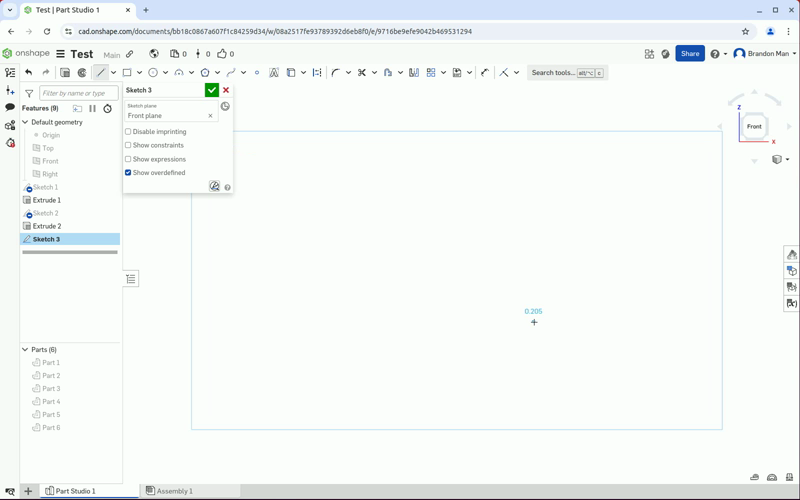
scroll(6)
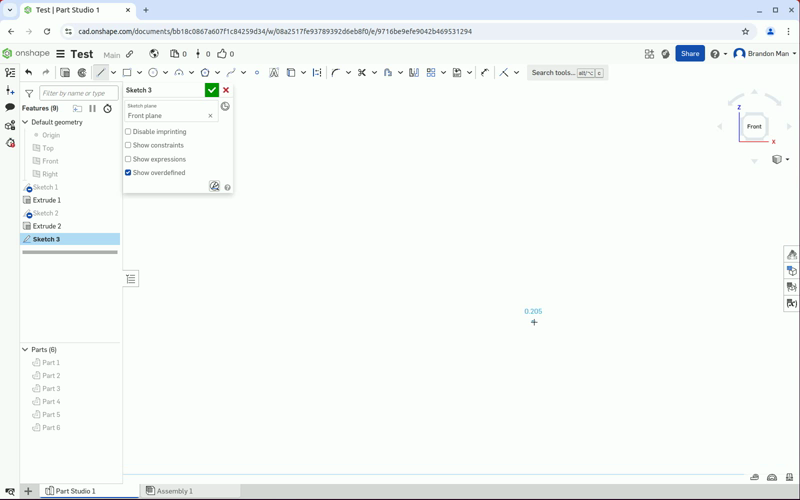
scroll(6)
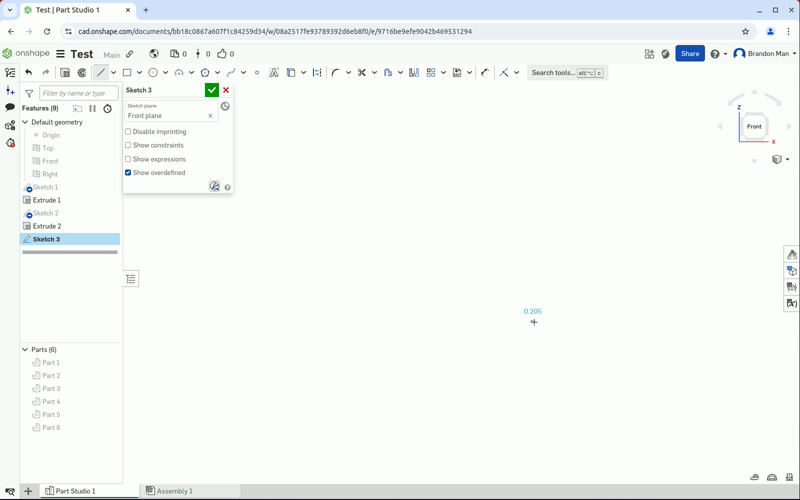
scroll(6)
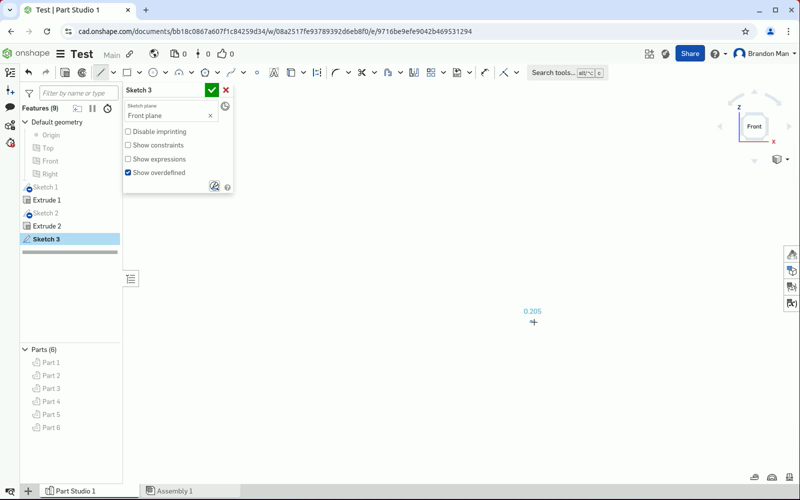
scroll(6)
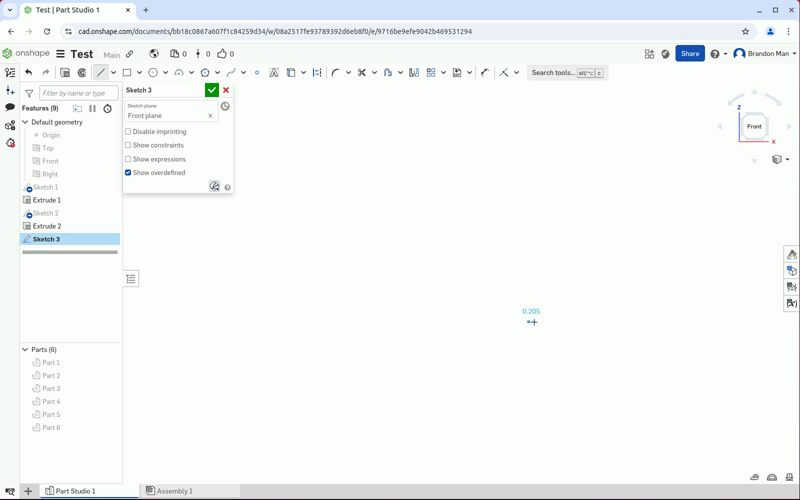
scroll(6)
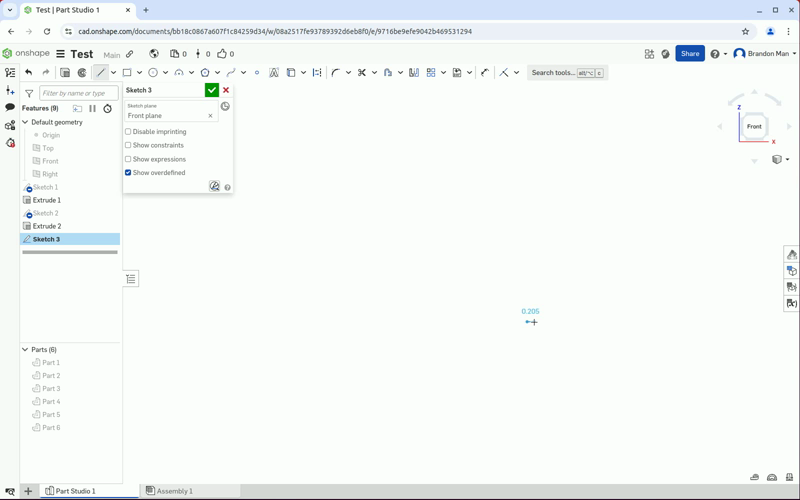
scroll(6)
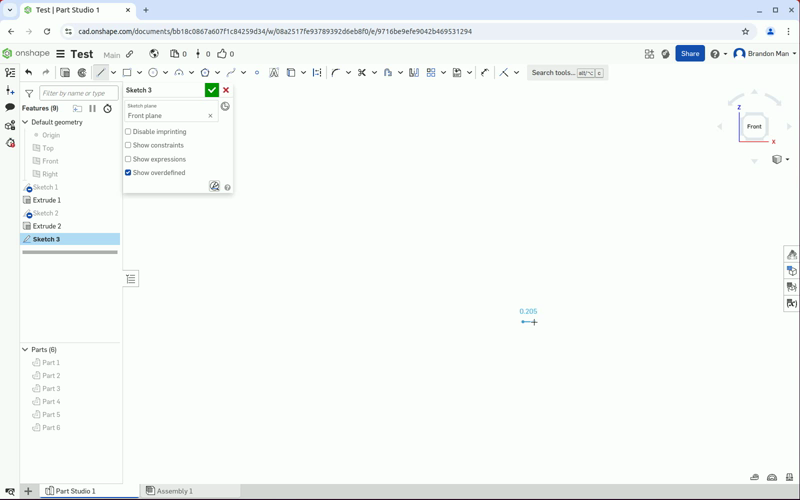
click(534, 321)
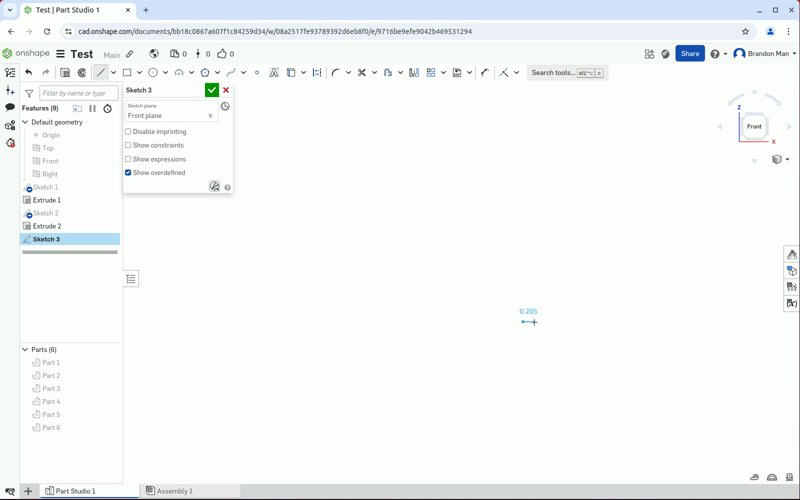
scroll(-6)
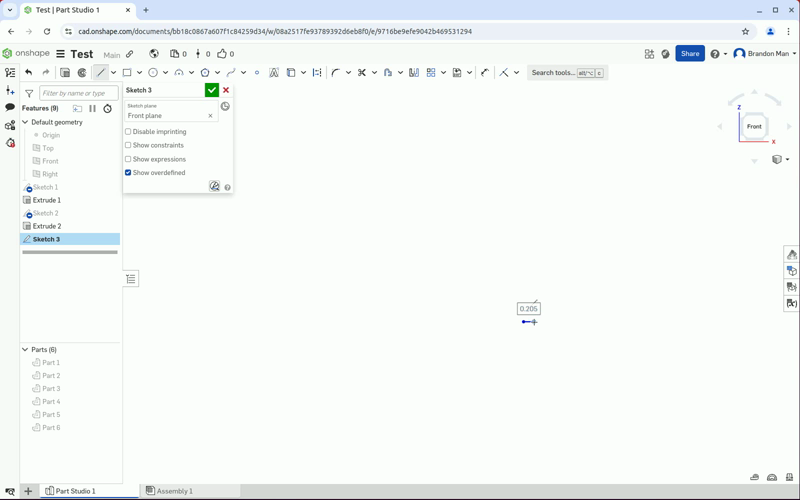
scroll(-6)
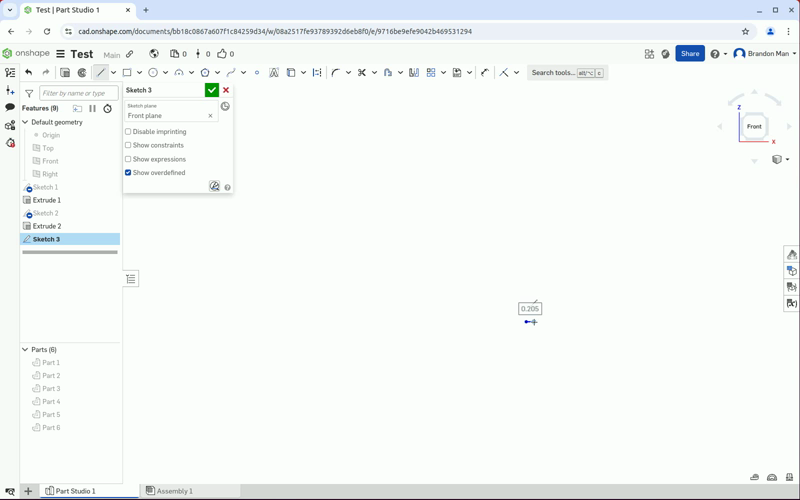
scroll(-6)
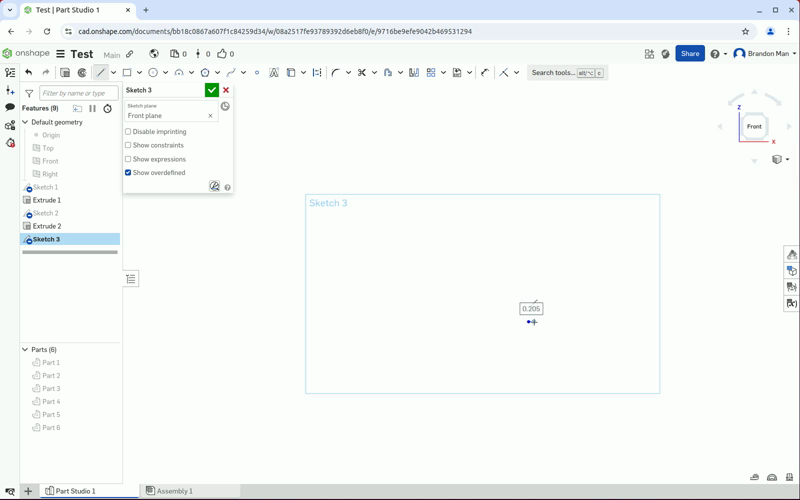
scroll(-6)
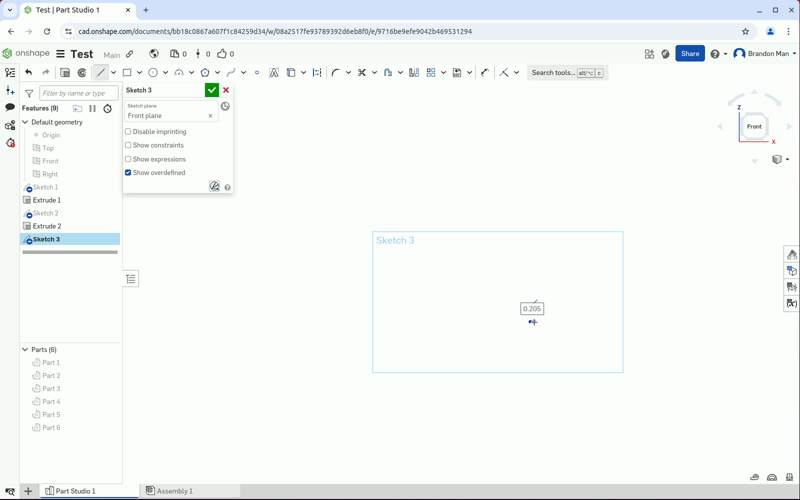
scroll(-6)
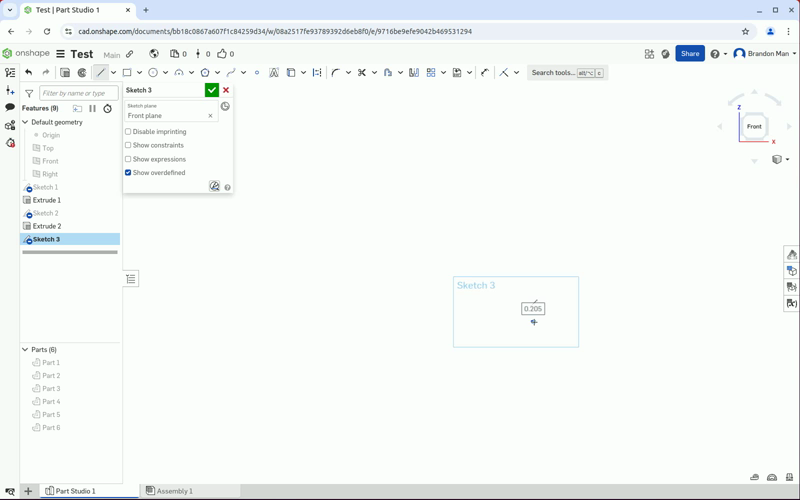
scroll(-6)
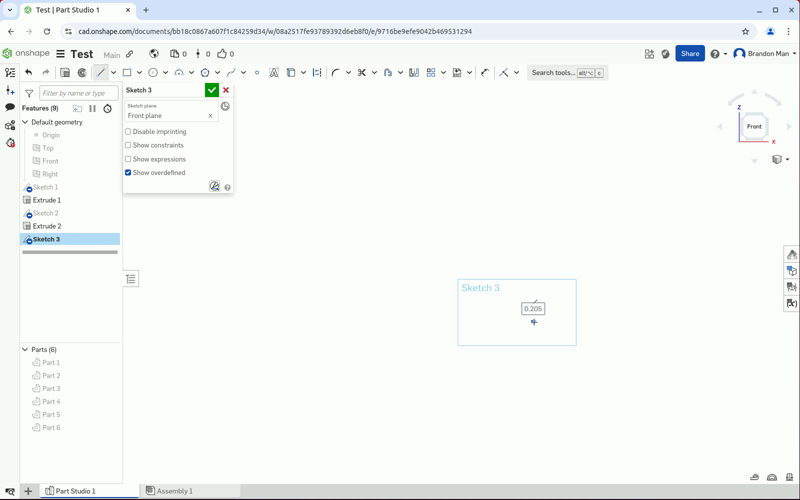
scroll(-6)
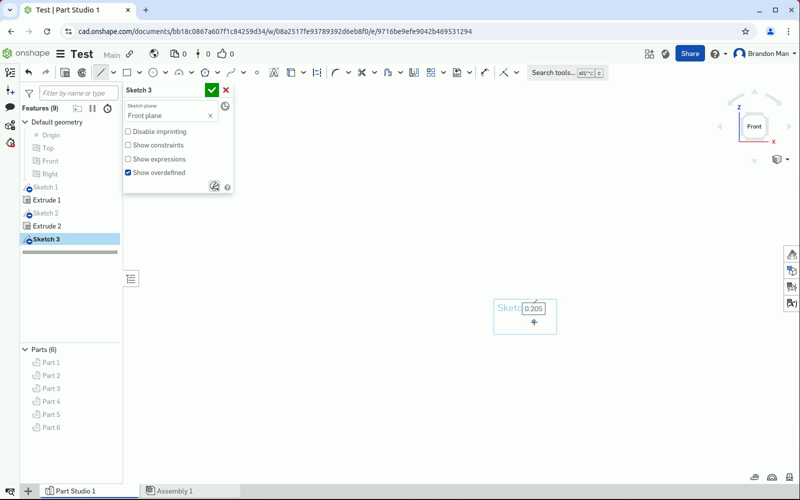
key_up(shift)
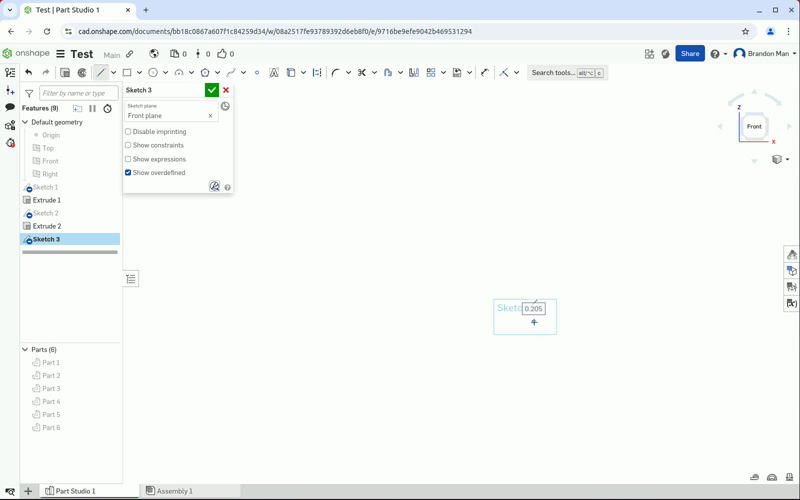
key(esc)
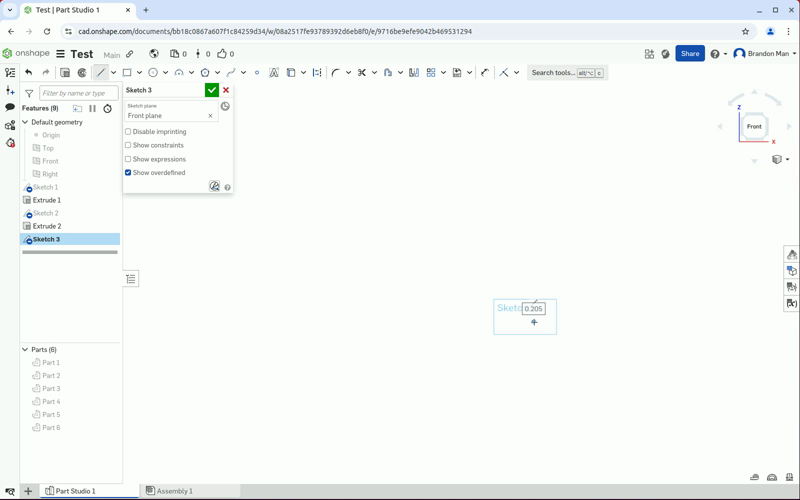
key(a)
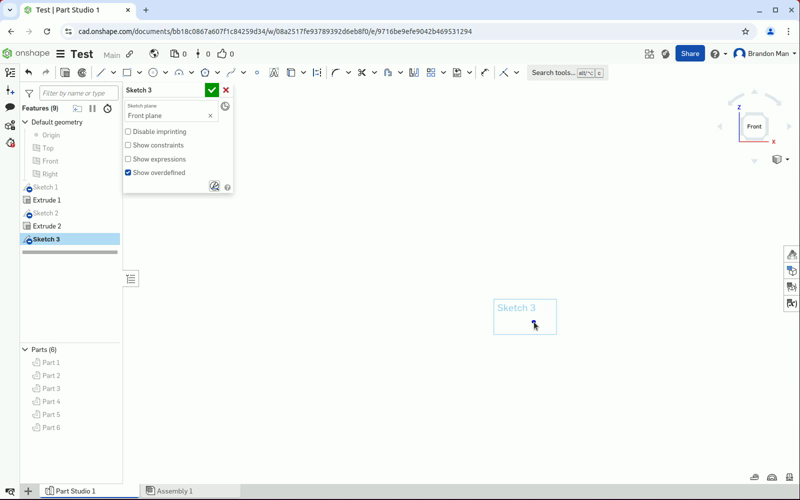
mouse_move(534, 321)
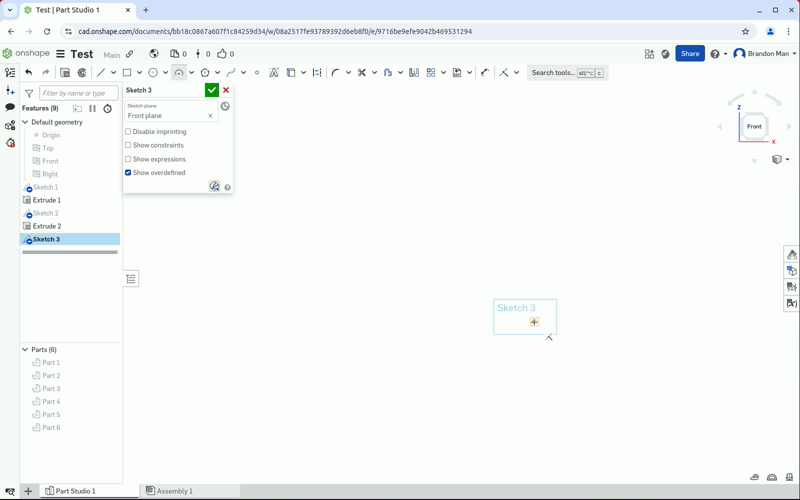
scroll(6)
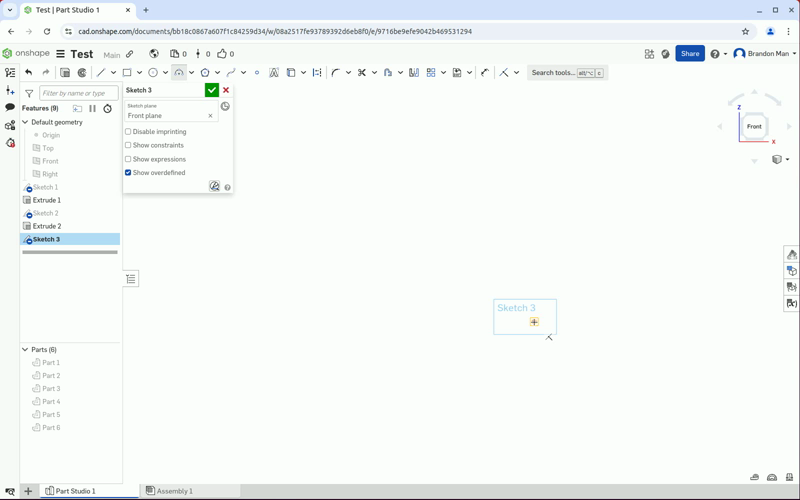
scroll(6)
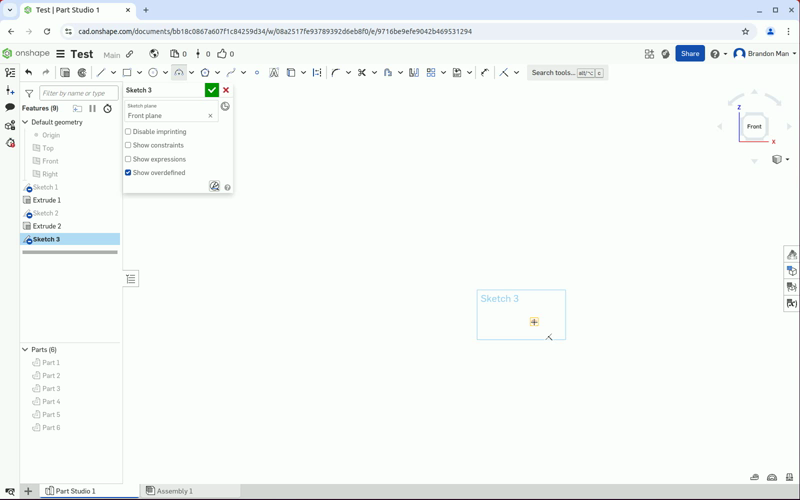
scroll(6)
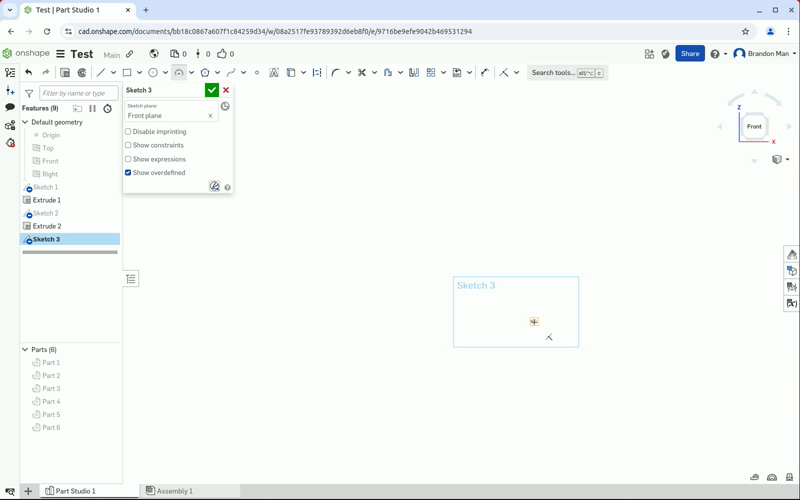
scroll(6)
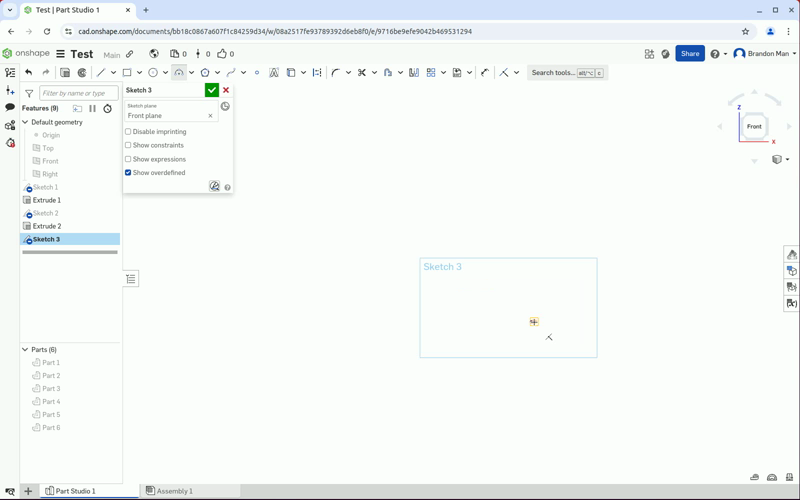
scroll(6)
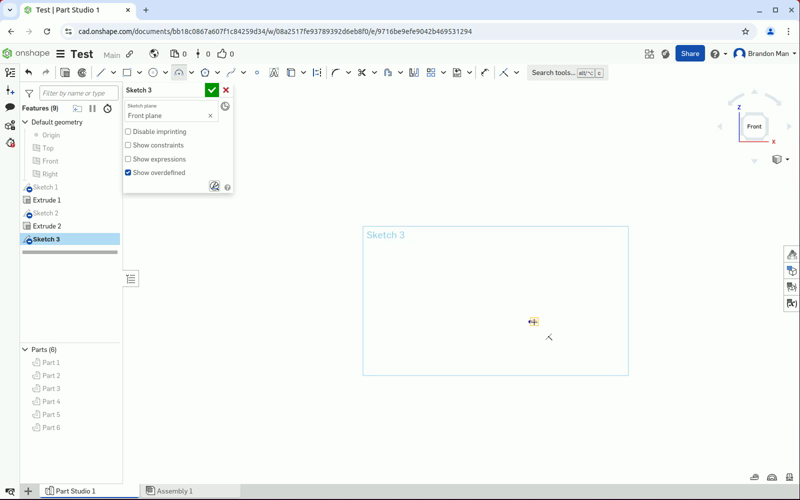
scroll(6)
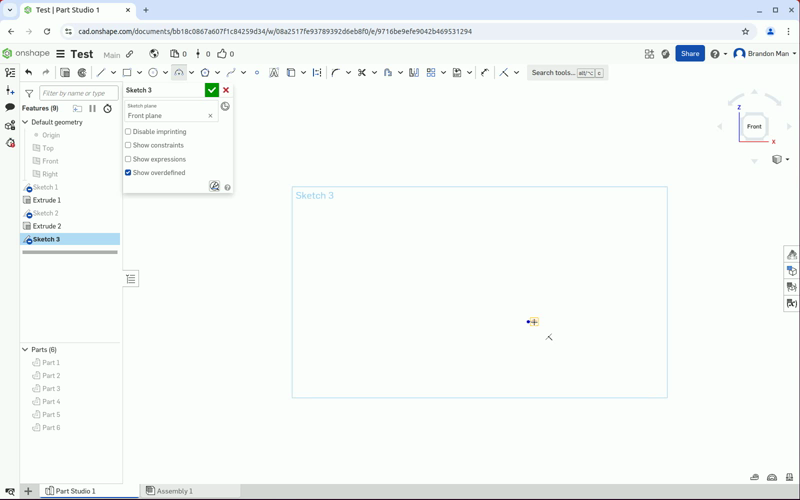
scroll(6)
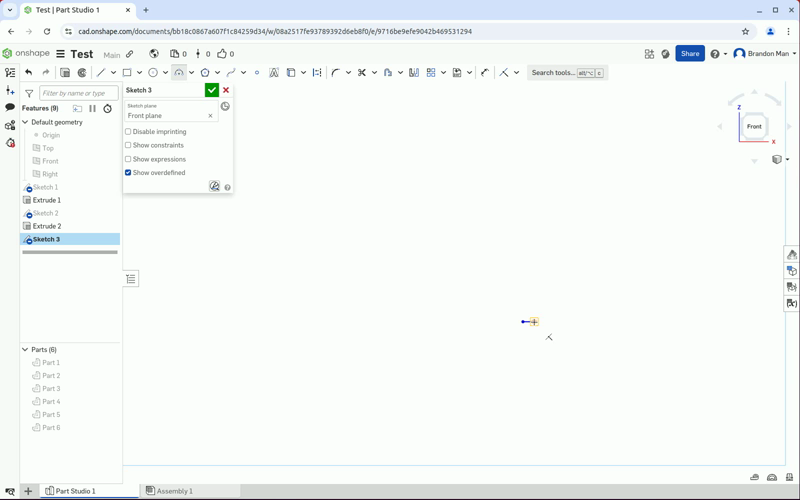
click(534, 321)
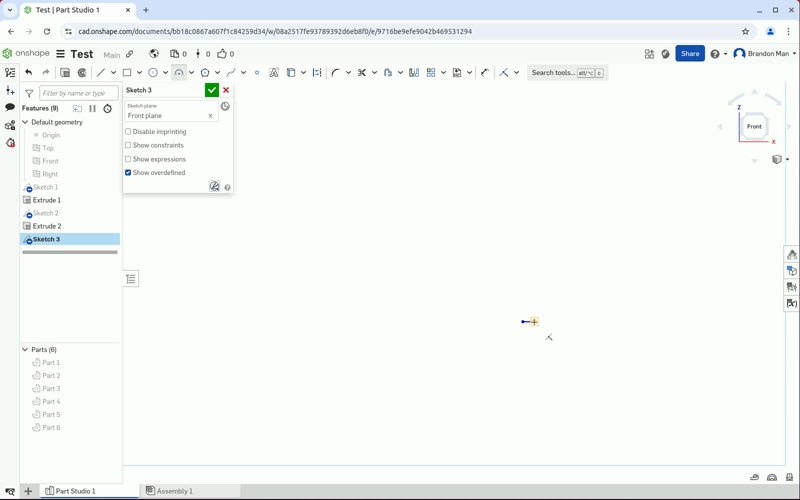
scroll(-6)
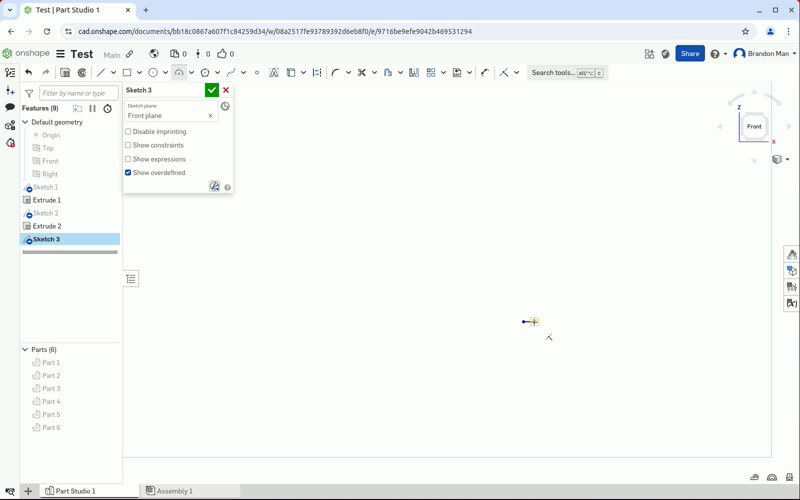
scroll(-6)
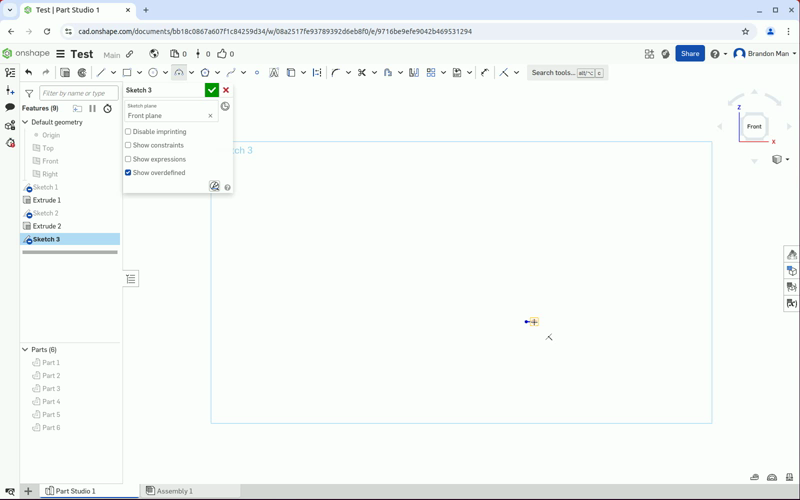
scroll(-6)
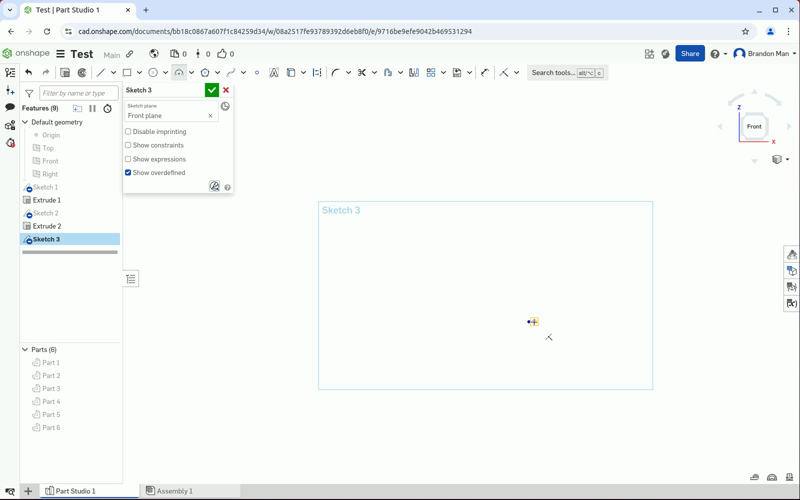
scroll(-6)
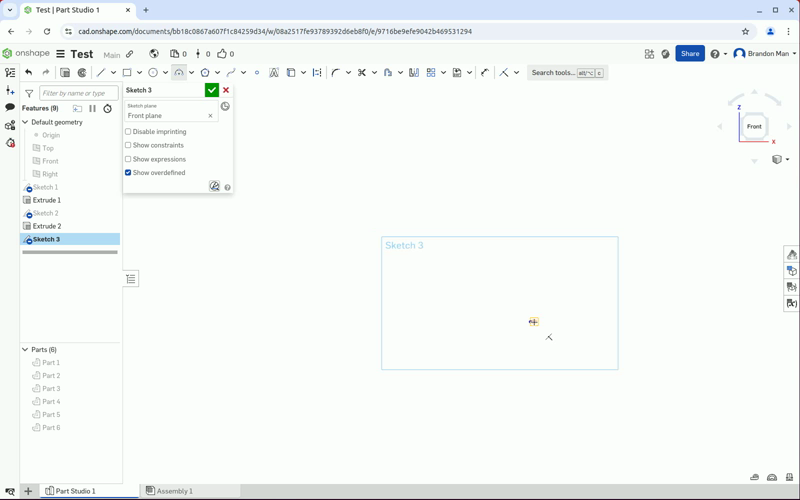
scroll(-6)
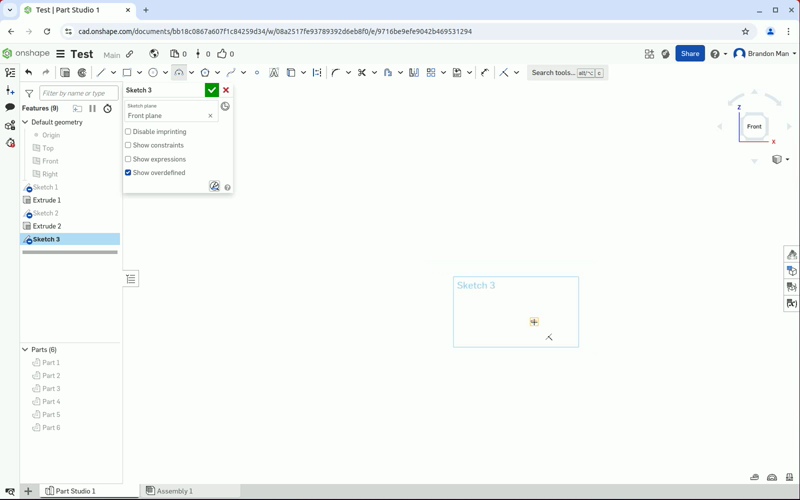
scroll(-6)
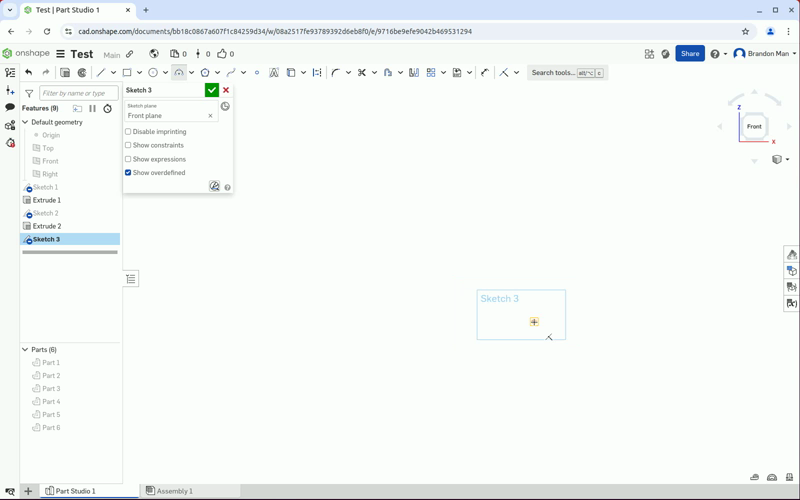
scroll(-6)
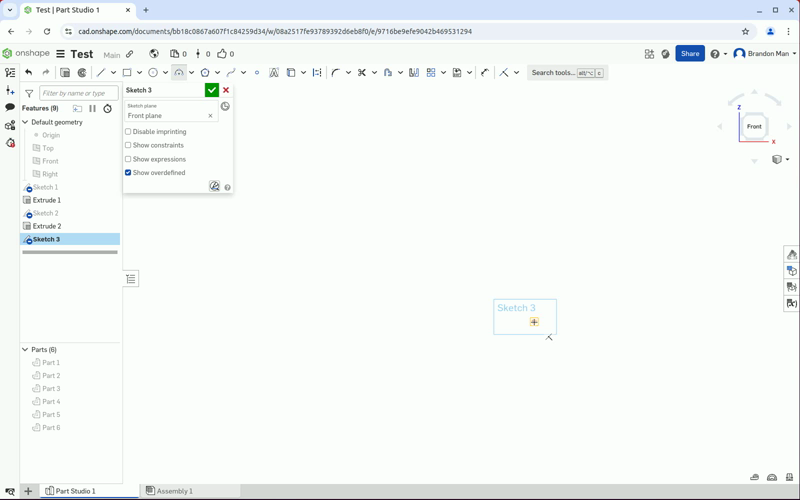
mouse_move(533, 321)
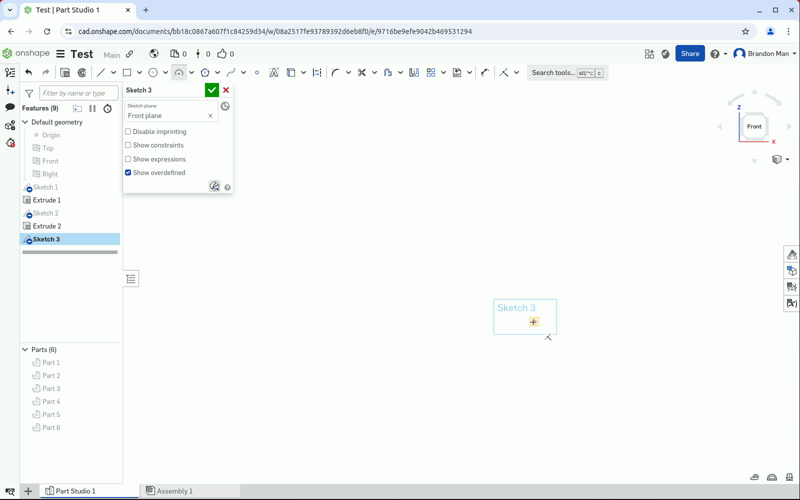
scroll(6)
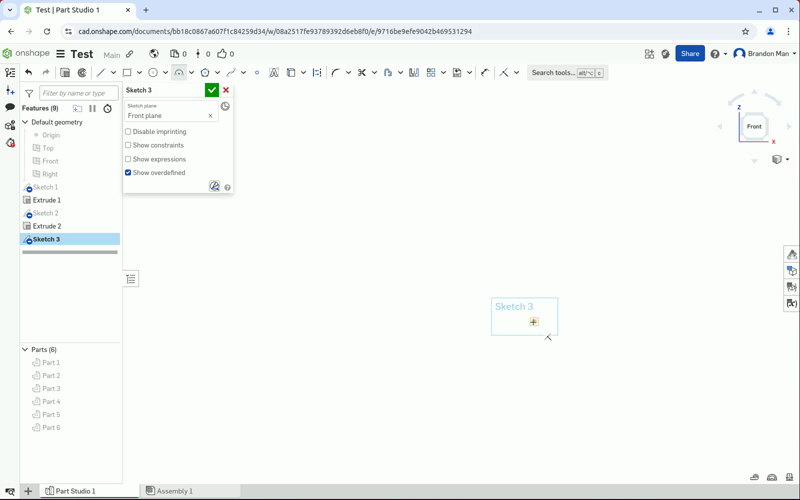
scroll(6)
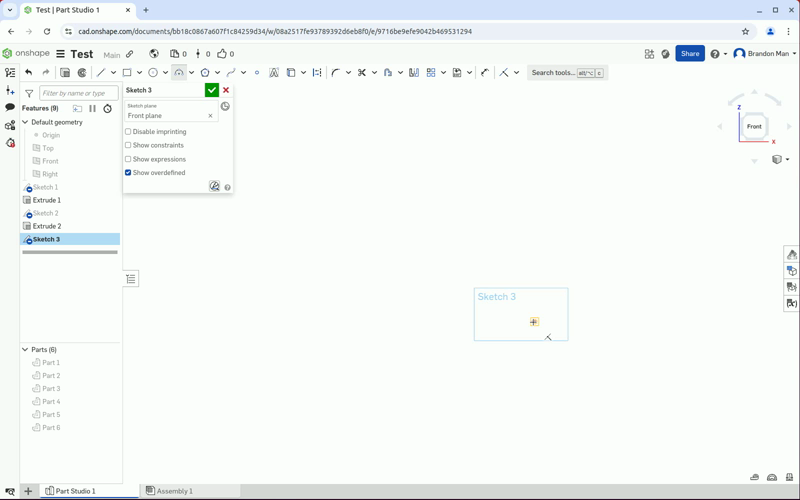
scroll(6)
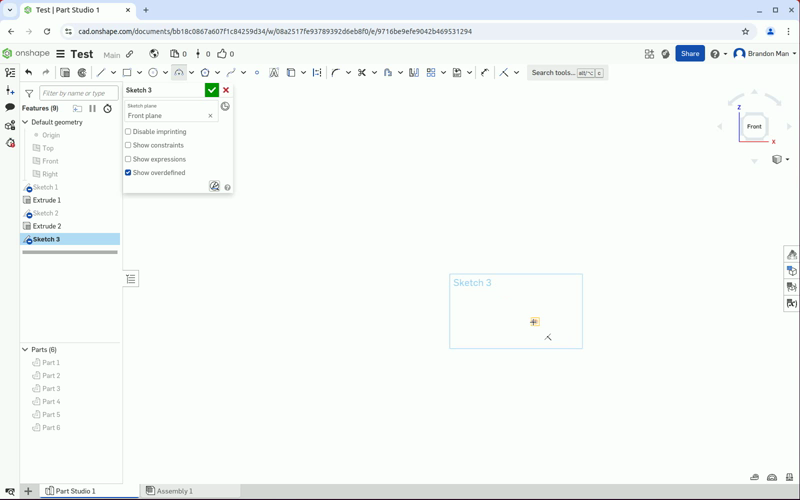
scroll(6)
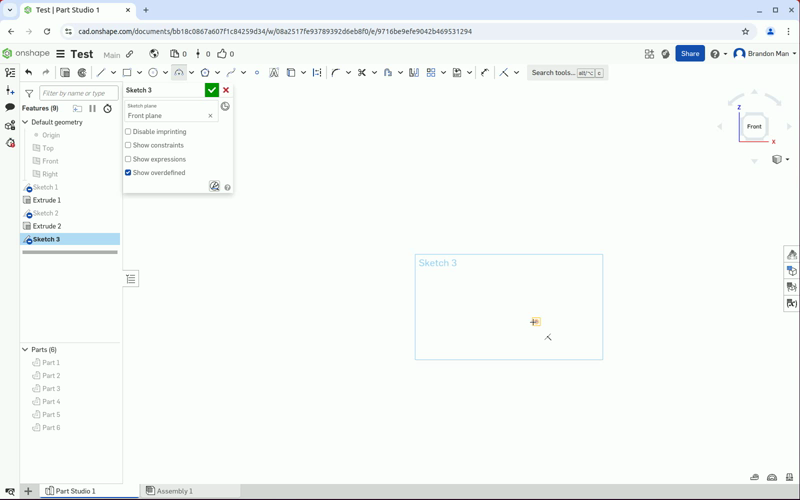
scroll(6)
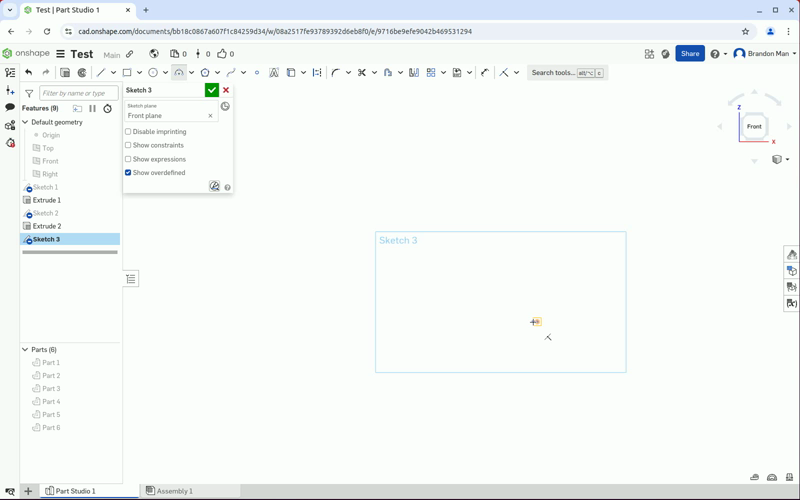
scroll(6)
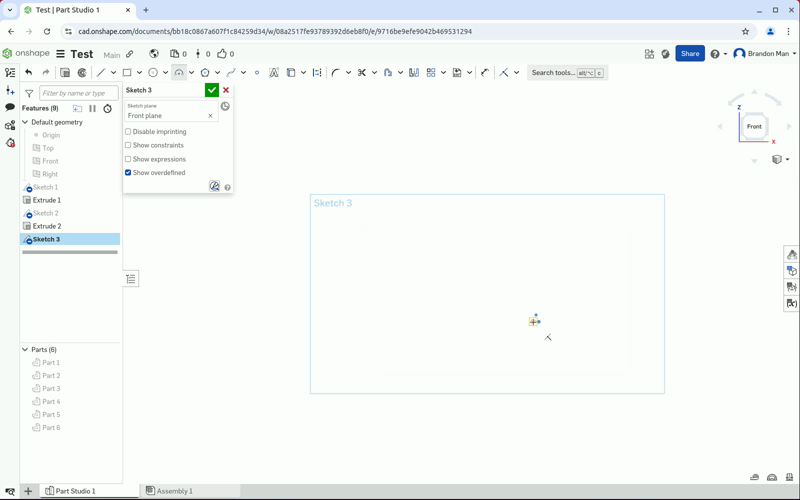
scroll(6)
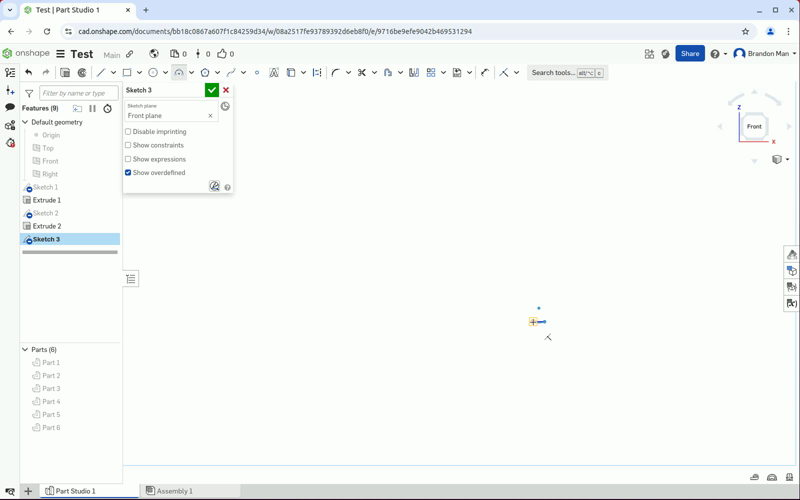
click(533, 321)
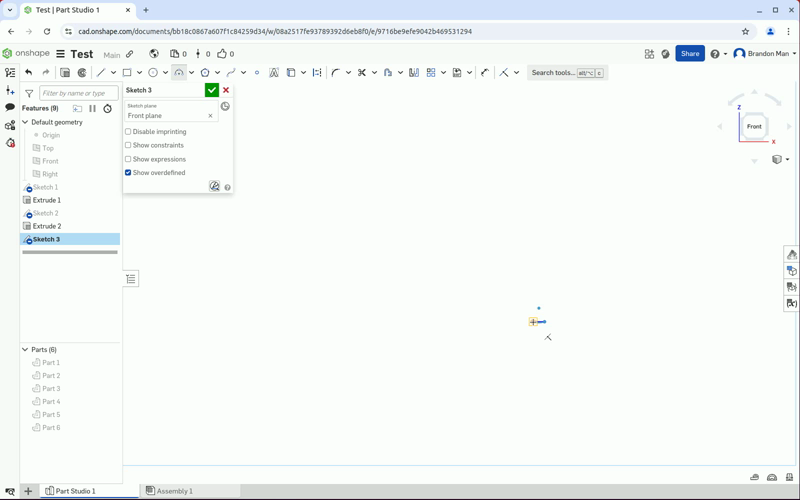
scroll(-6)
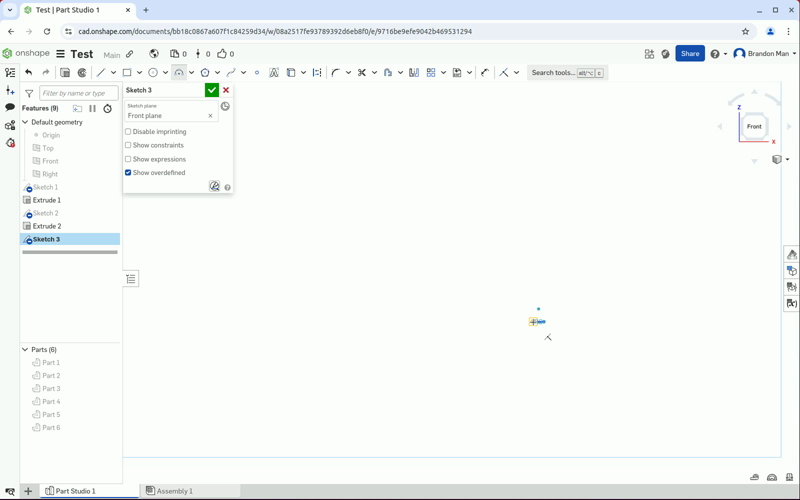
scroll(-6)
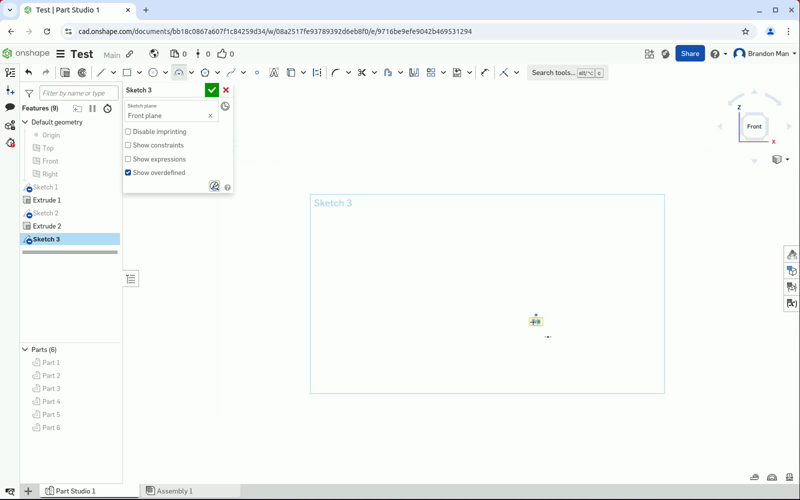
scroll(-6)
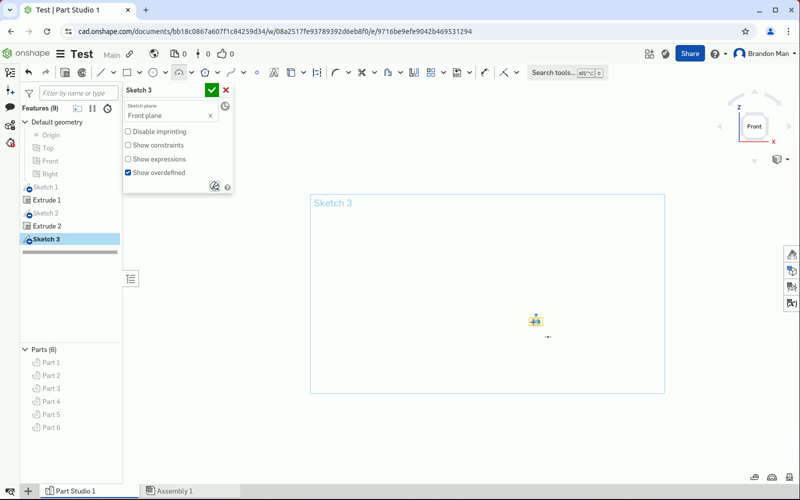
scroll(-6)
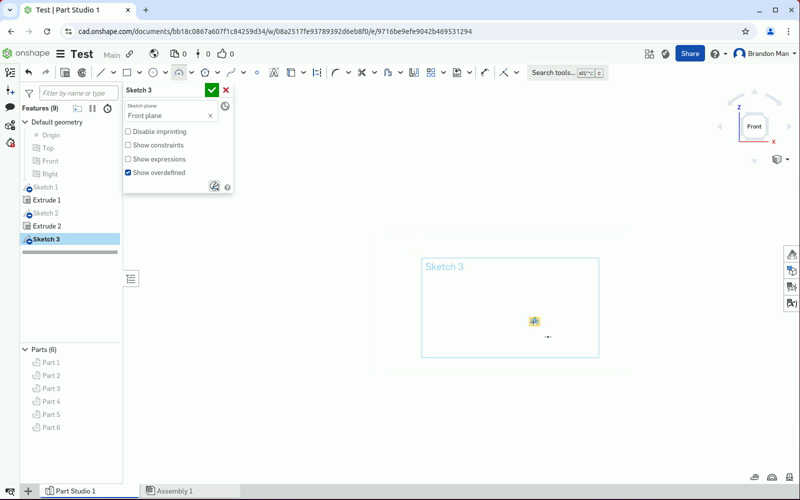
scroll(-6)
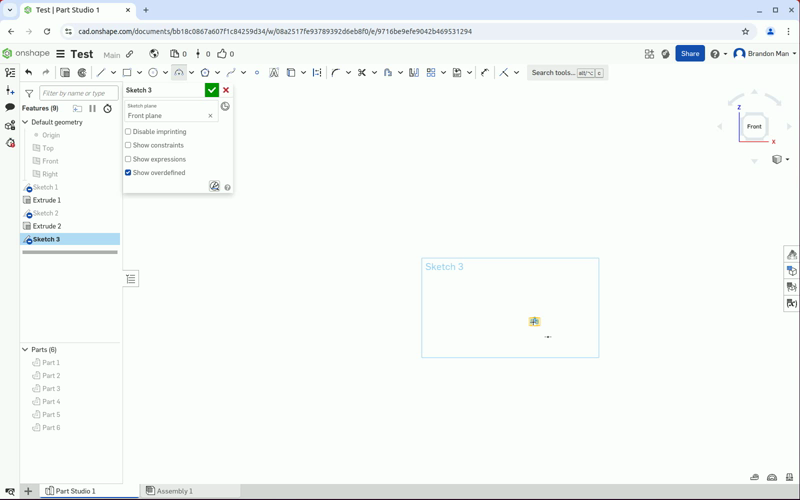
scroll(-6)
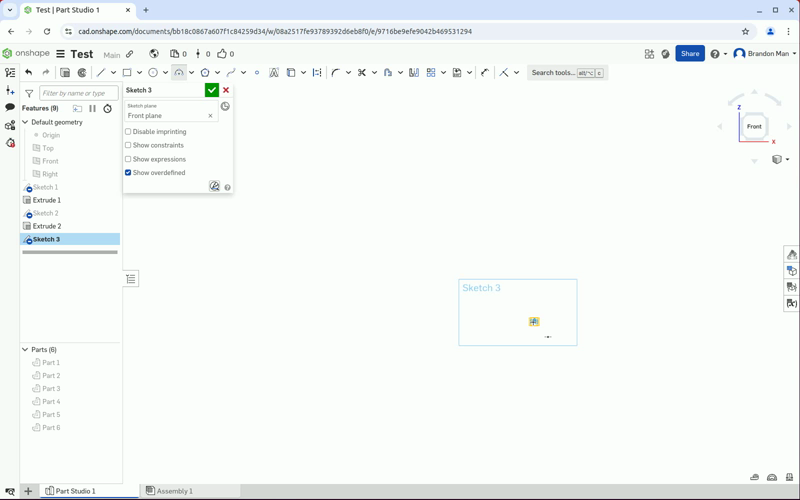
scroll(-6)
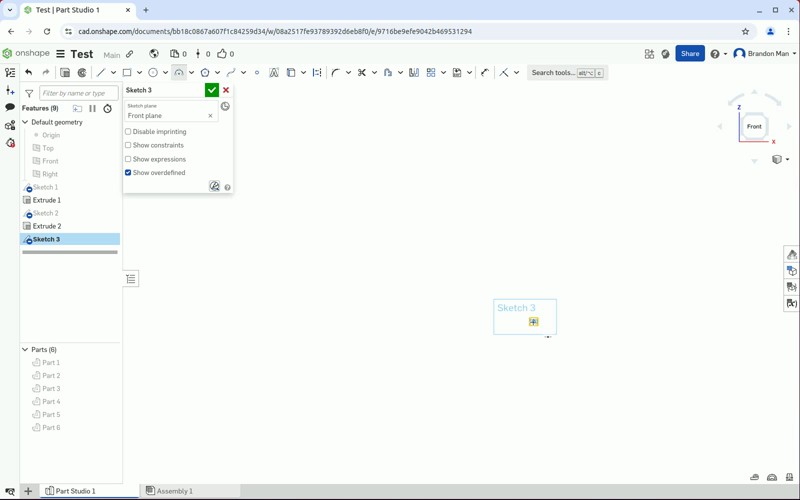
key_down(shift)
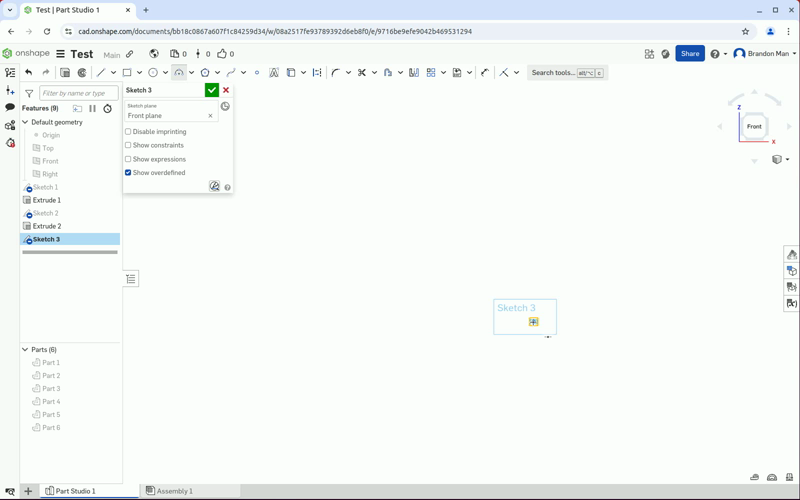
mouse_move(533, 254)
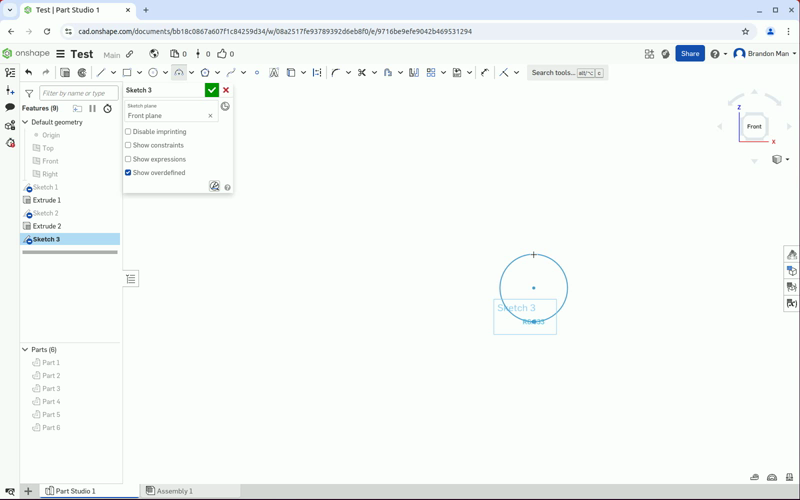
scroll(6)
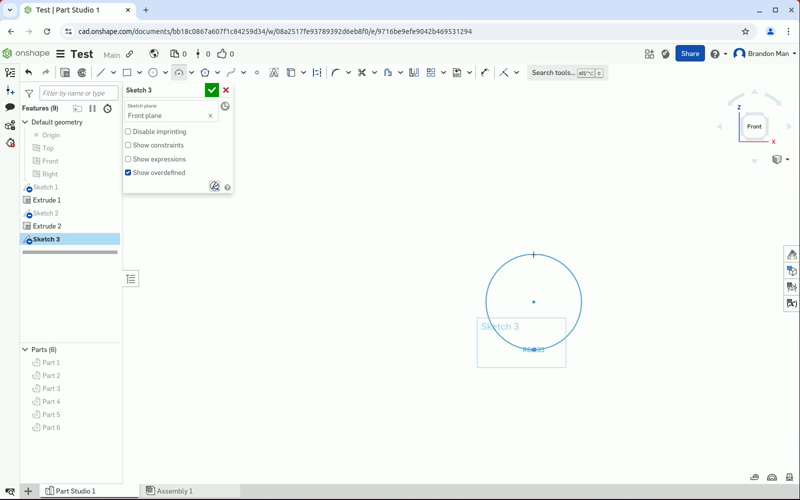
scroll(6)
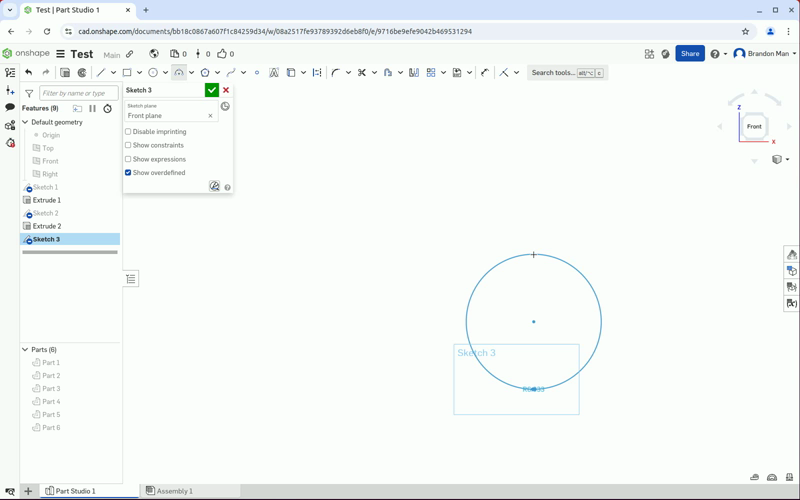
scroll(6)
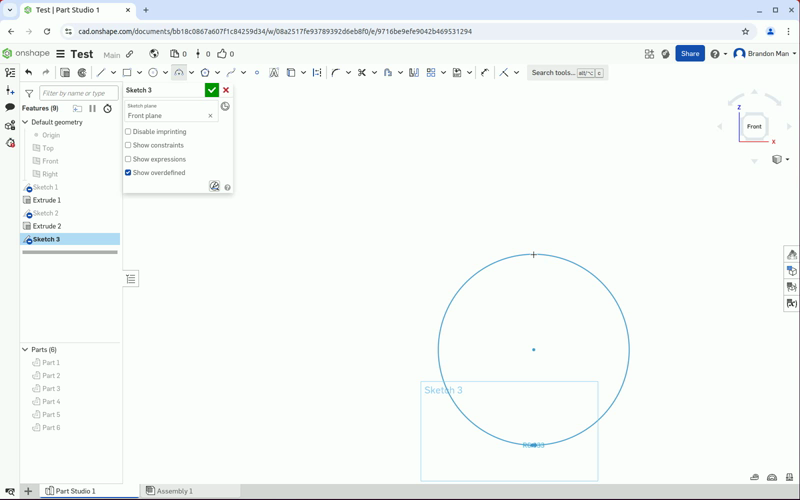
scroll(6)
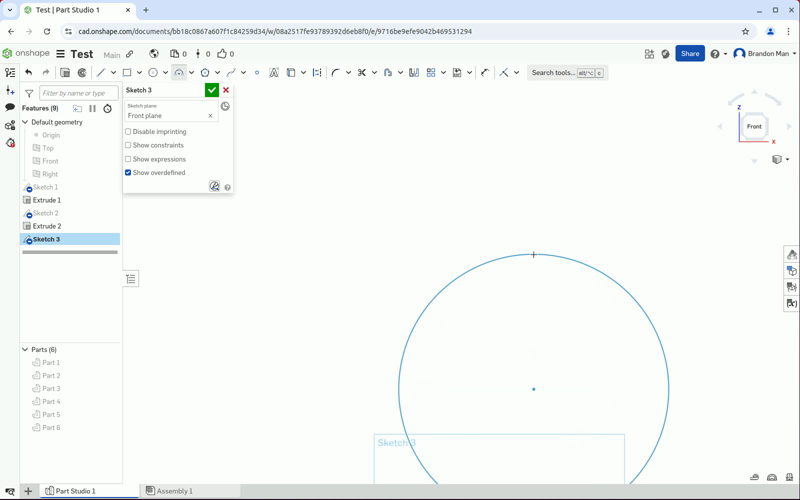
scroll(6)
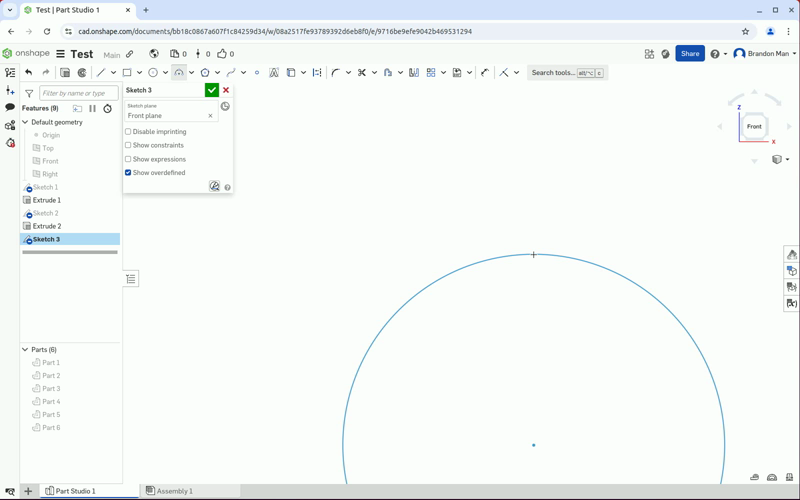
scroll(6)
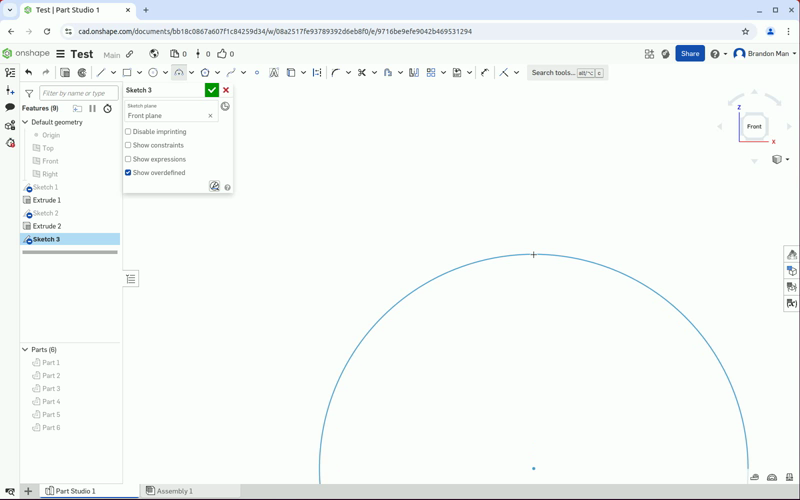
scroll(6)
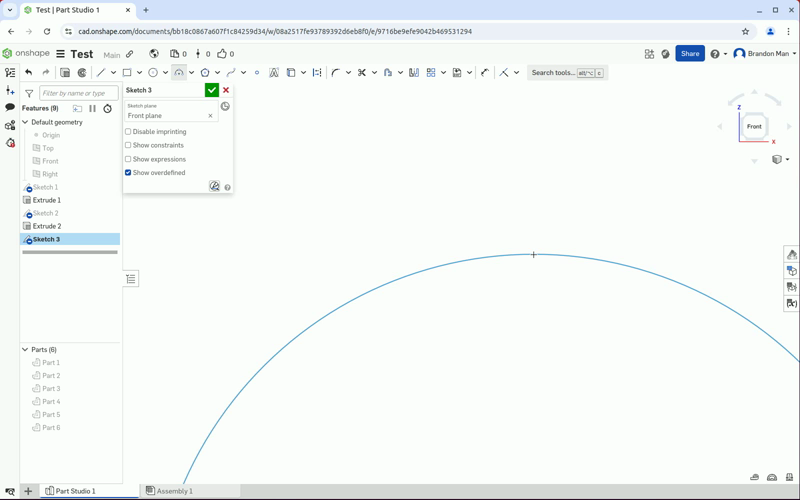
click(533, 254)
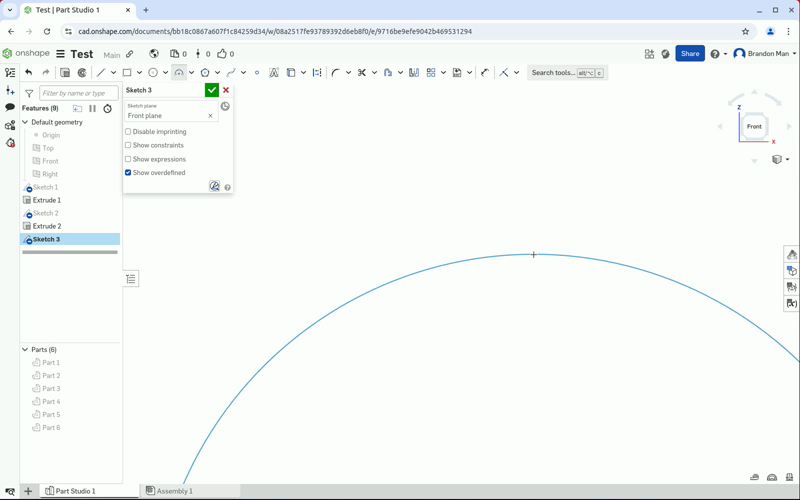
scroll(-6)
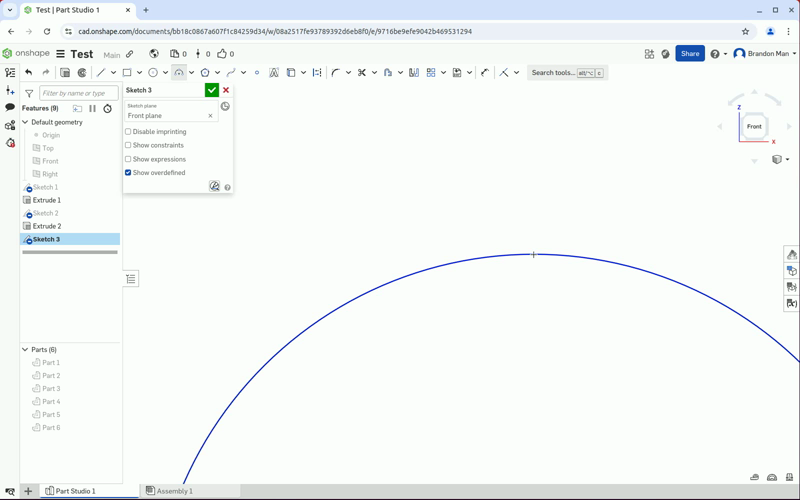
scroll(-6)
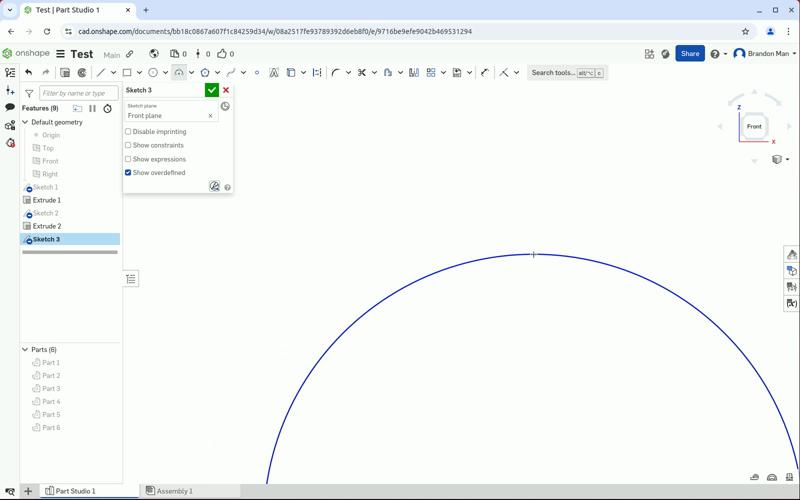
scroll(-6)
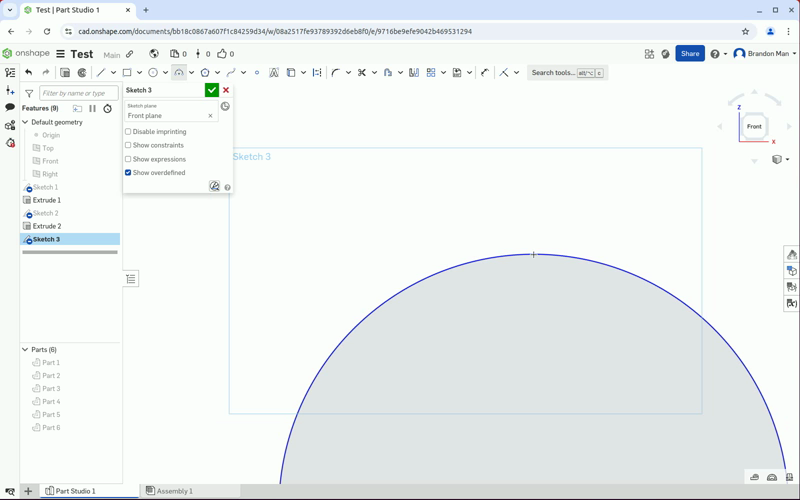
scroll(-6)
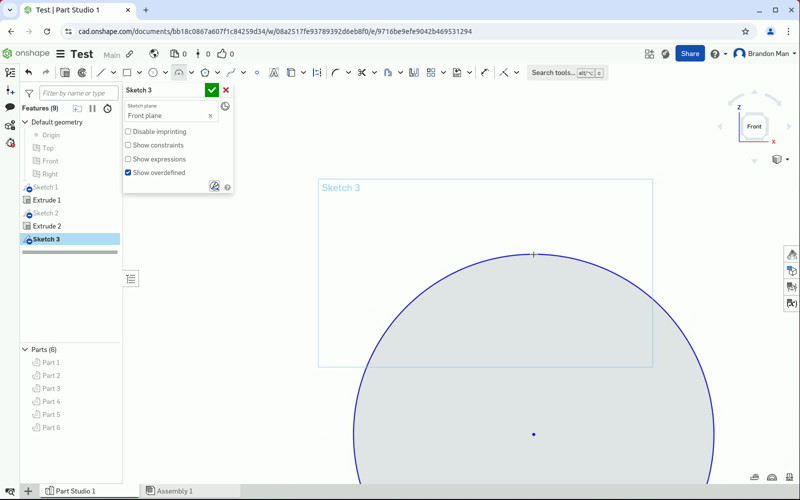
scroll(-6)
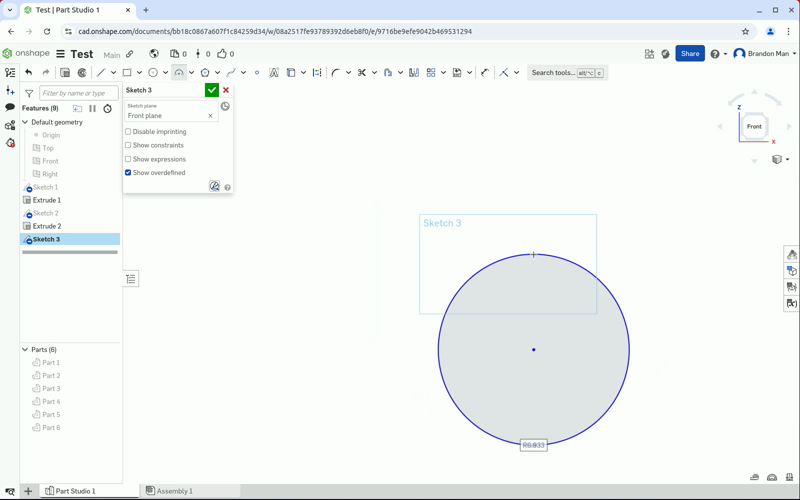
scroll(-6)
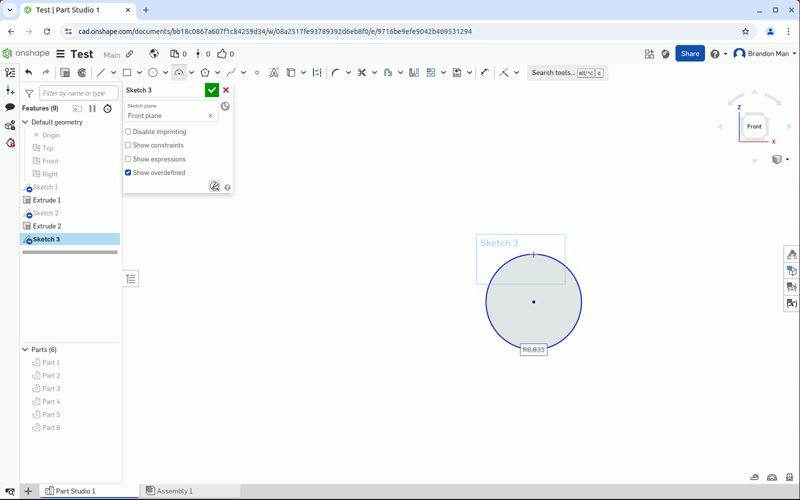
scroll(-6)
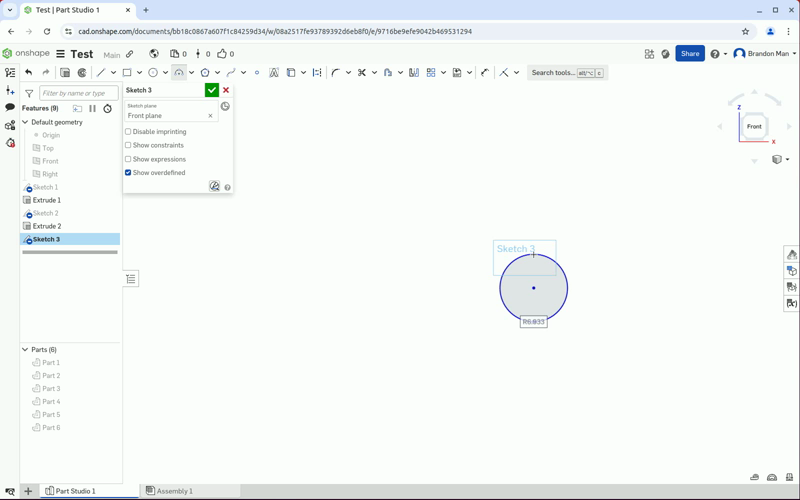
key_up(shift)
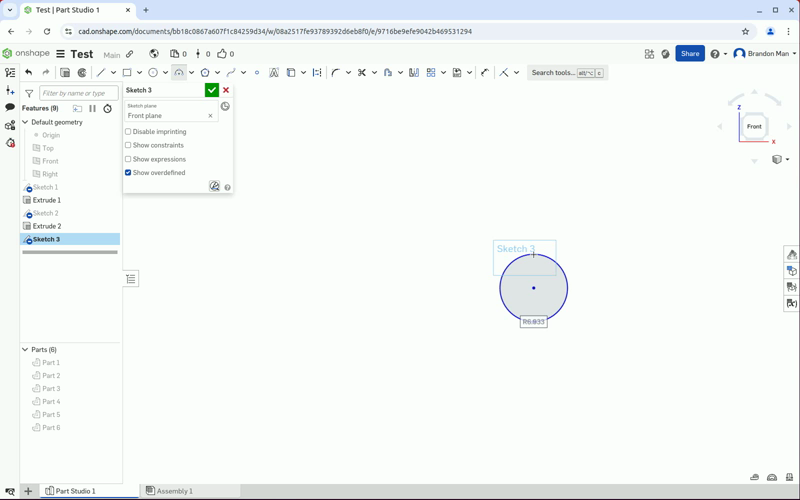
key(esc)
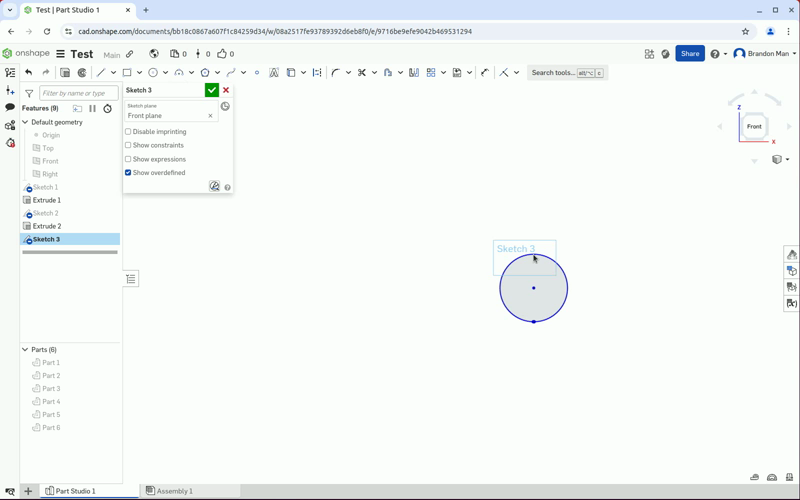
mouse_move(516, 267)
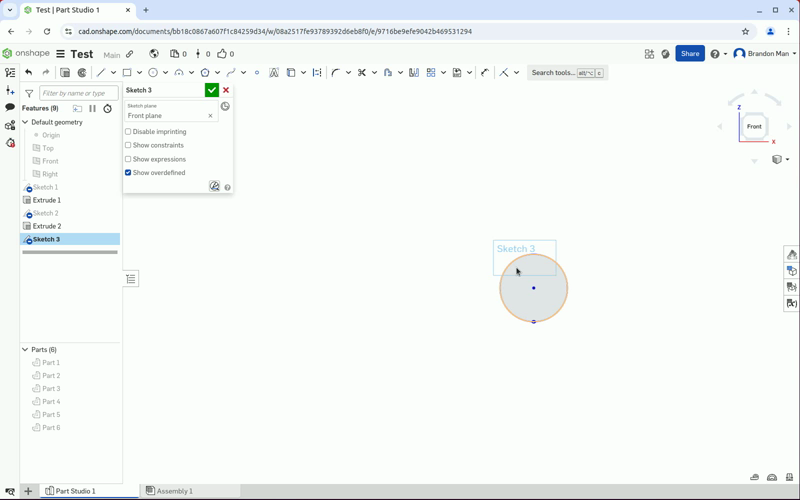
click(516, 267)
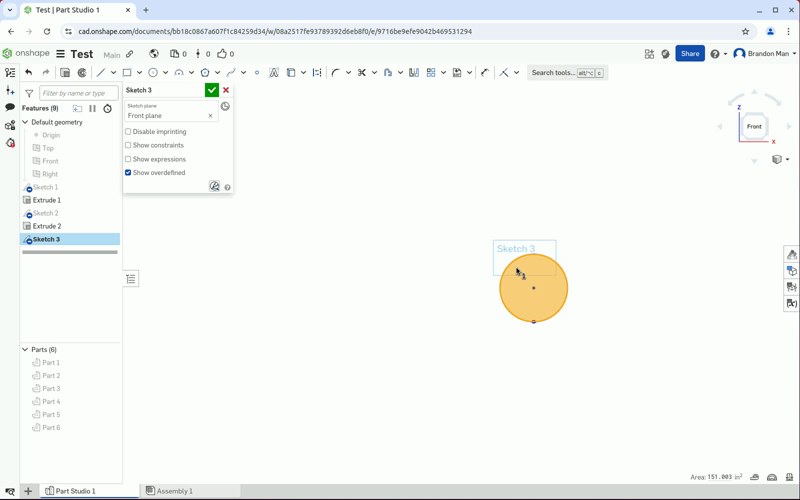
mouse_move(73, 352)
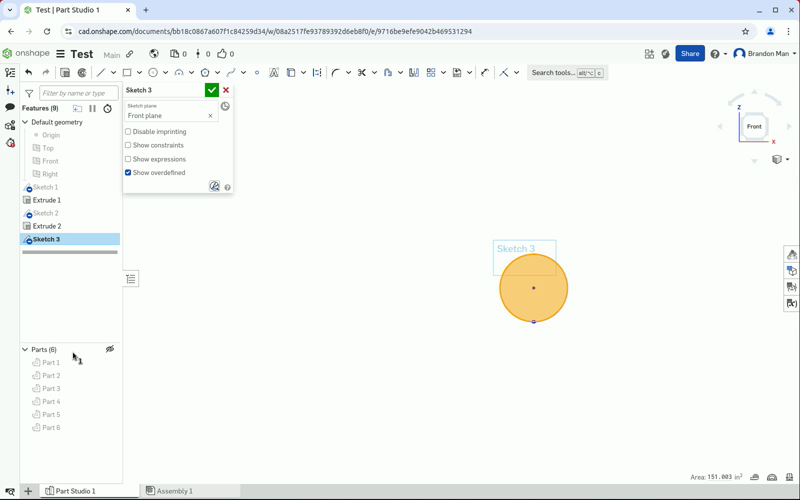
key(shift+y)
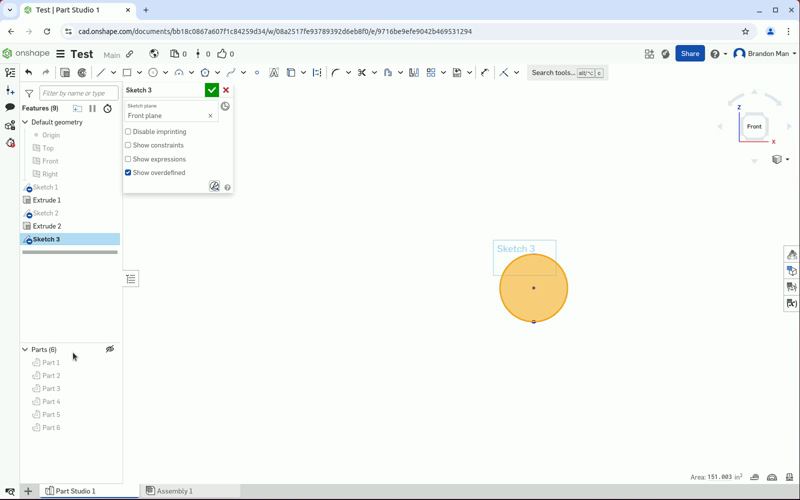
key(shift+e)
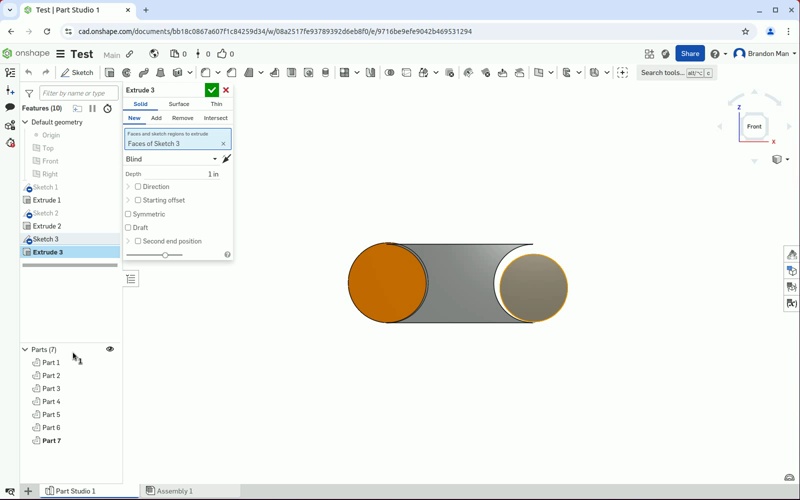
mouse_move(143, 106)
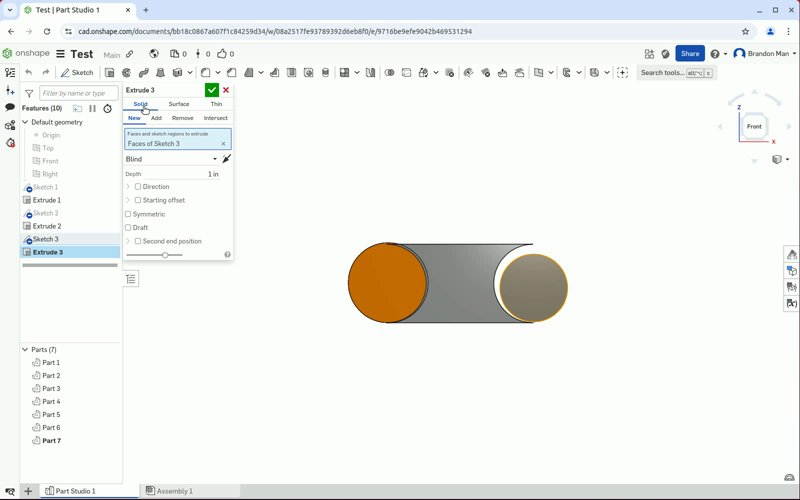
click(143, 106)
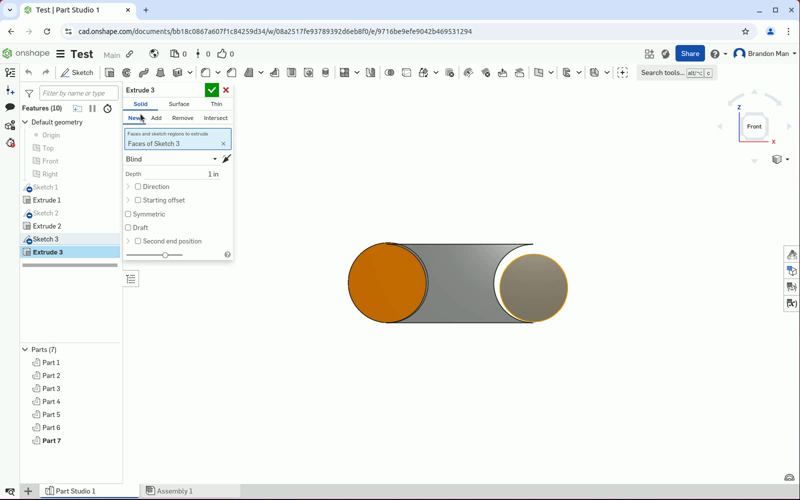
mouse_move(137, 120)
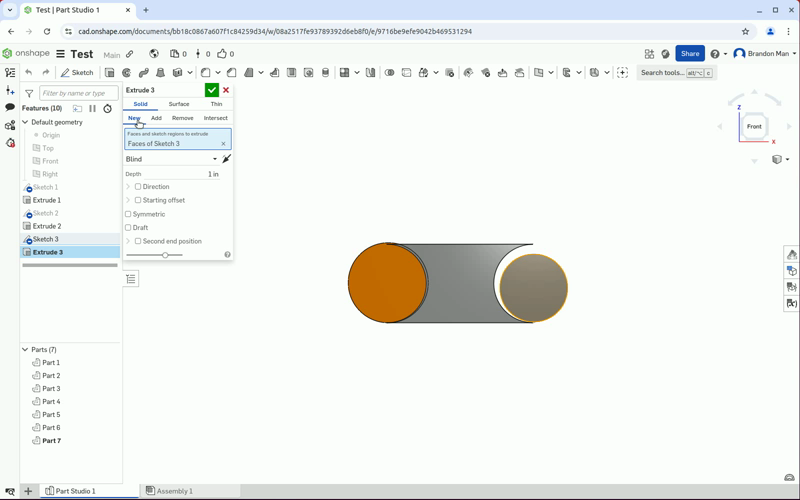
click(137, 120)
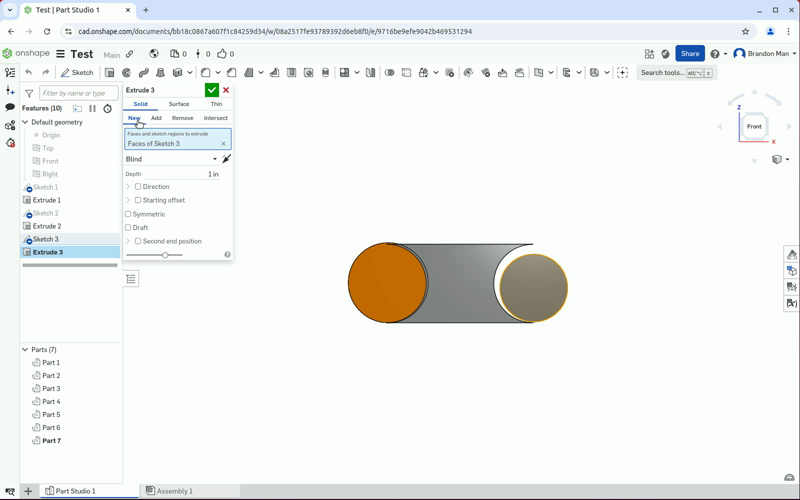
key(tab, 4)
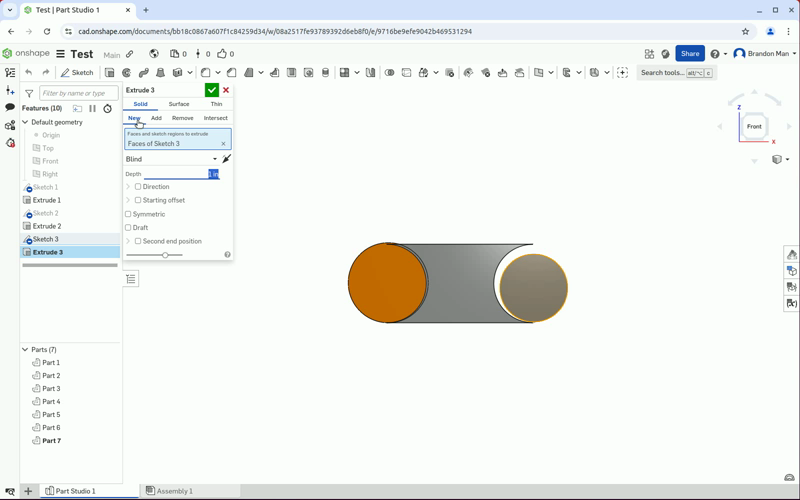
text(4.092)
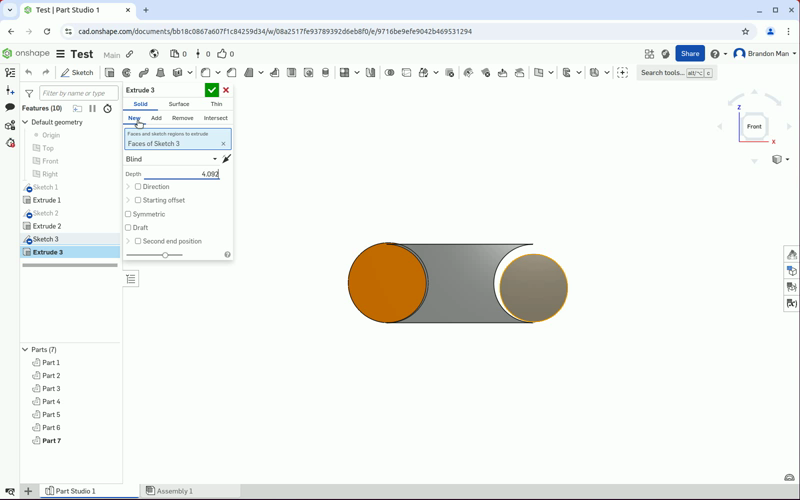
key(enter)
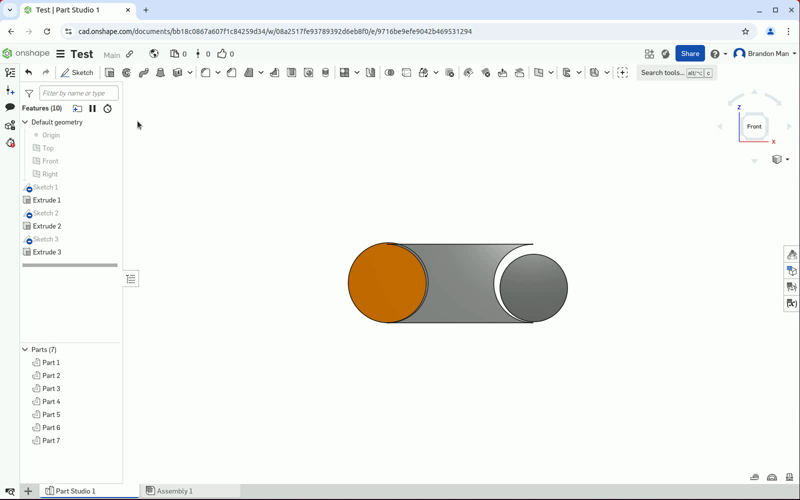
key(shift+h)
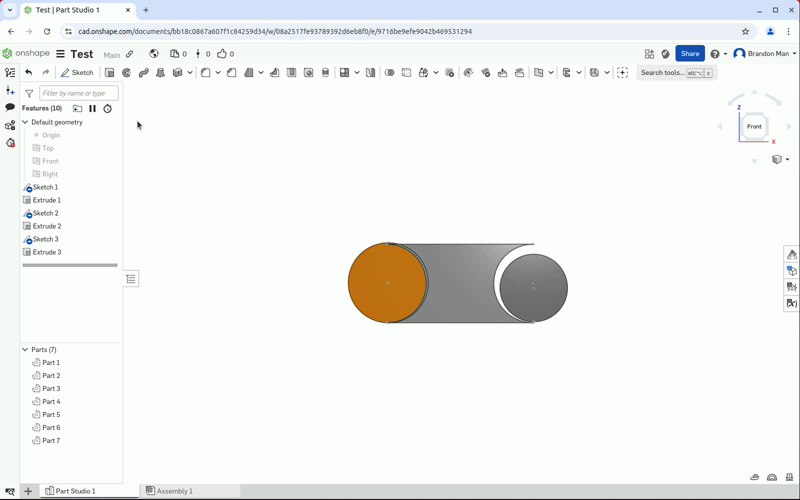
key(shift+h)
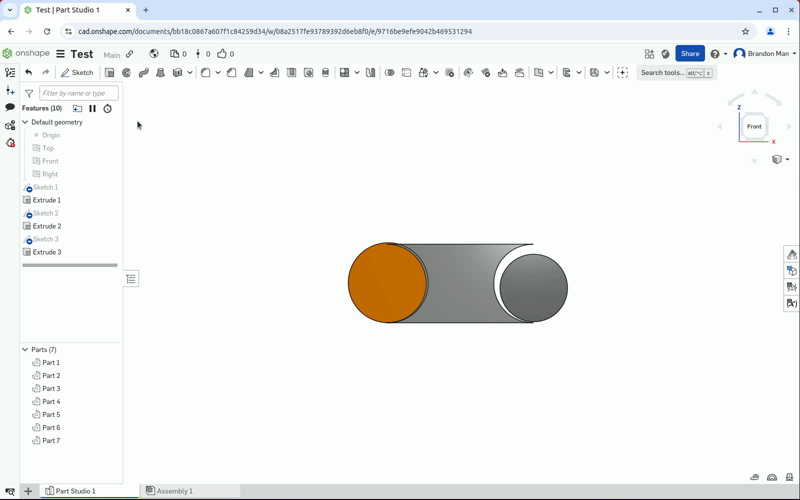
mouse_move(73, 189)
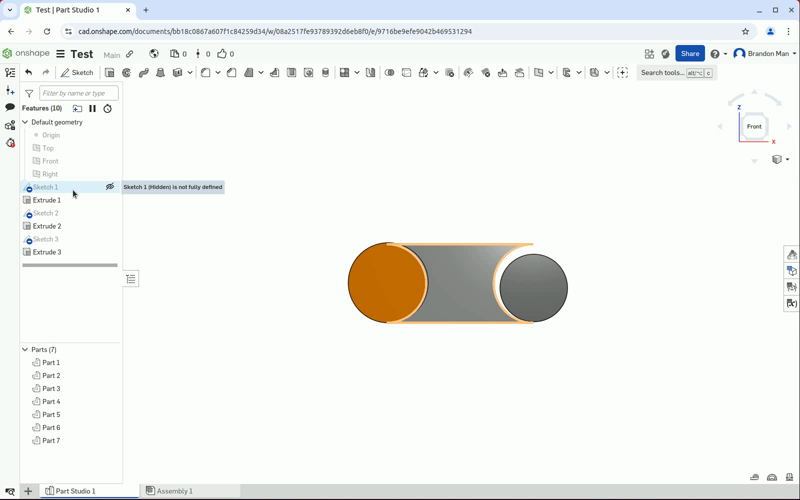
click(73, 189)
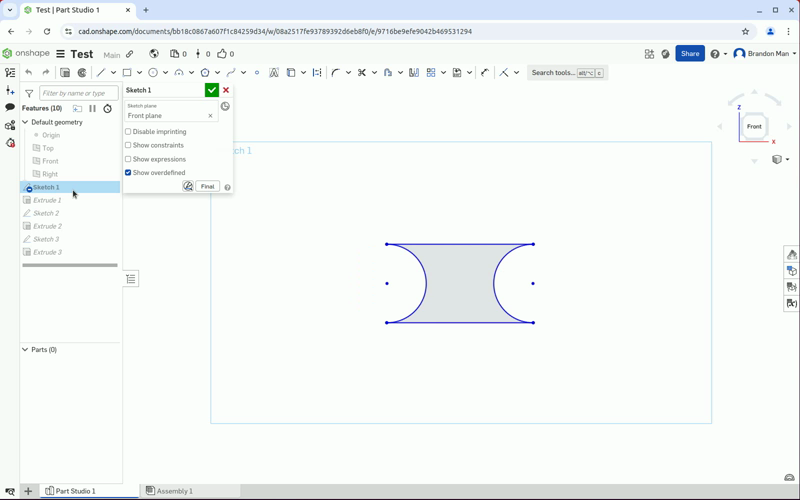
mouse_move(229, 92)
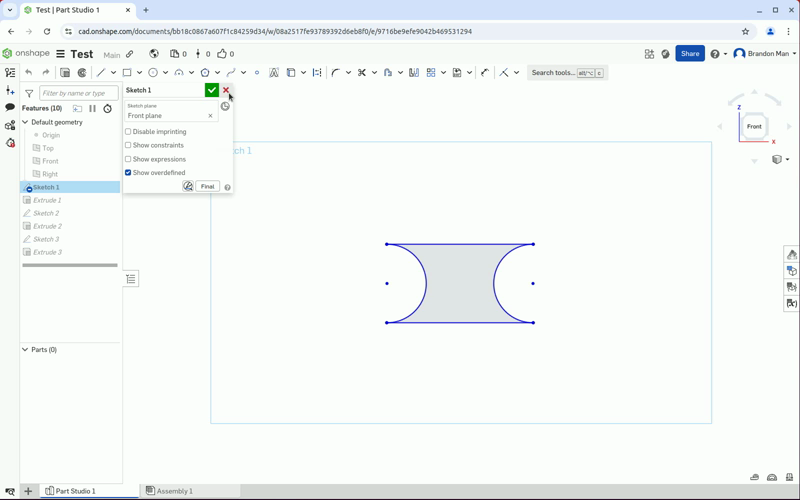
click(229, 92)
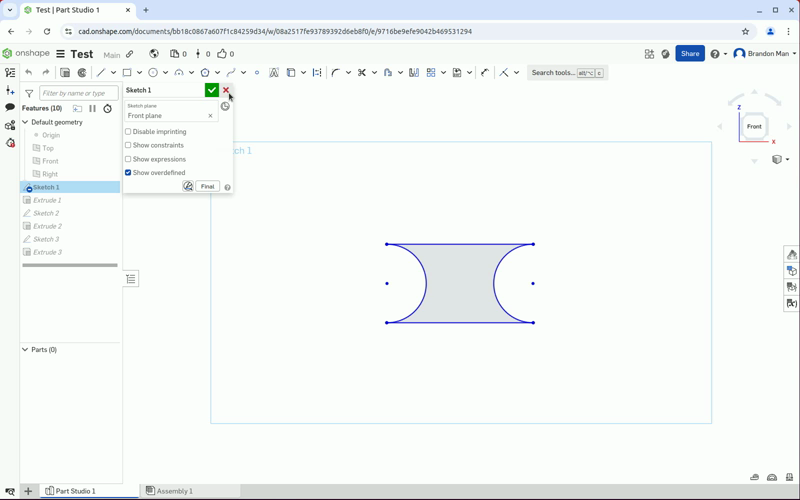
key(shift+s)
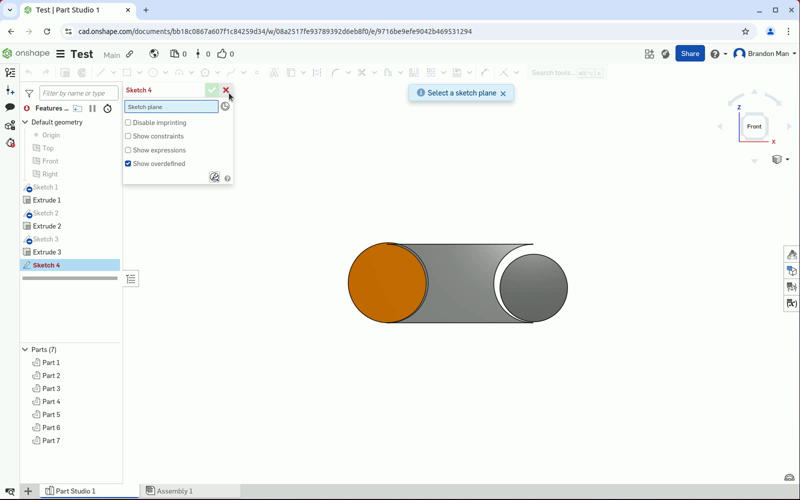
mouse_move(73, 163)
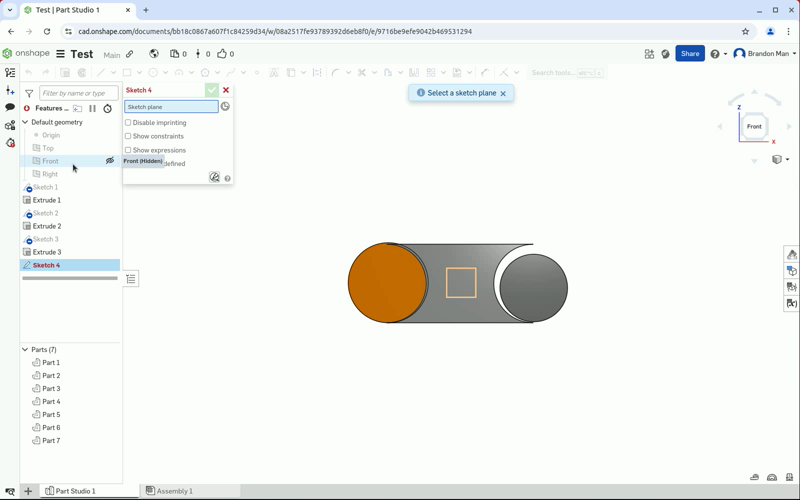
click(73, 163)
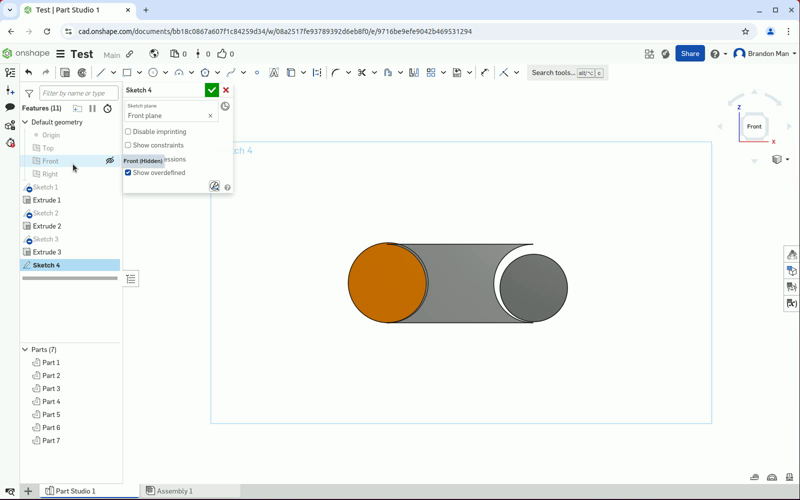
mouse_move(73, 352)
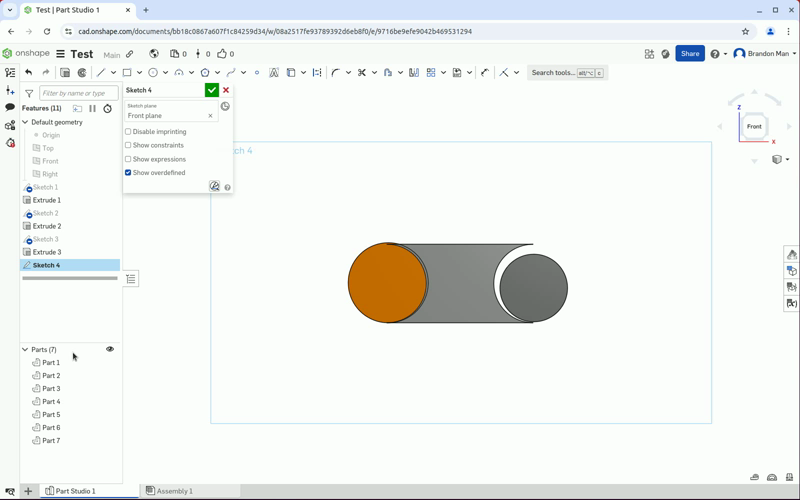
key(y)
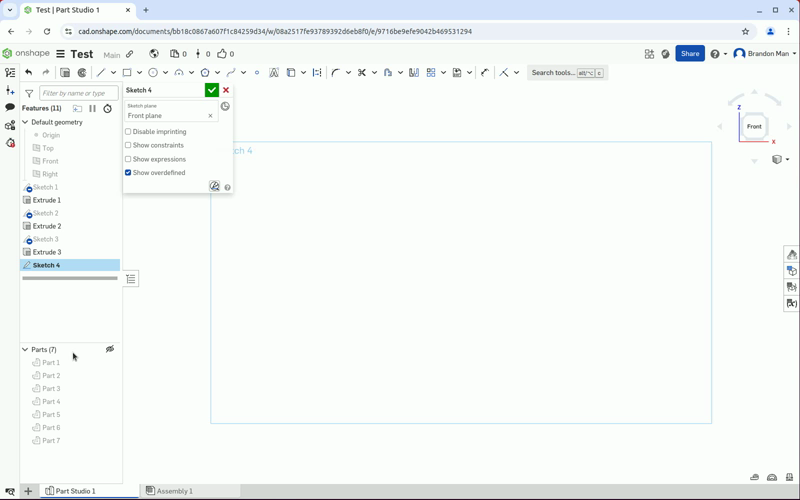
key(c)
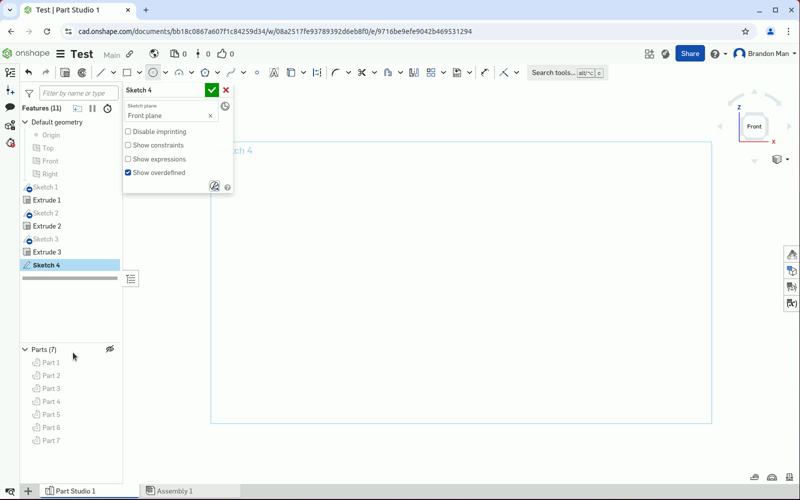
key_down(shift)
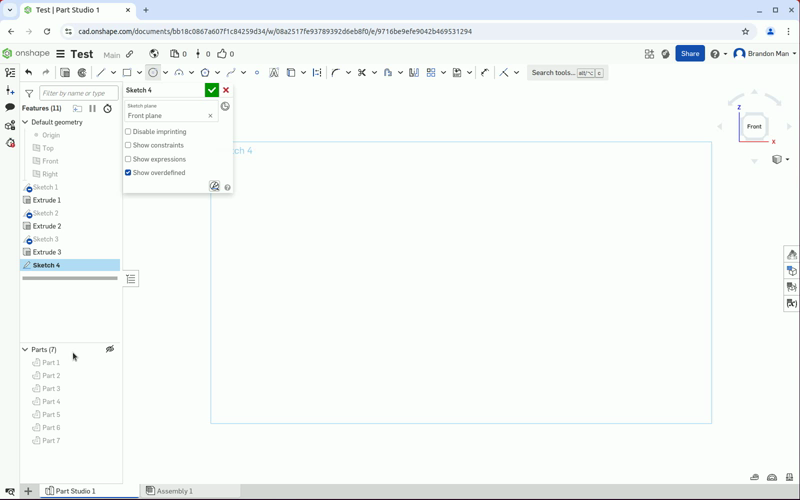
mouse_move(388, 282)
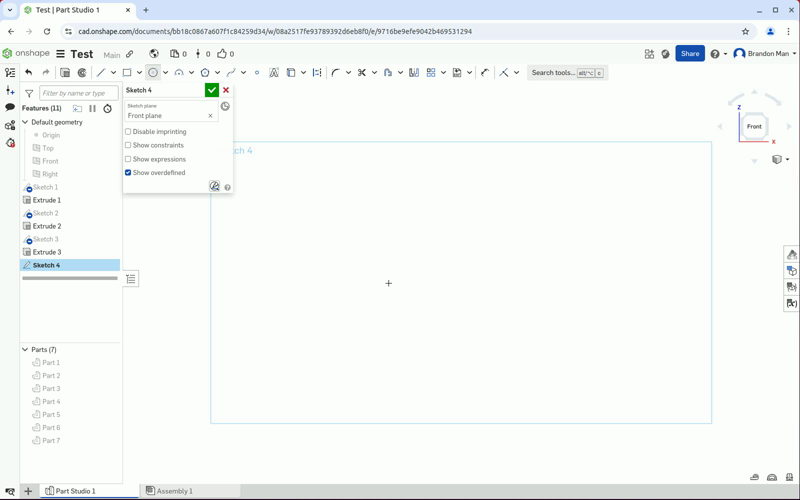
click(388, 282)
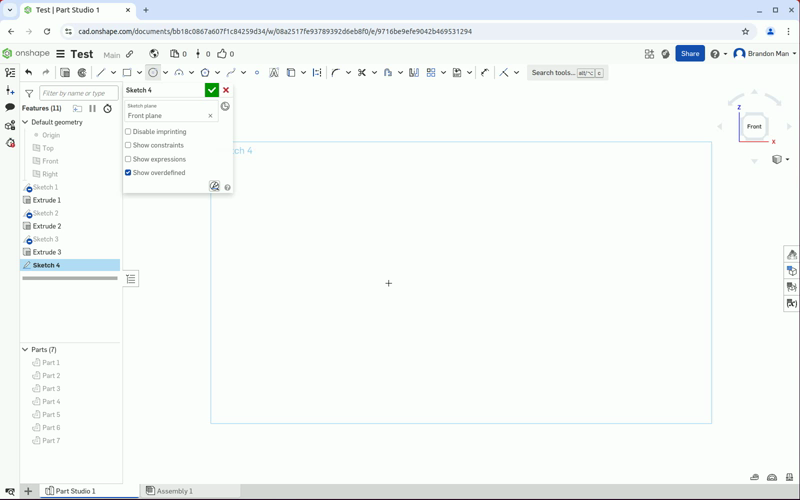
key_up(shift)
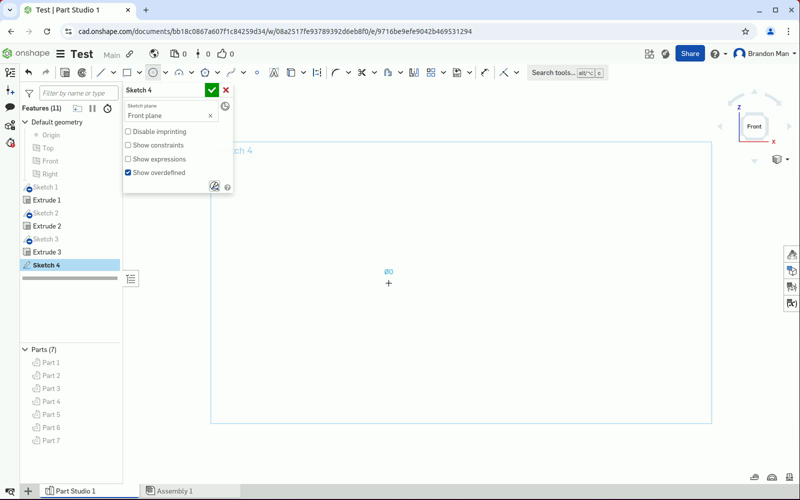
mouse_move(414, 282)
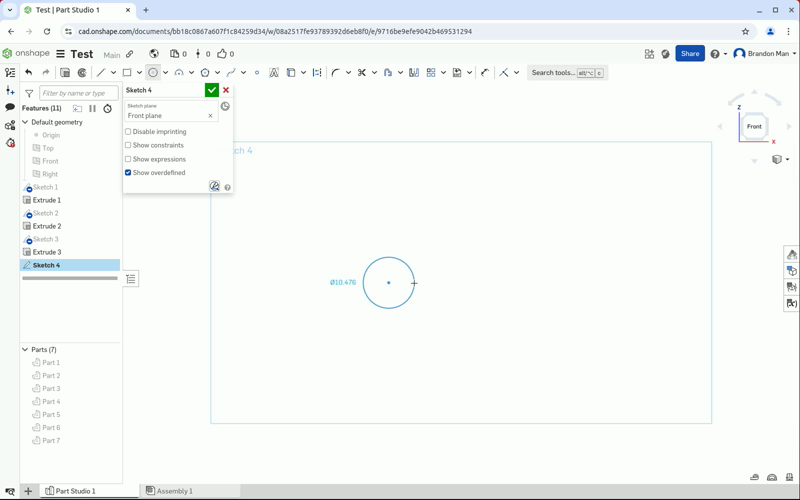
click(414, 282)
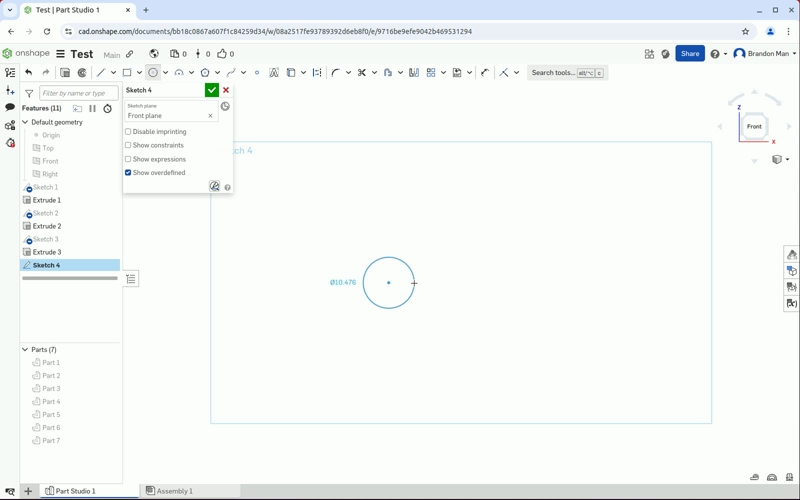
key(esc)
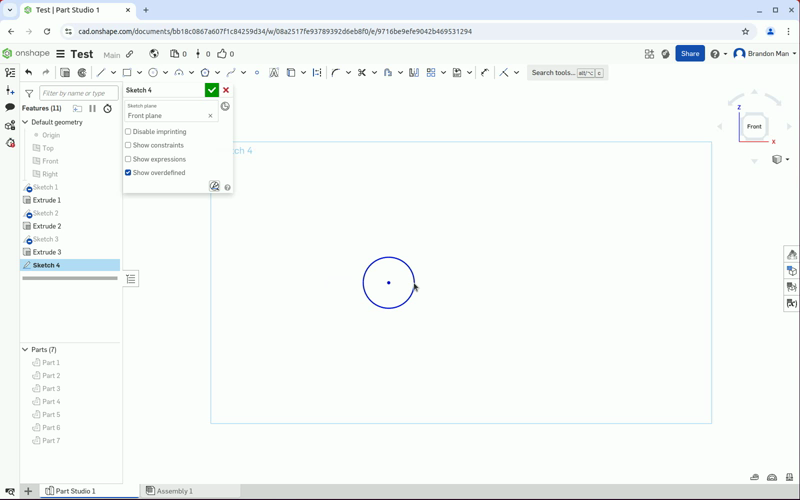
mouse_move(402, 294)
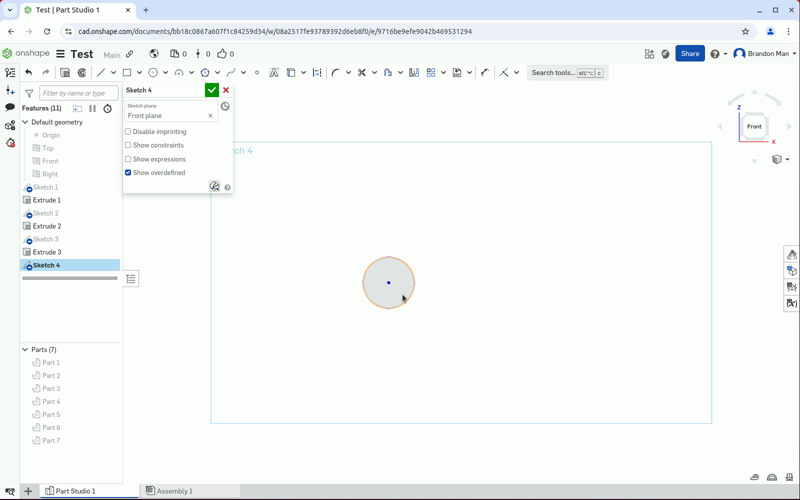
click(402, 294)
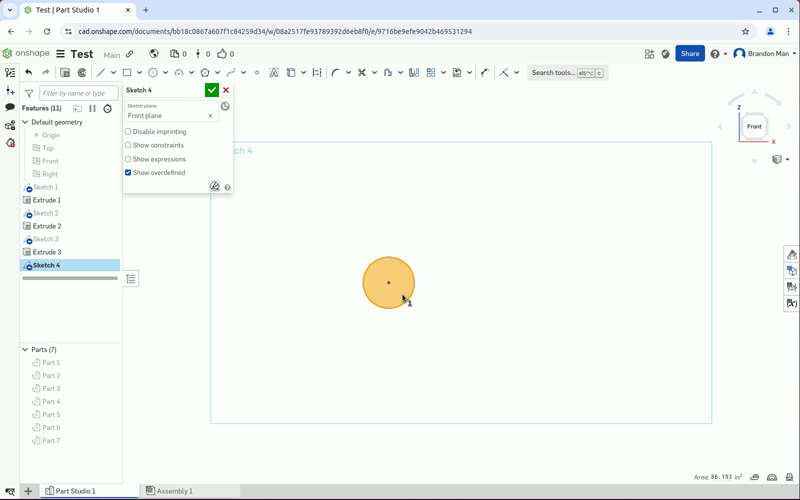
mouse_move(73, 352)
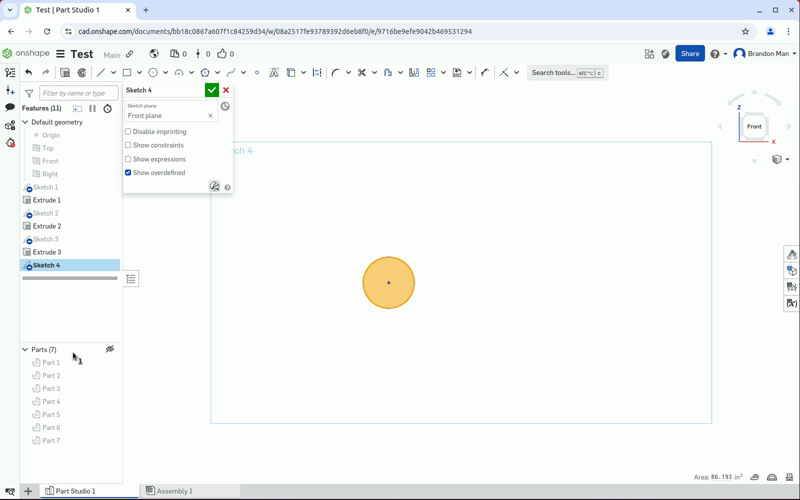
key(shift+y)
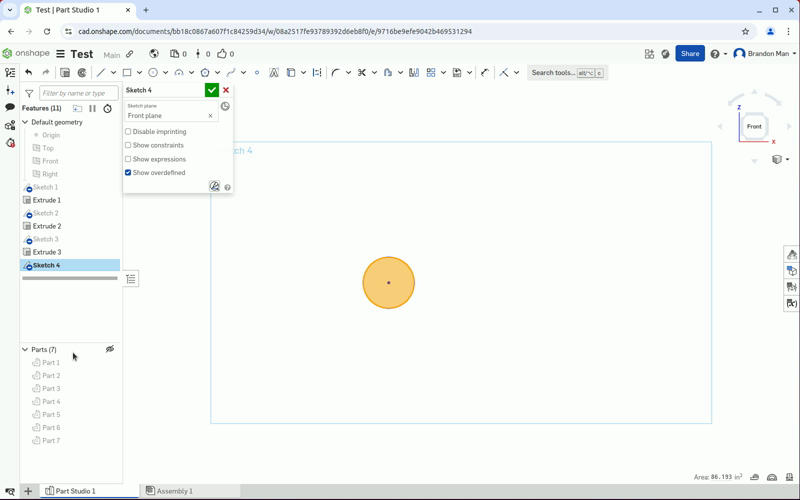
key(shift+e)
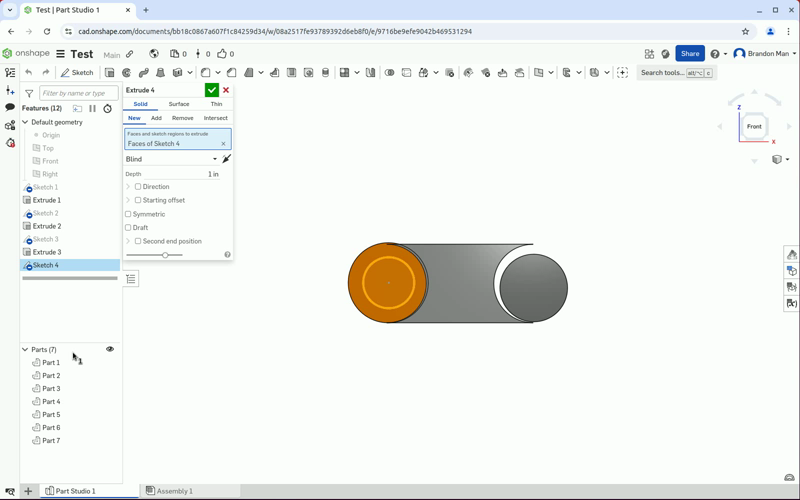
mouse_move(143, 106)
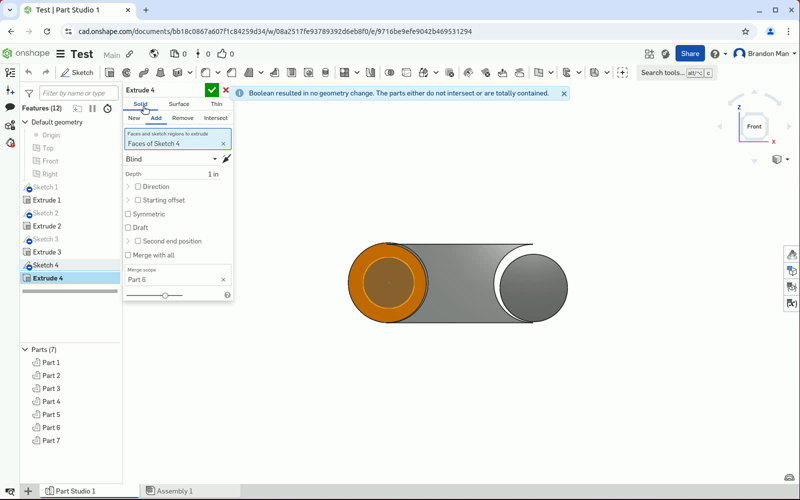
click(143, 106)
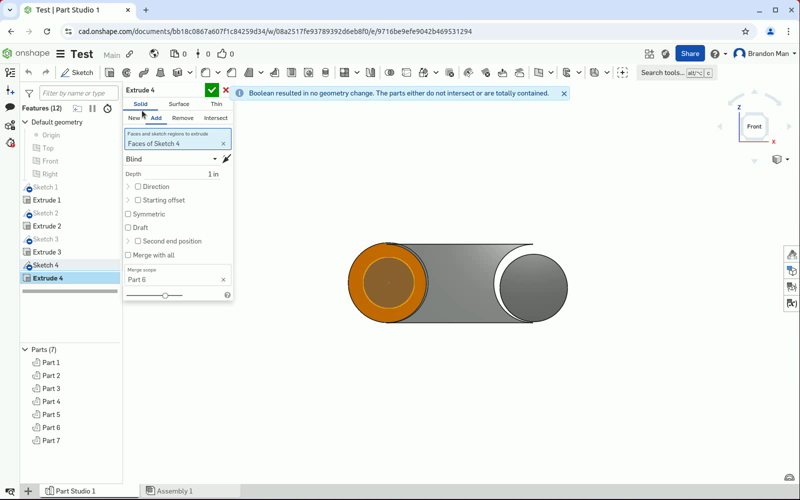
mouse_move(137, 120)
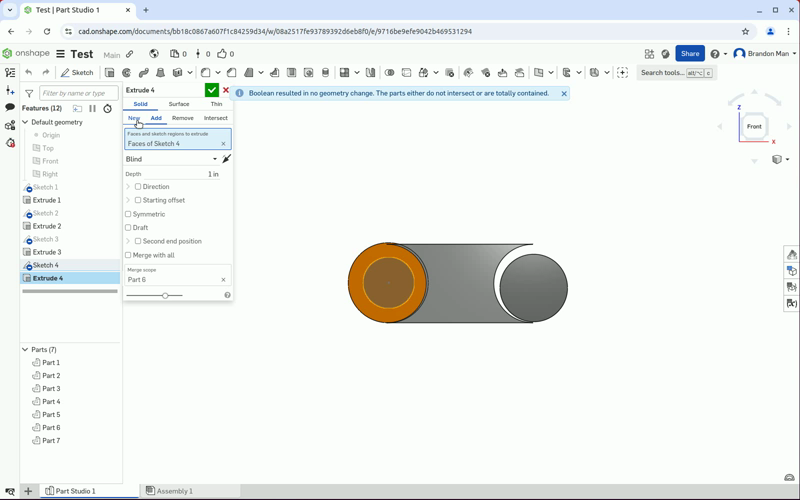
click(137, 120)
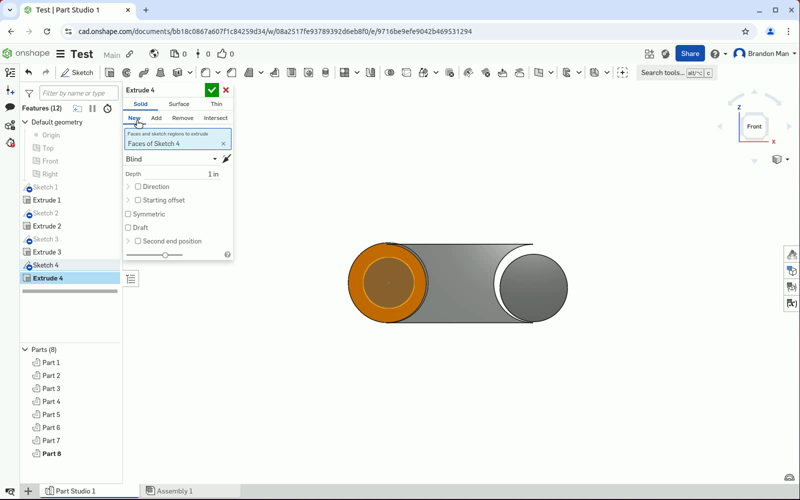
key(tab, 4)
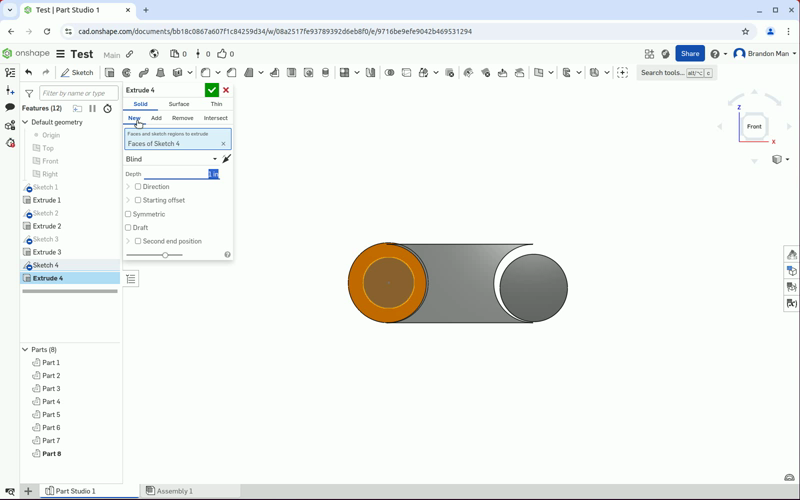
text(-10.351)
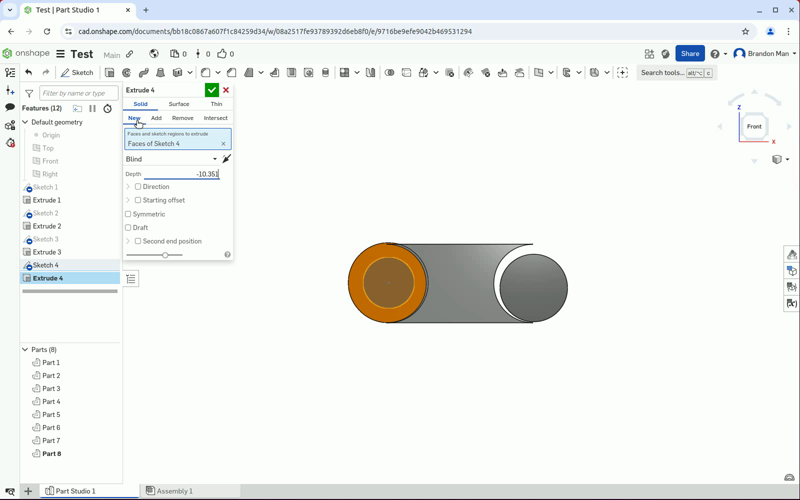
key(enter)
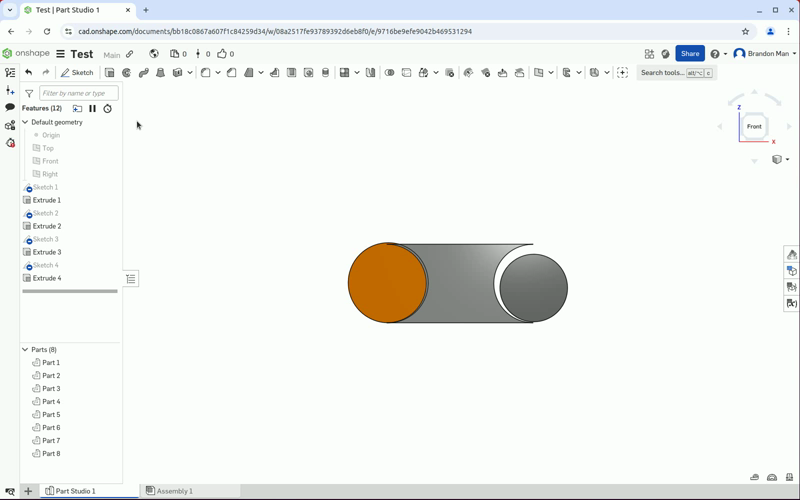
key(shift+h)
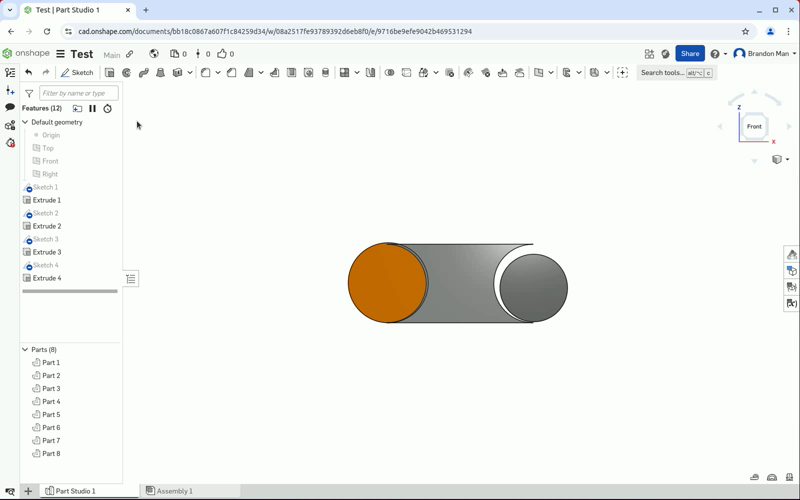
key(shift+h)
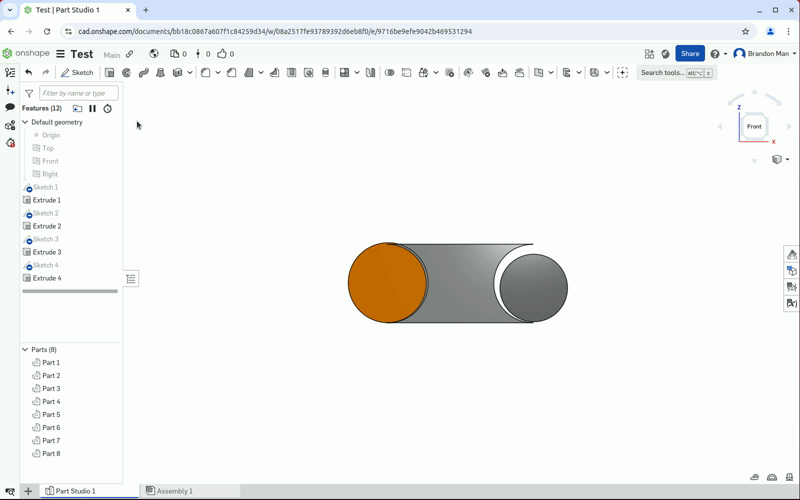
mouse_move(73, 189)
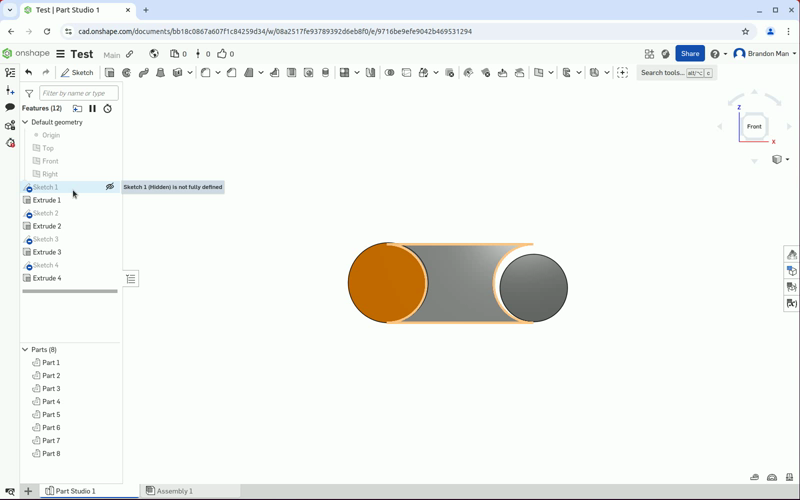
click(73, 189)
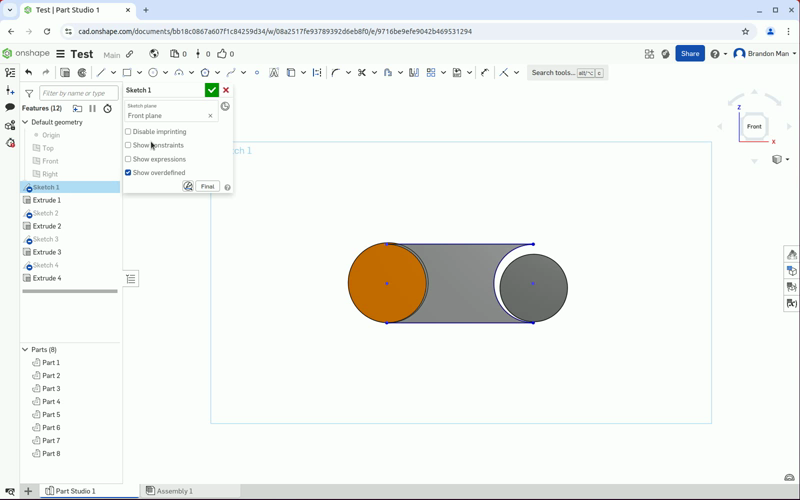
mouse_move(229, 92)
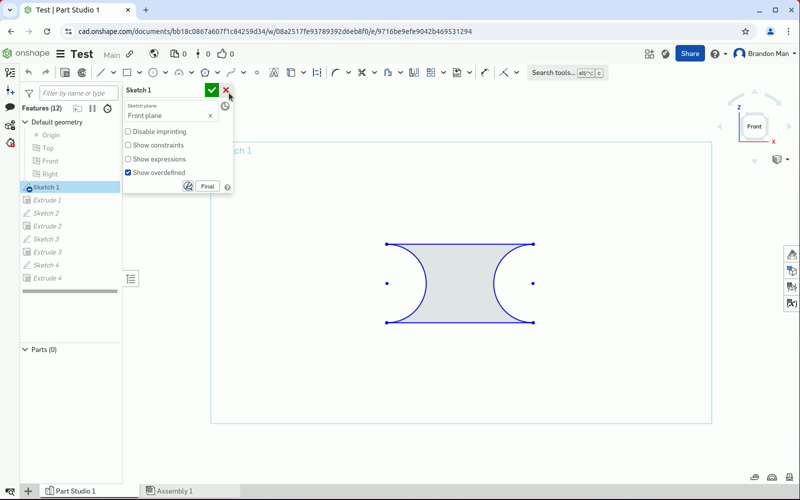
click(229, 92)
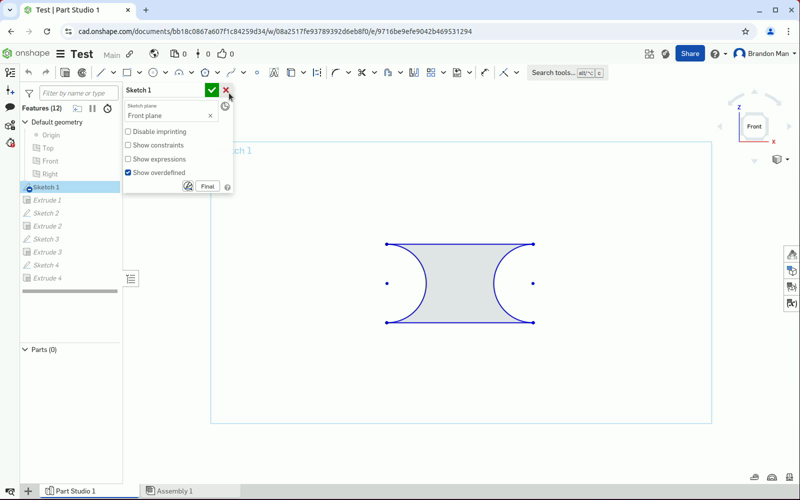
key(shift+s)
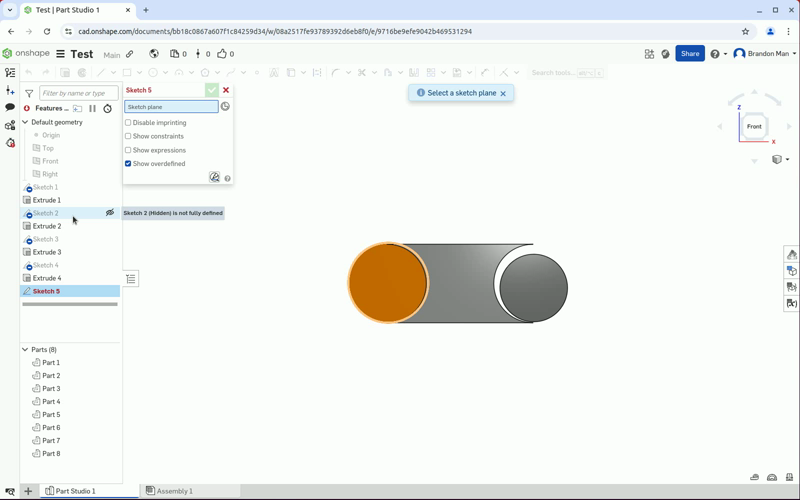
scroll(3)
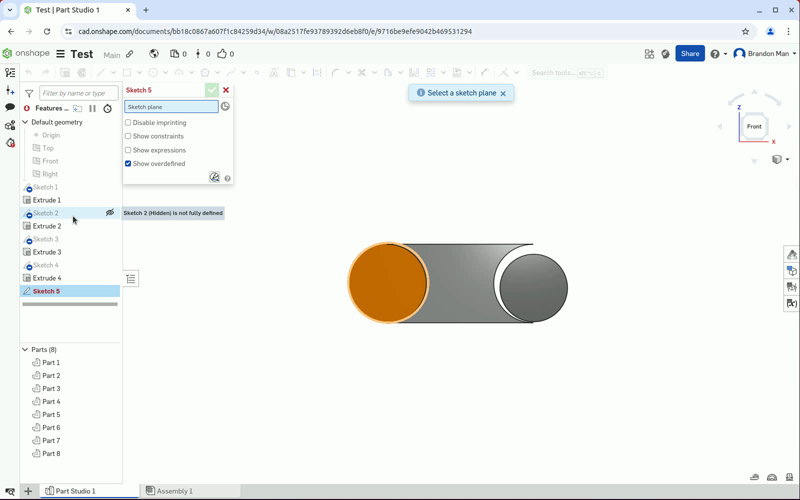
mouse_move(73, 163)
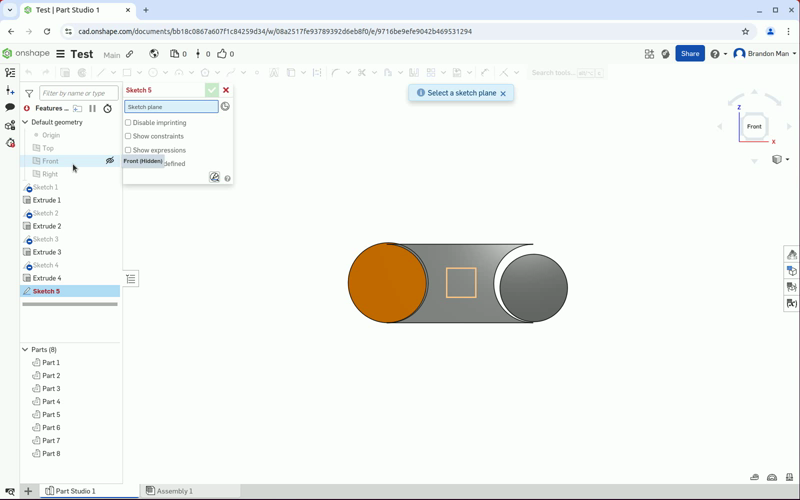
click(73, 163)
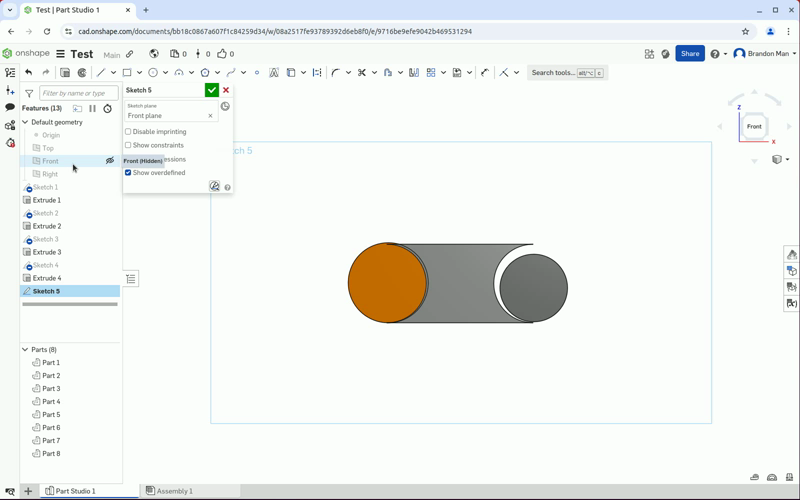
mouse_move(73, 352)
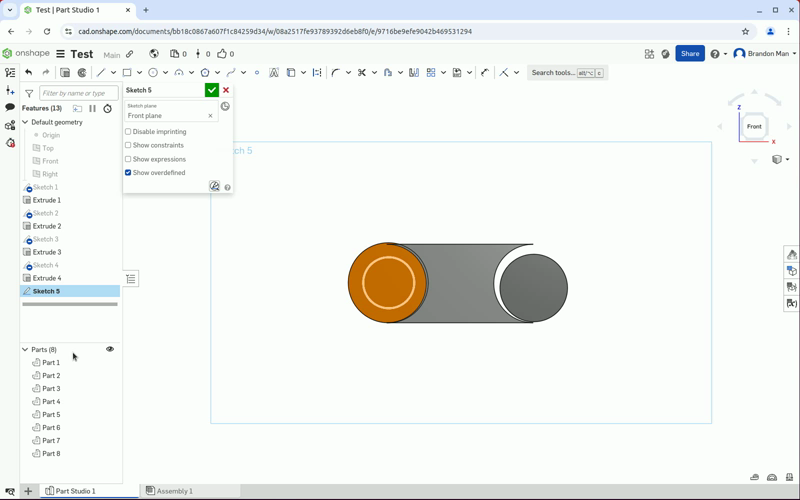
key(y)
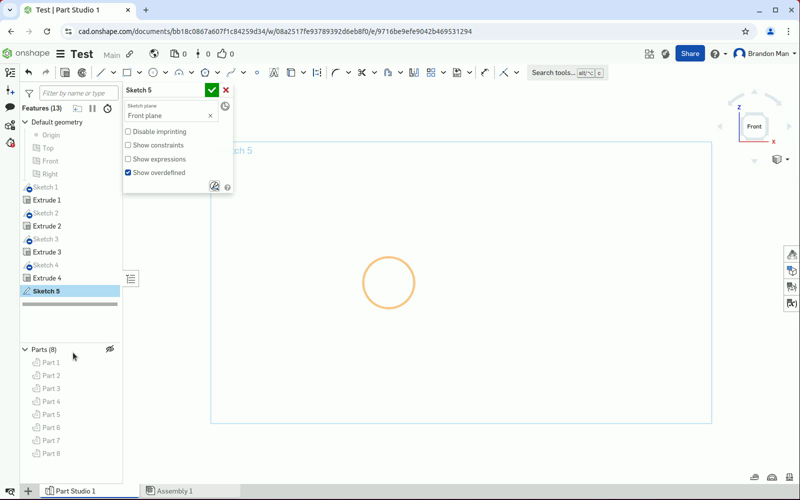
key(c)
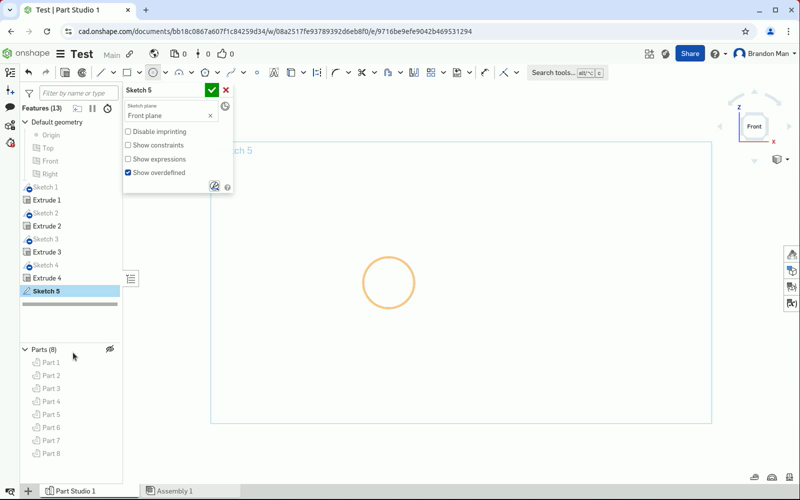
key_down(shift)
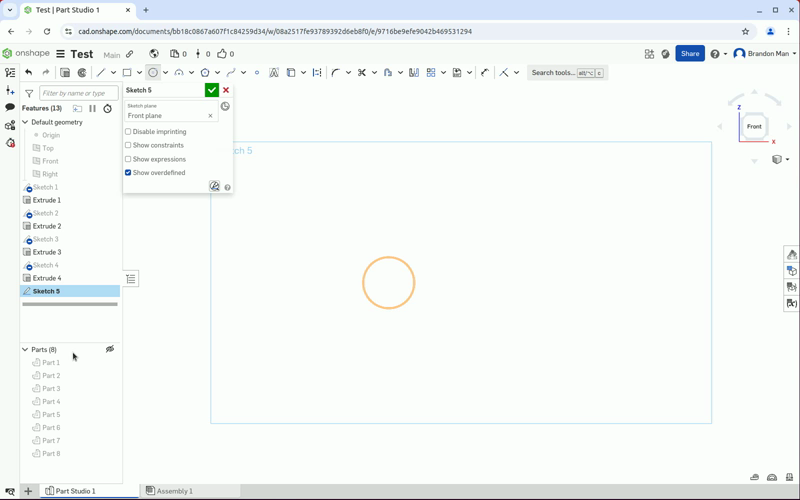
mouse_move(535, 282)
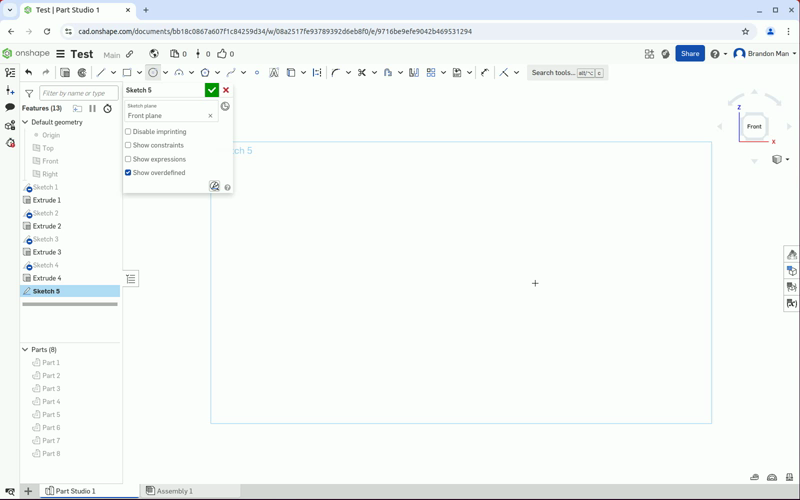
click(535, 282)
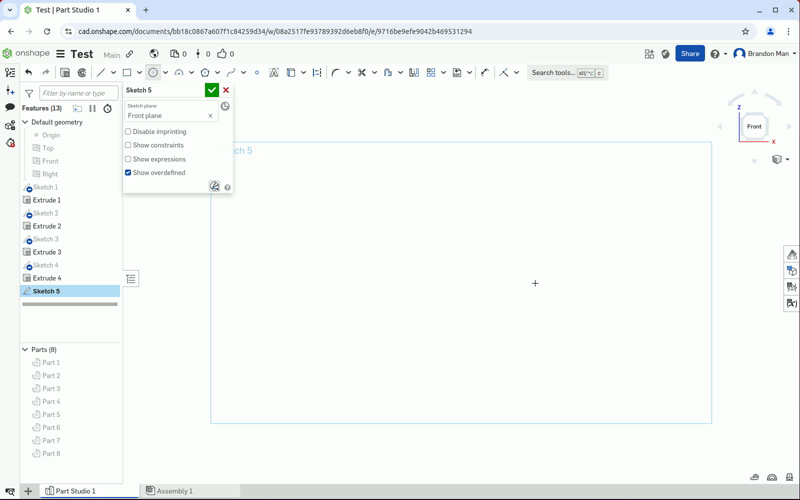
key_up(shift)
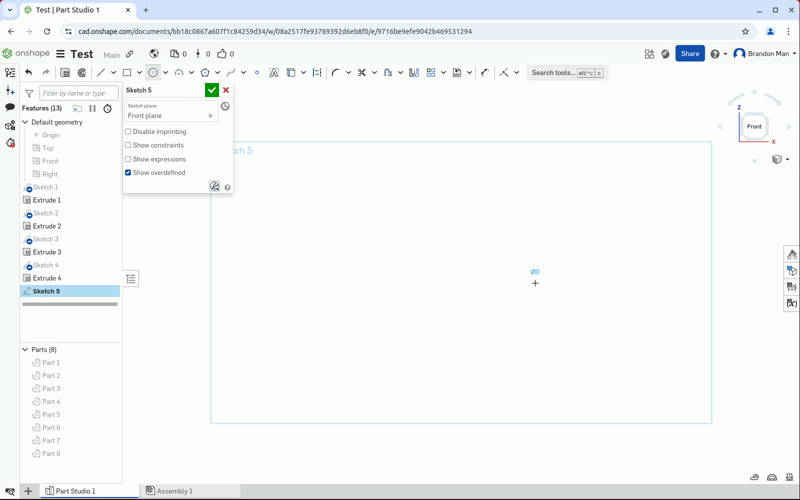
mouse_move(560, 282)
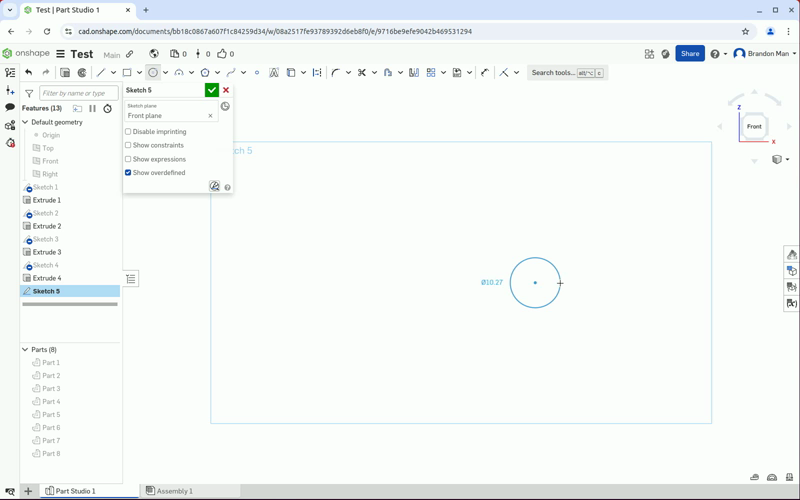
click(560, 282)
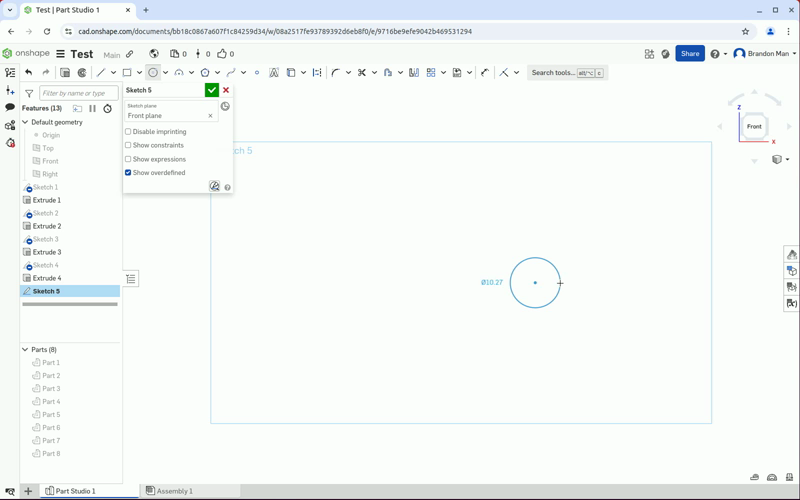
key(esc)
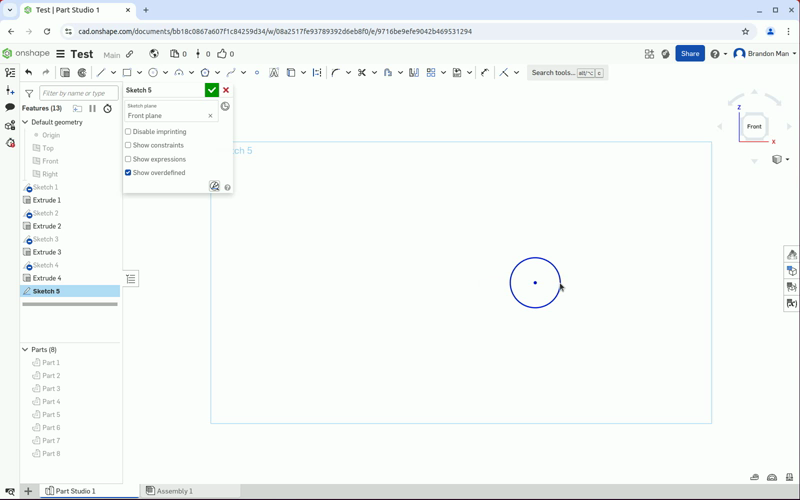
mouse_move(554, 276)
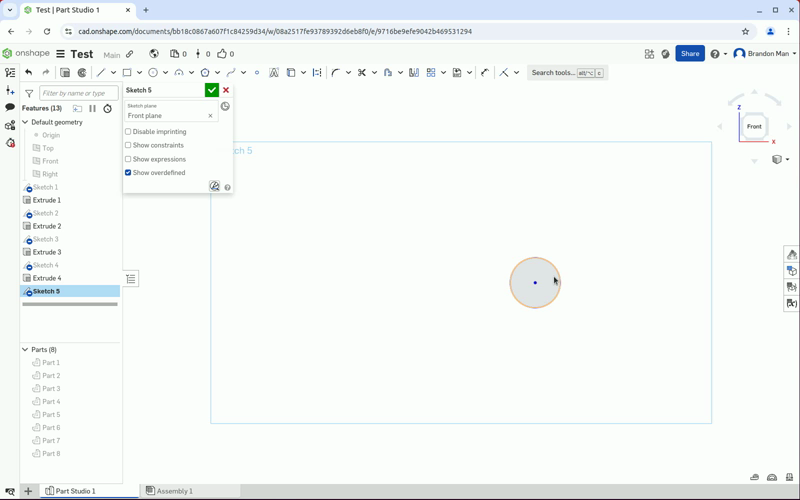
click(554, 276)
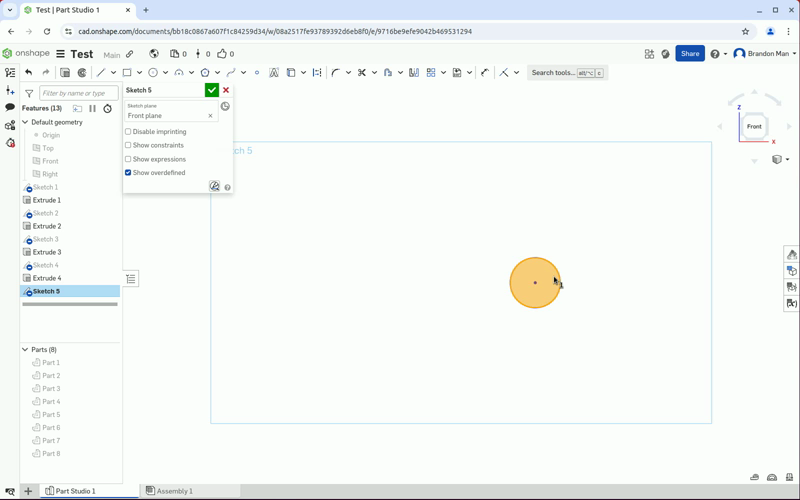
mouse_move(73, 352)
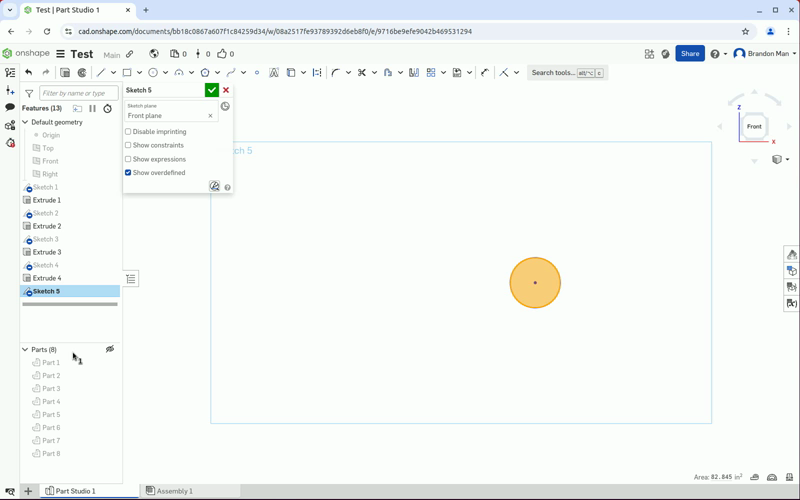
key(shift+y)
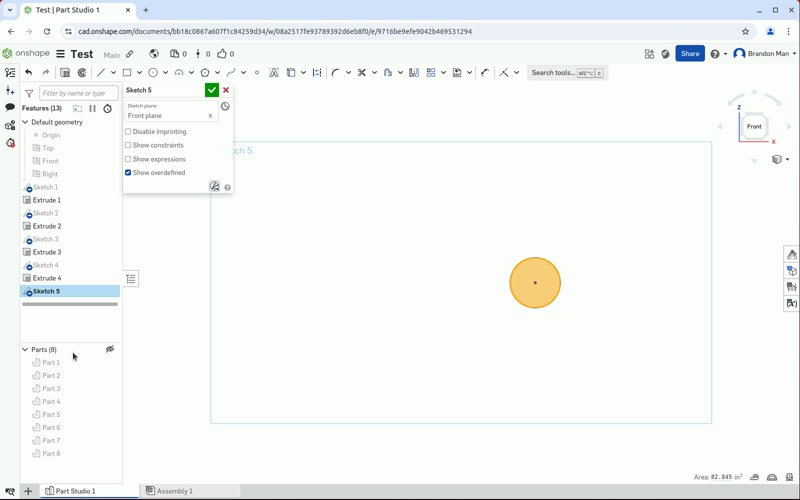
key(shift+e)
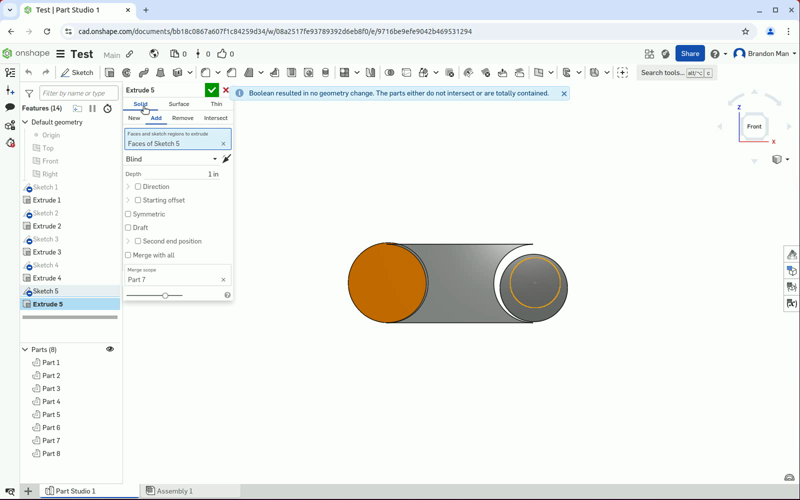
mouse_move(143, 106)
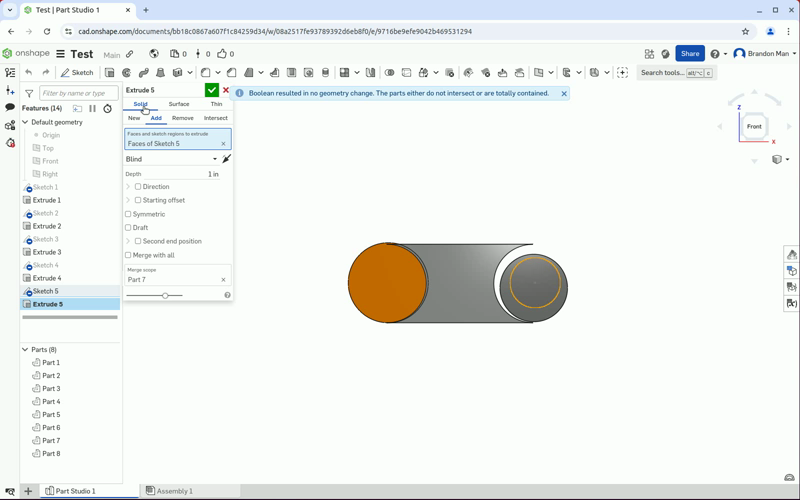
click(143, 106)
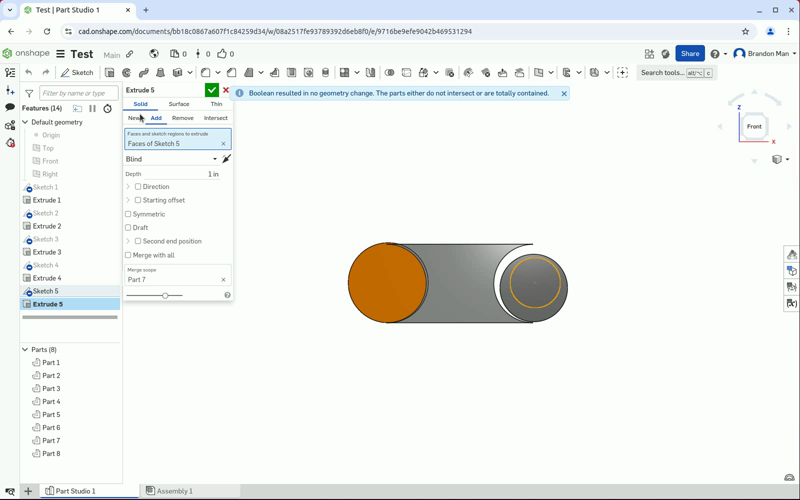
mouse_move(137, 120)
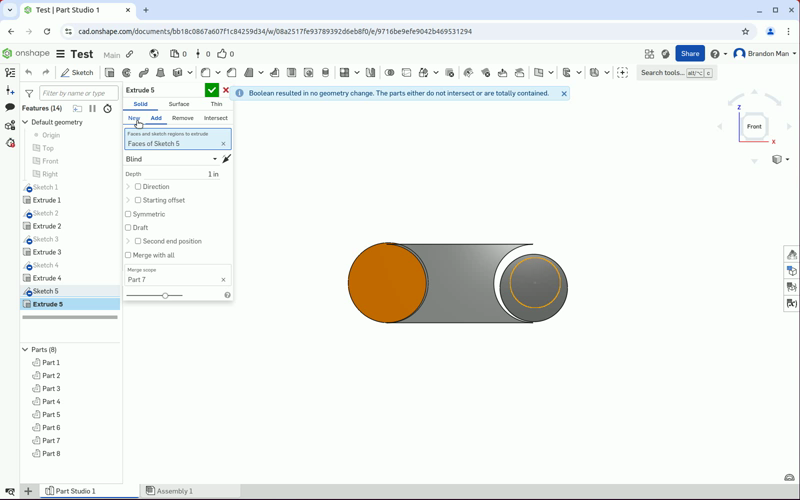
click(137, 120)
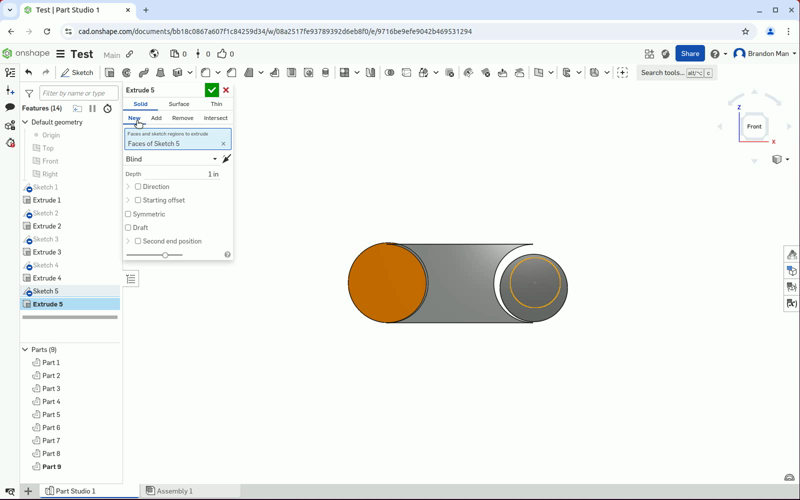
key(tab, 4)
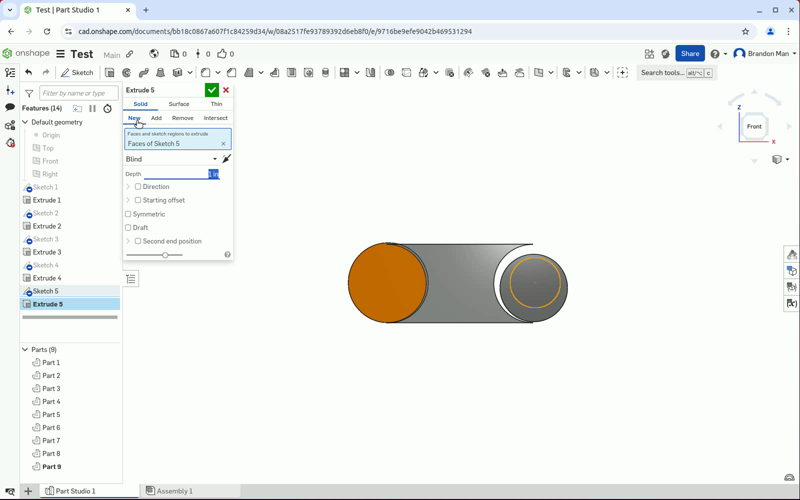
text(-10.351)
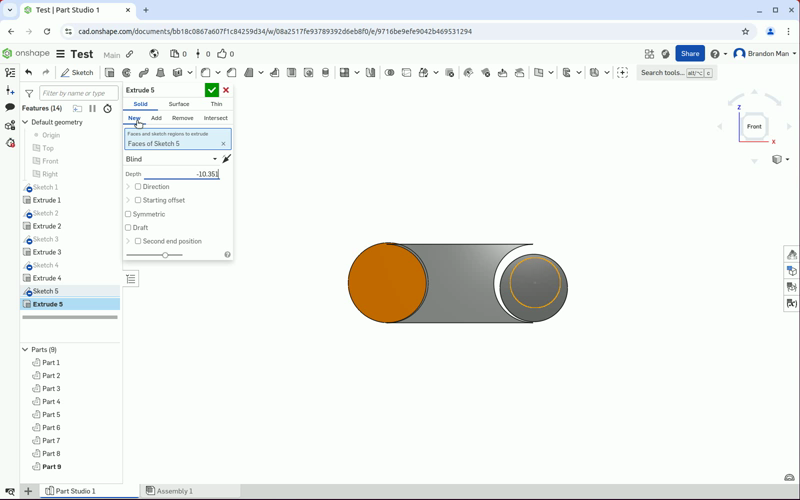
key(enter)
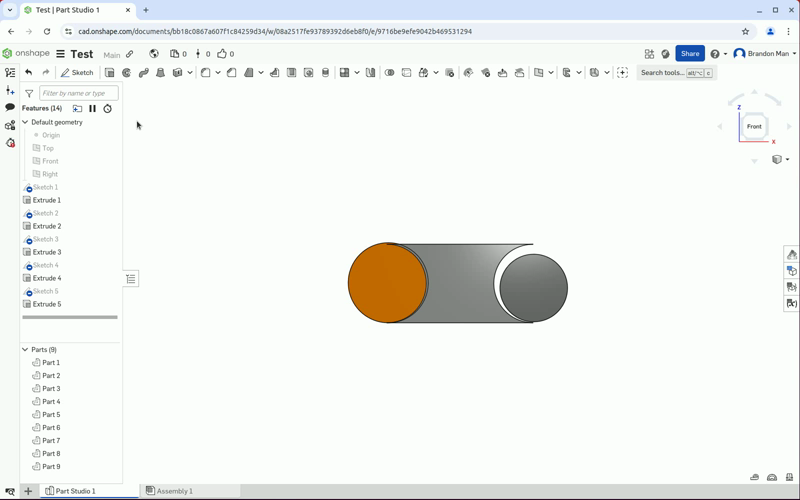
key(shift+h)
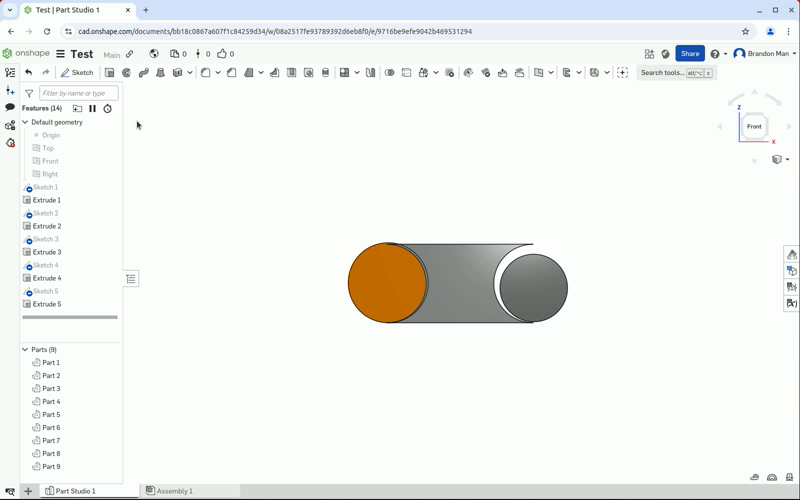
key(shift+h)
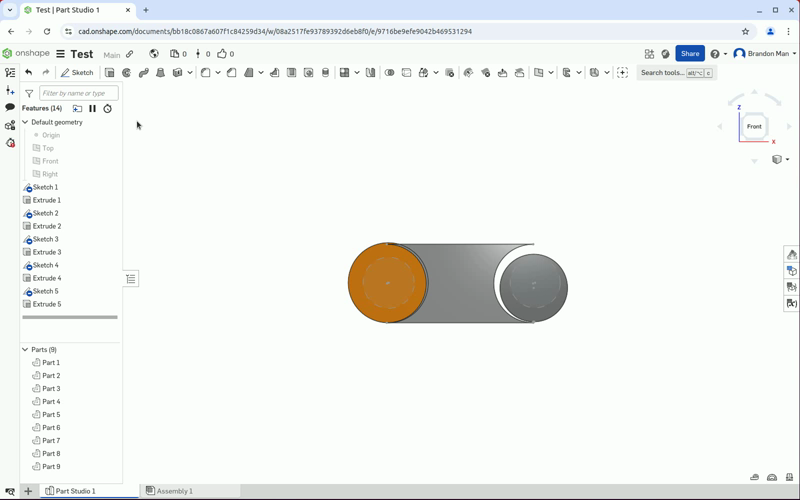
key(shift+7)
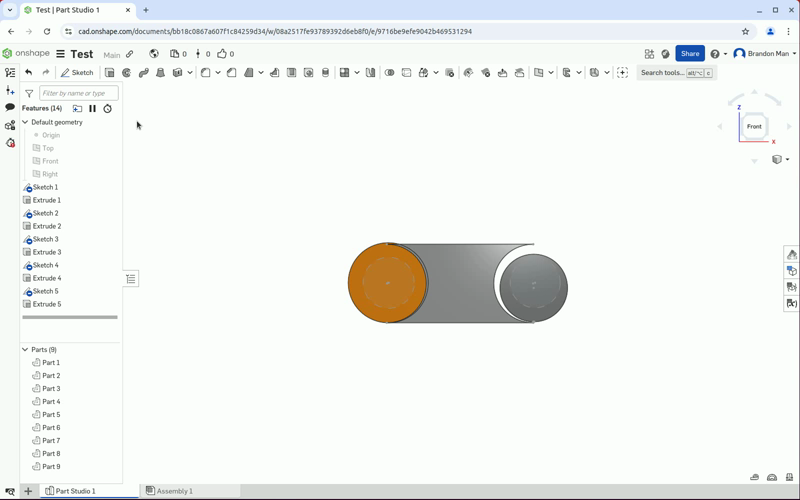
key(left, 2)
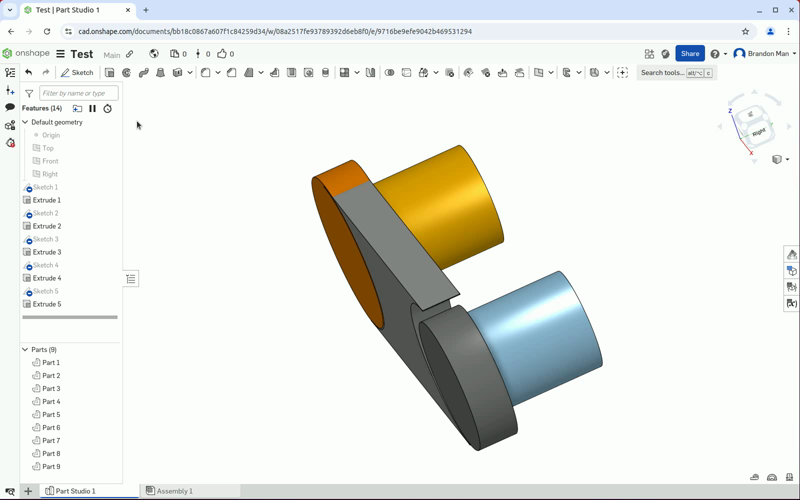
key(down, 2)
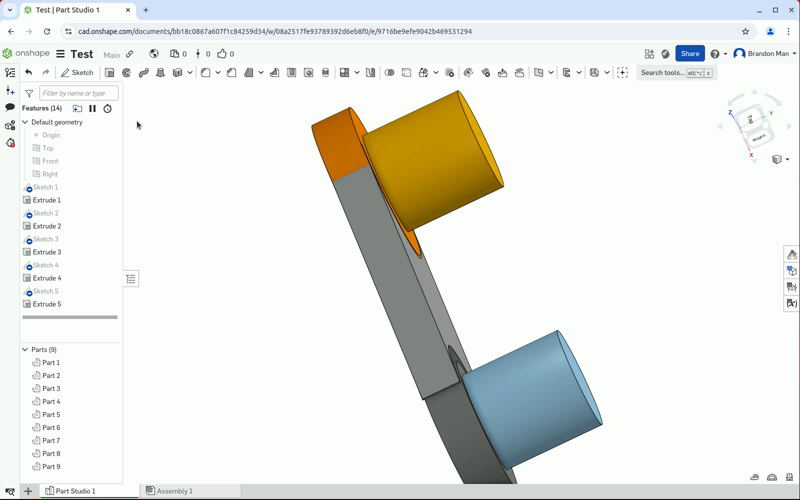
key(up, 2)
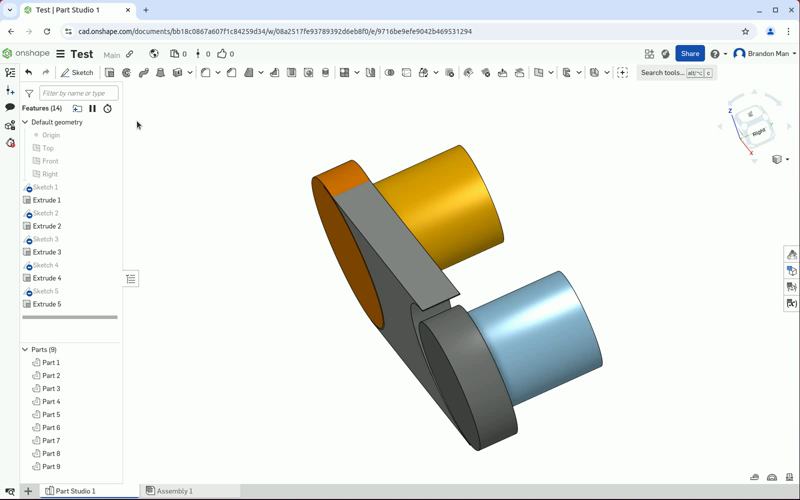
key(right, 2)
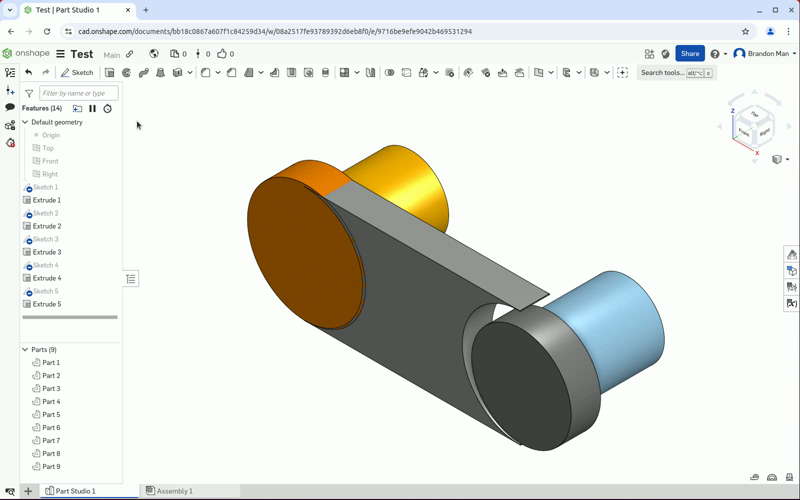
mouse_move(73, 189)
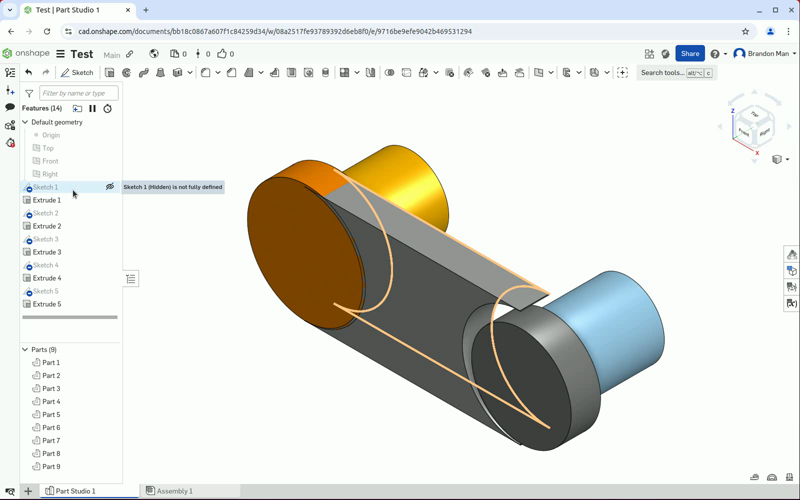
click(73, 189)